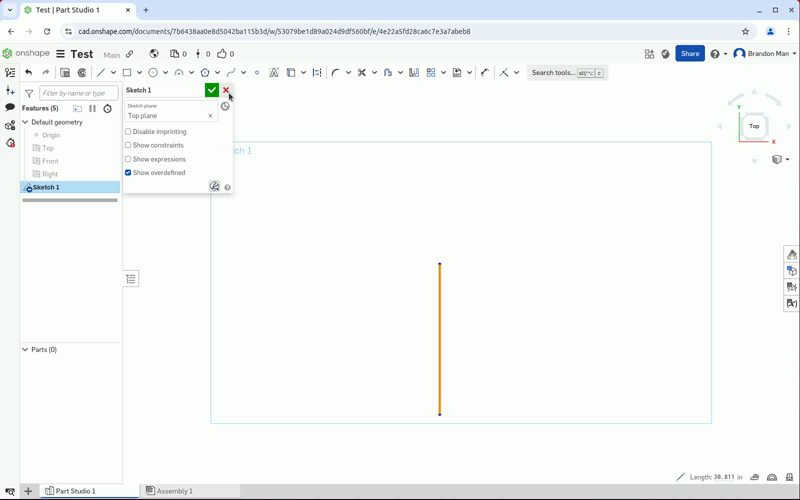
key(shift+h)
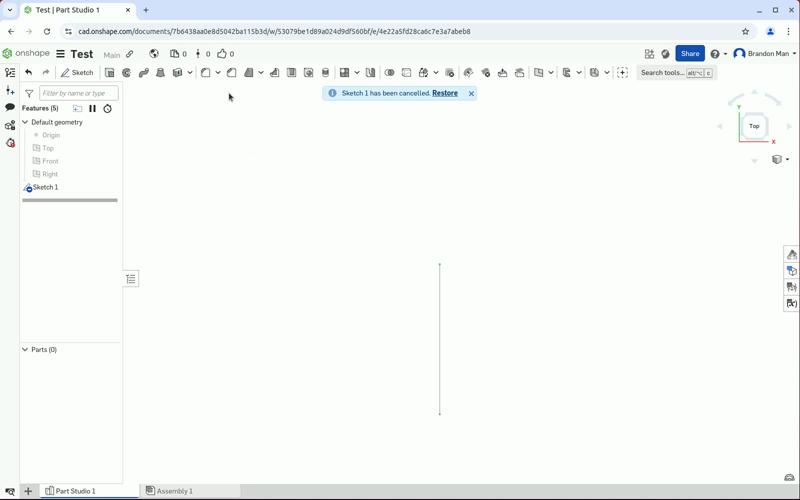
key(shift+s)
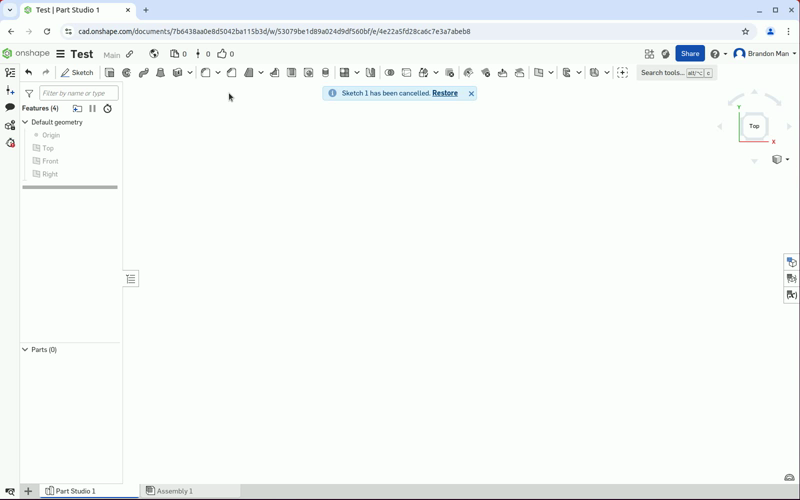
mouse_move(73, 150)
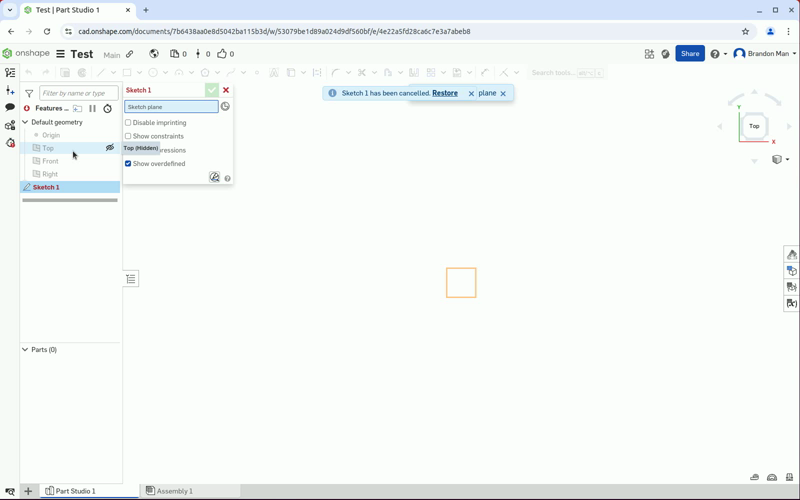
click(73, 150)
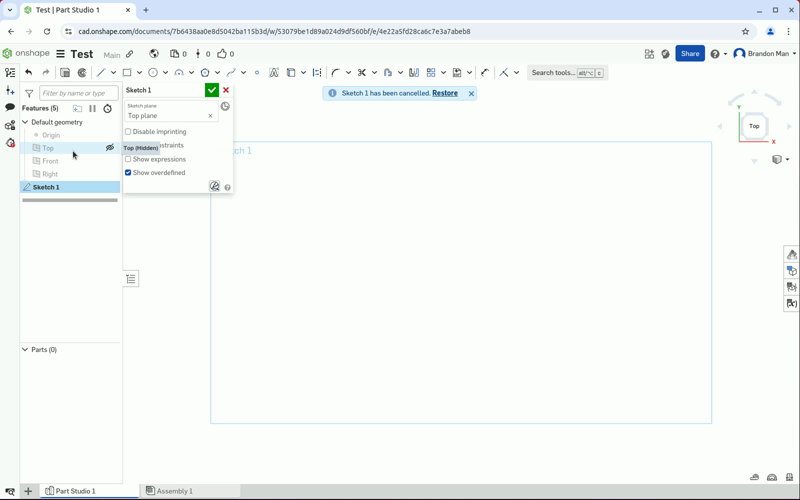
mouse_move(73, 352)
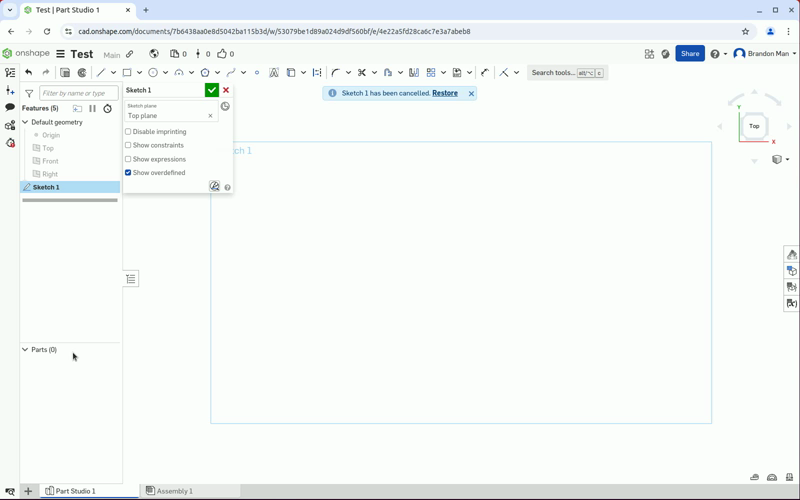
key(y)
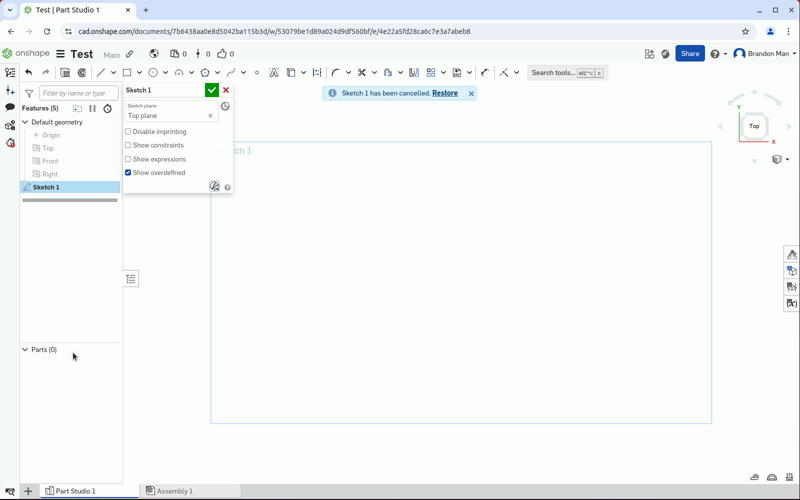
key(c)
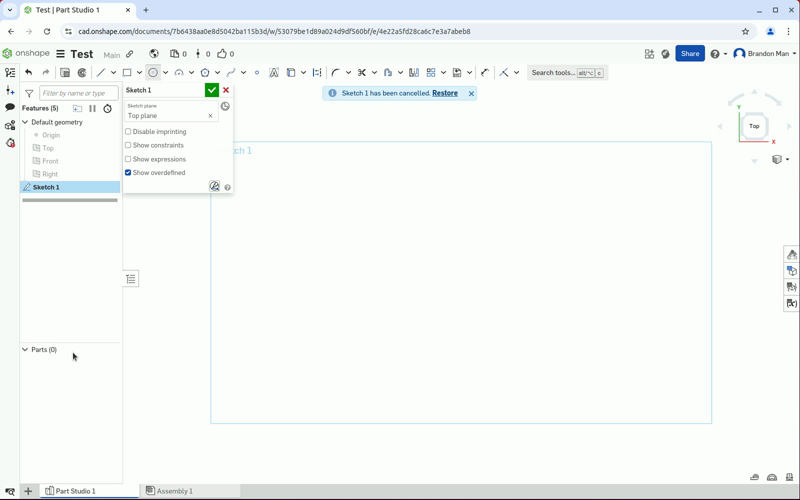
key_down(shift)
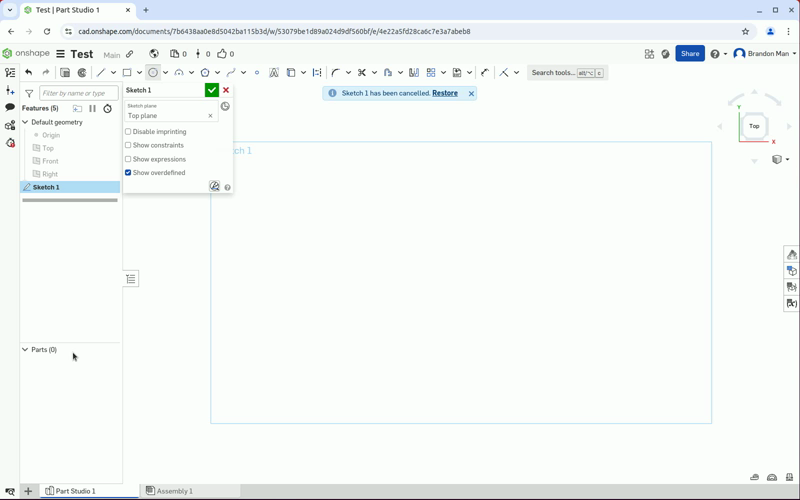
mouse_move(461, 282)
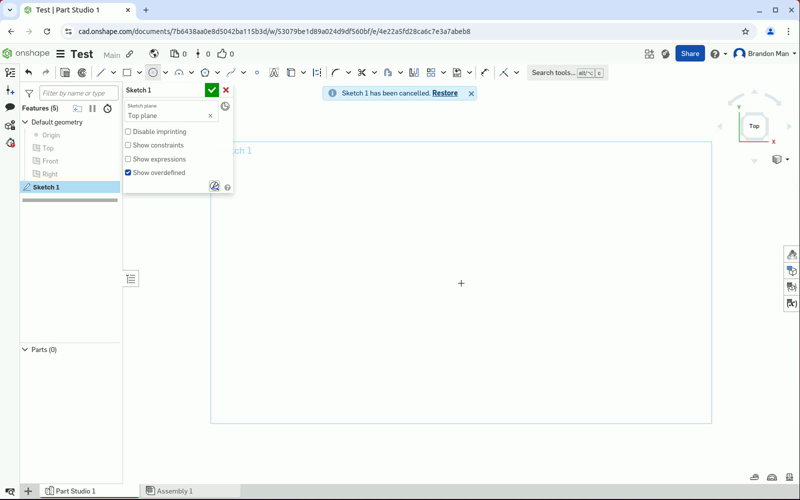
click(461, 282)
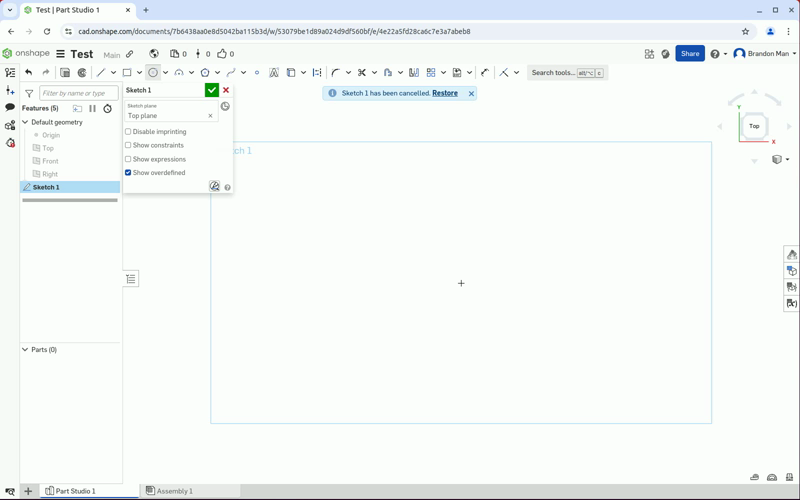
key_up(shift)
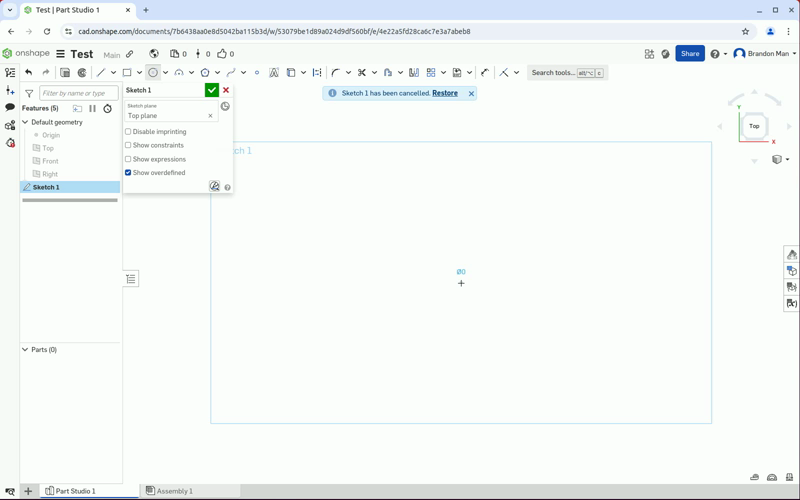
mouse_move(574, 282)
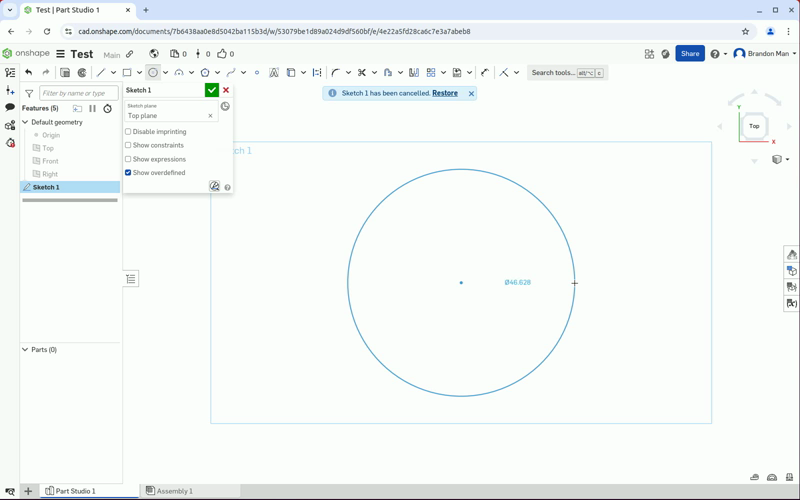
click(574, 282)
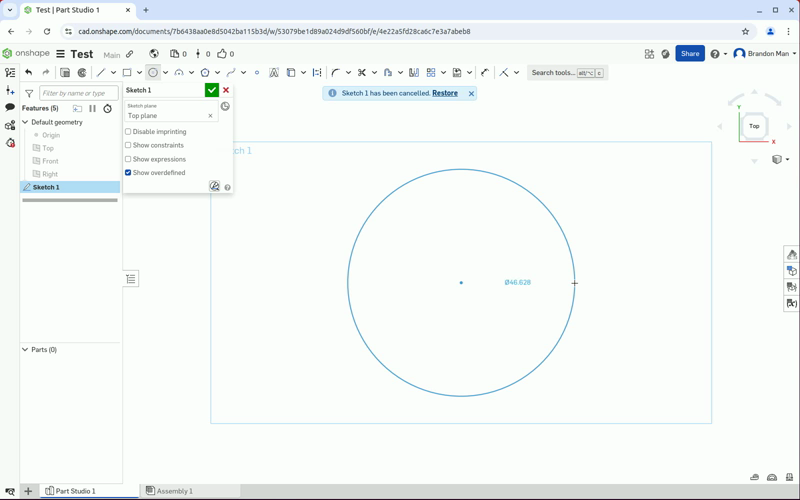
key(esc)
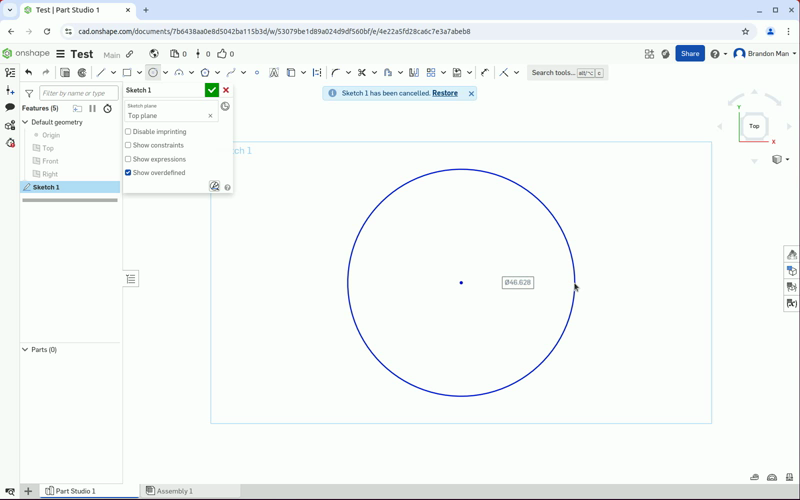
key(c)
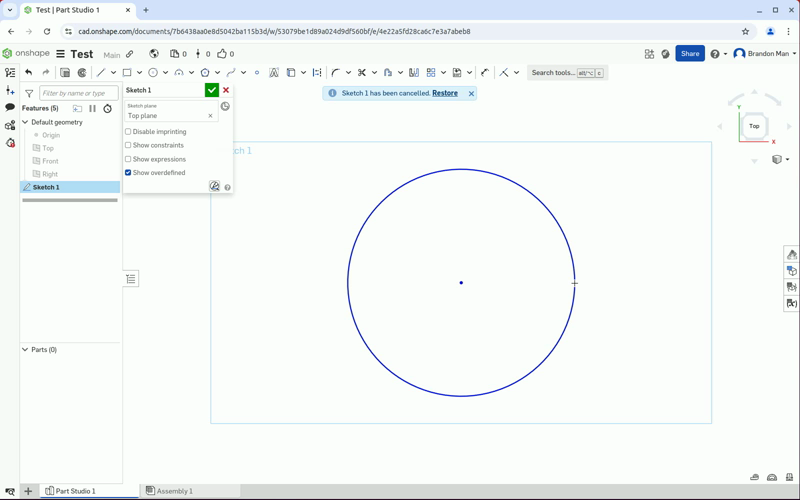
key_down(shift)
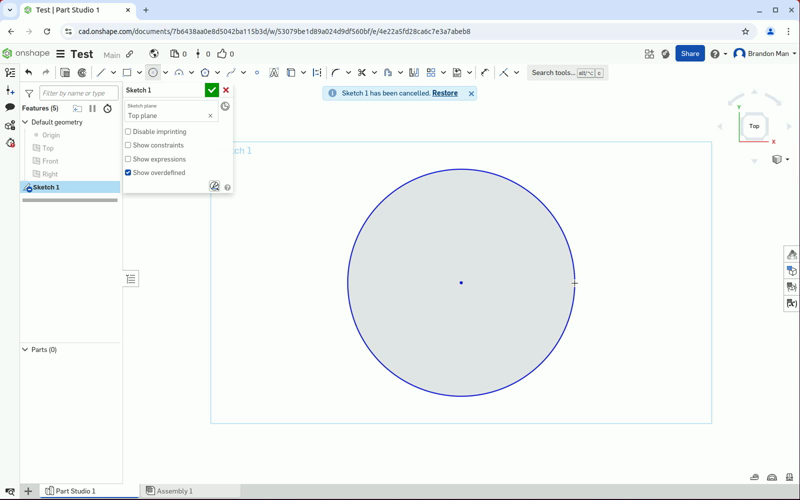
mouse_move(461, 282)
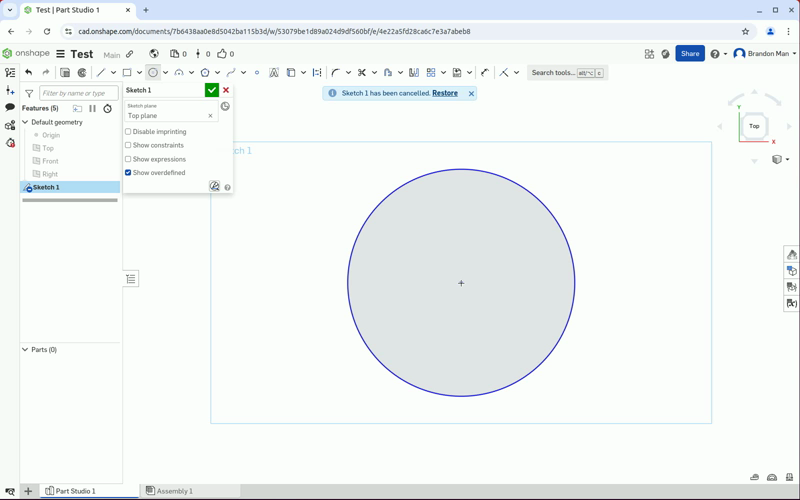
click(461, 282)
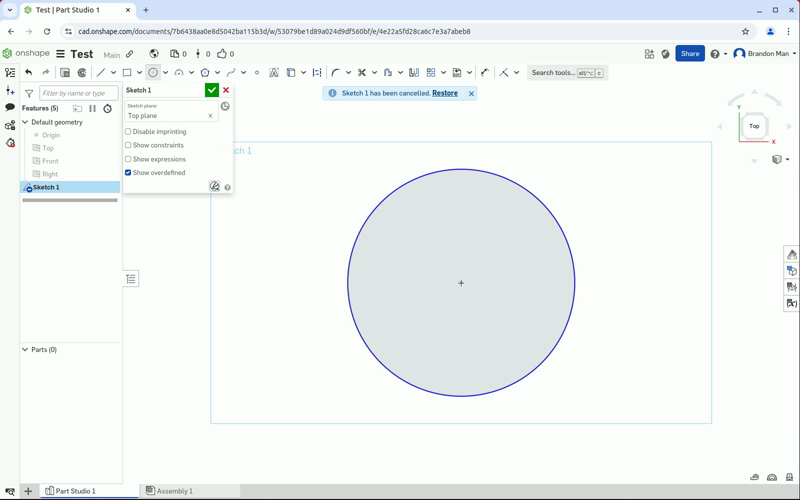
key_up(shift)
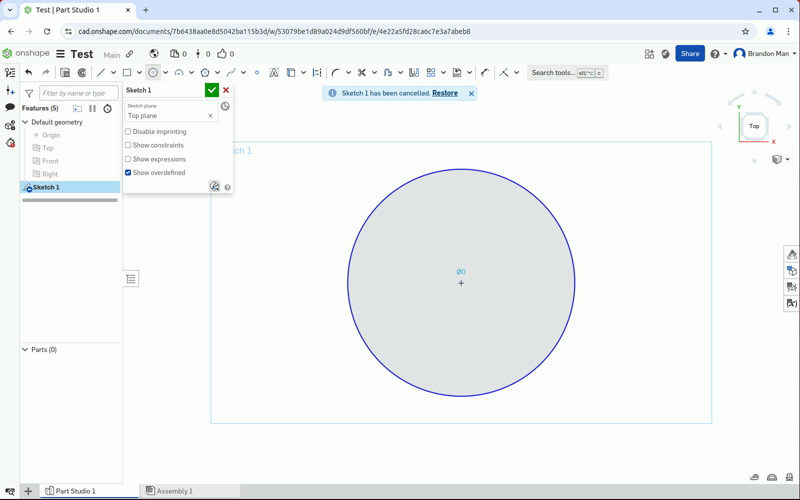
mouse_move(529, 282)
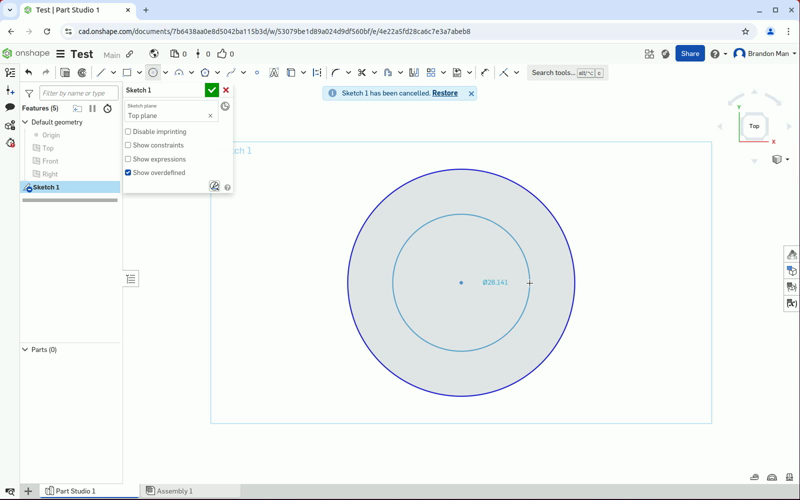
click(529, 282)
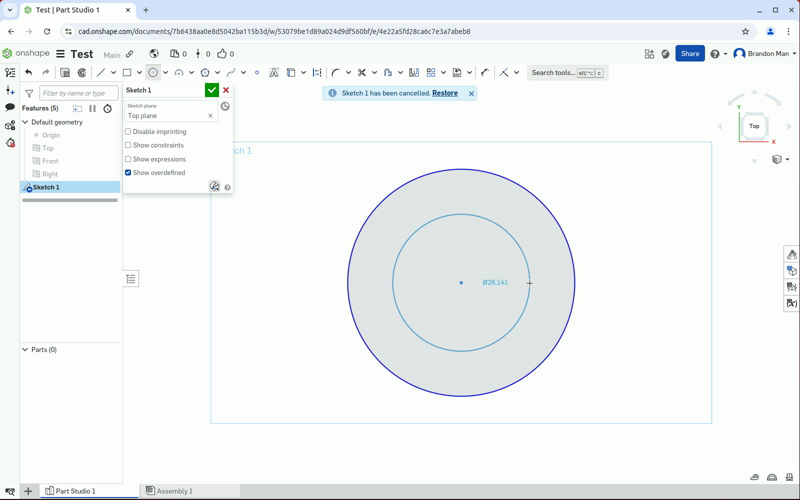
key(esc)
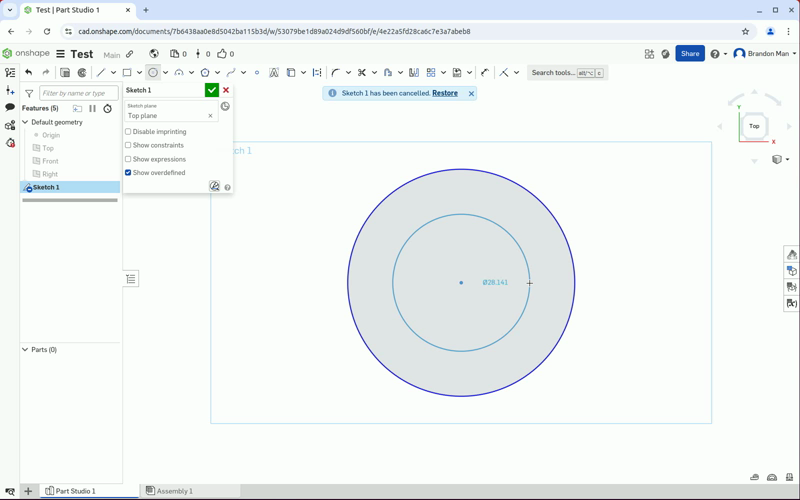
mouse_move(530, 217)
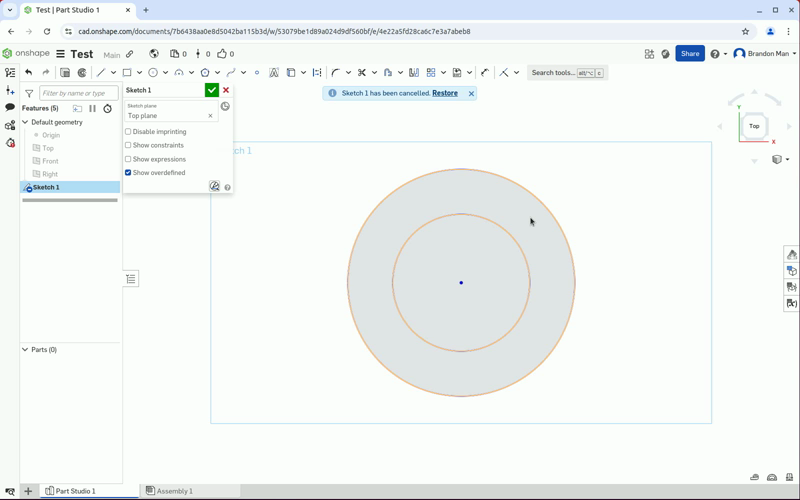
click(530, 217)
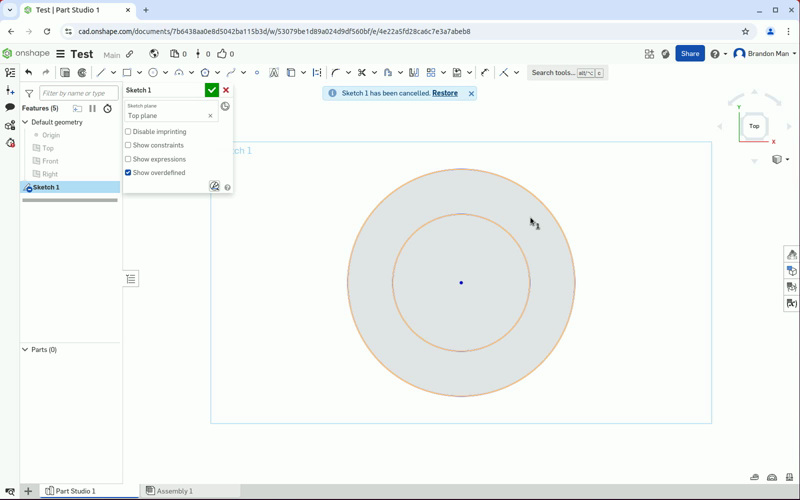
mouse_move(73, 352)
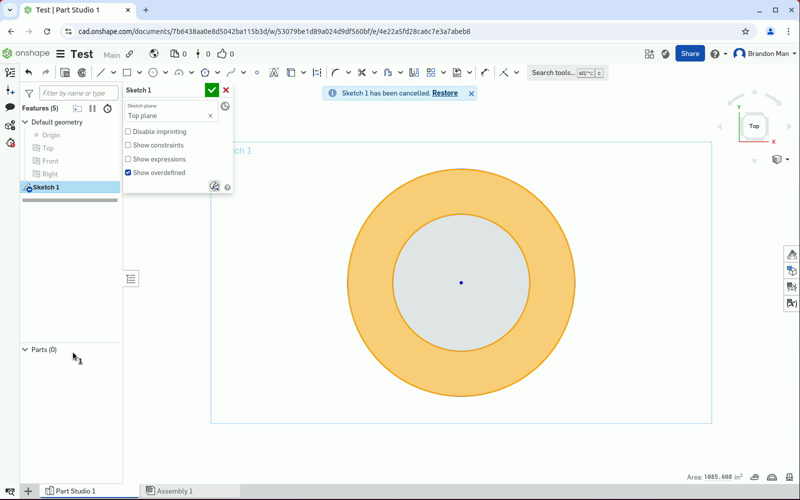
key(shift+y)
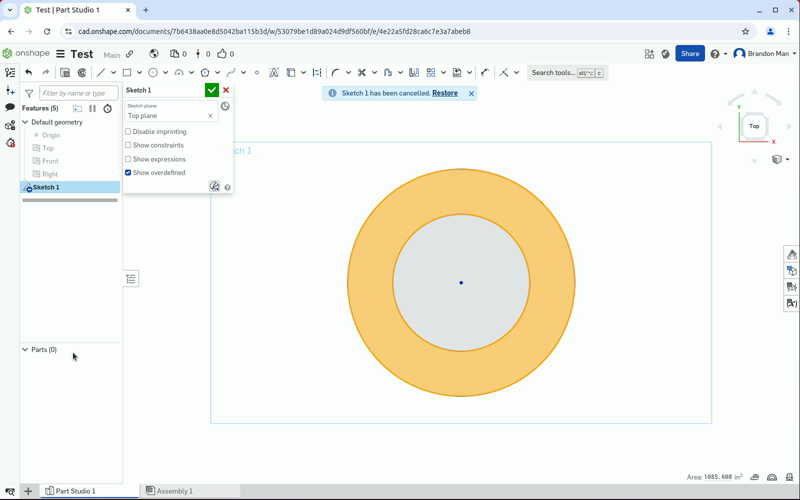
key(shift+e)
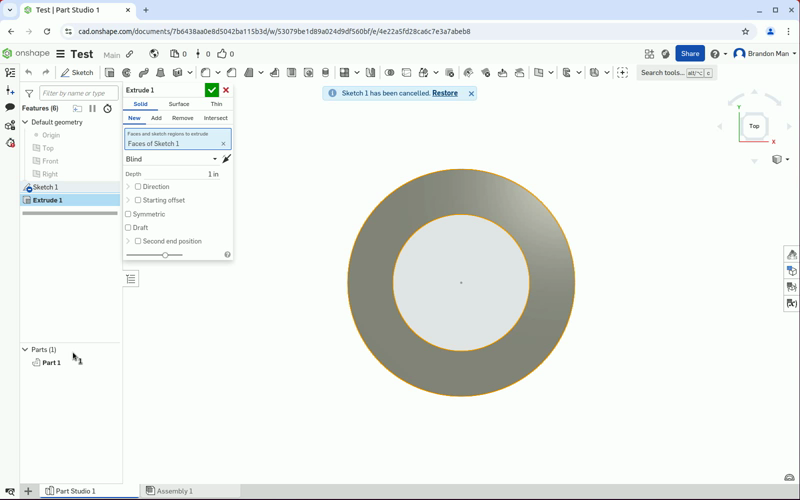
mouse_move(143, 106)
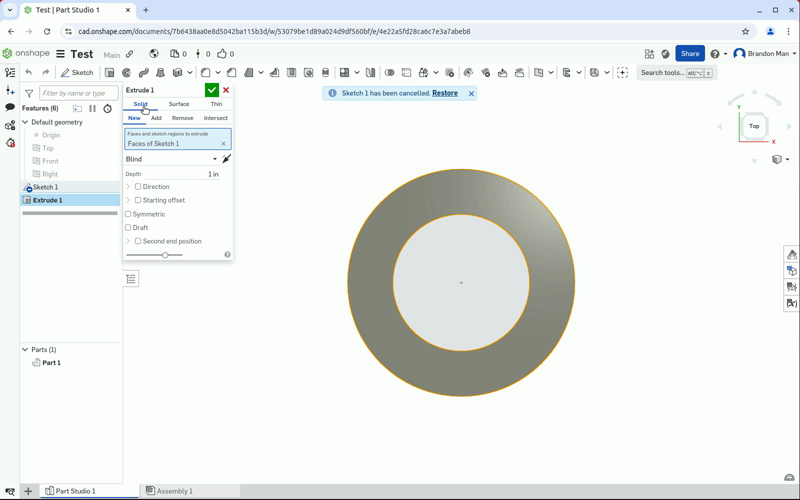
click(143, 106)
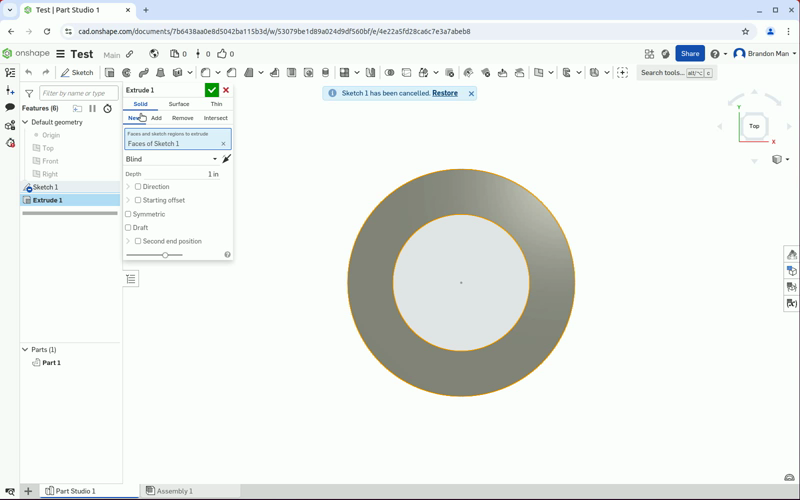
mouse_move(137, 120)
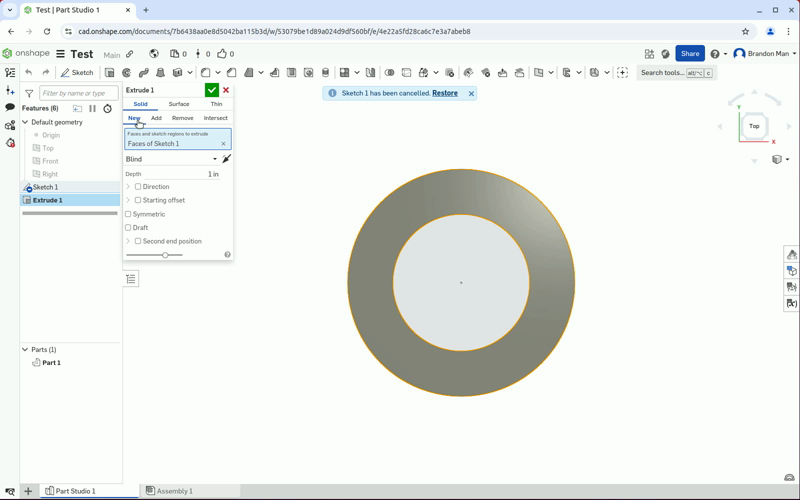
click(137, 120)
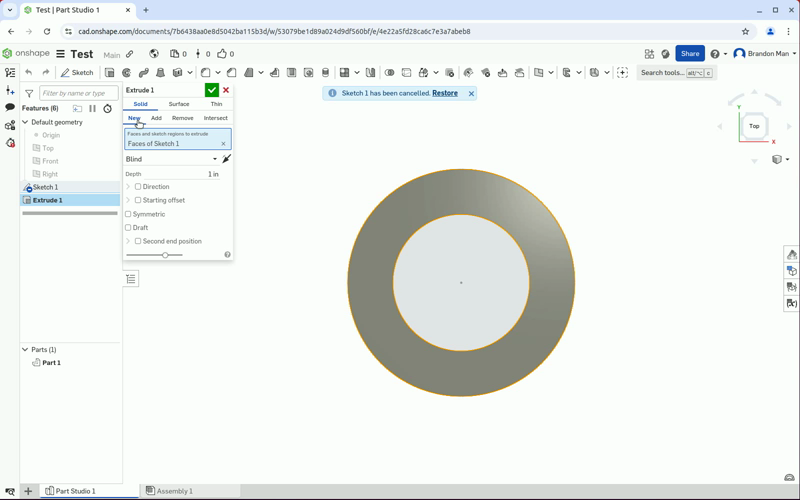
key(tab, 4)
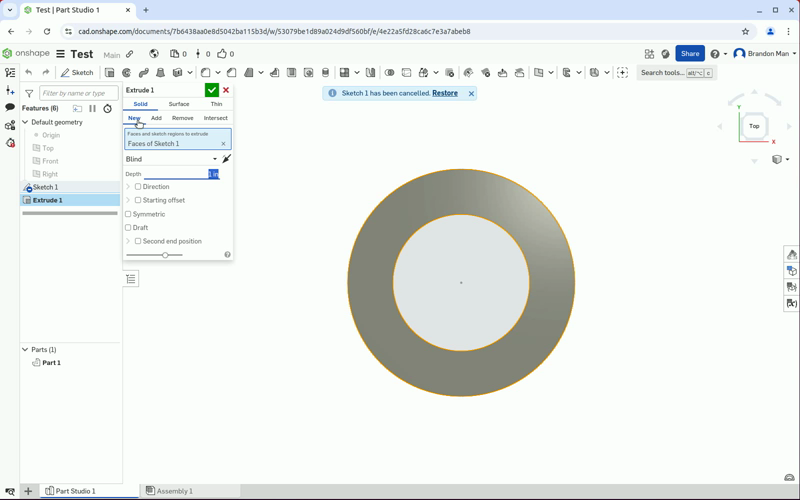
text(1.685)
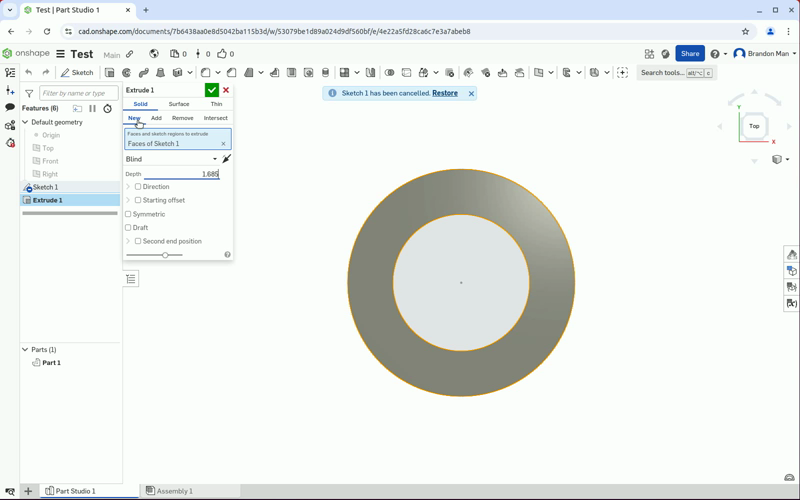
key(enter)
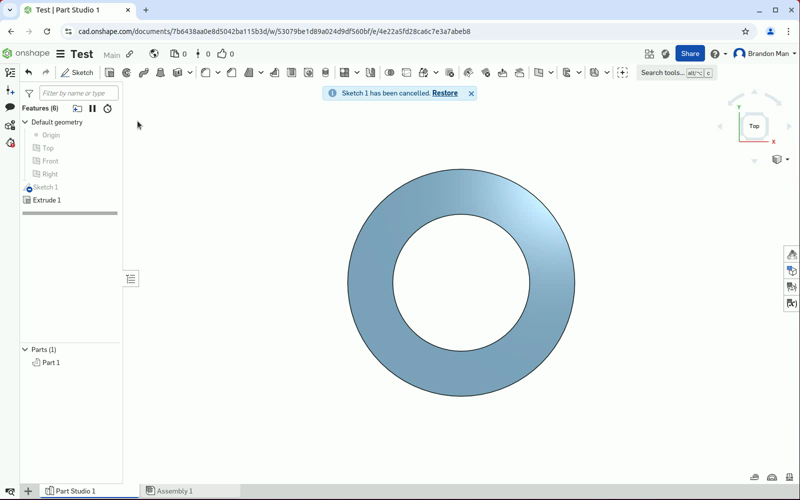
key(shift+h)
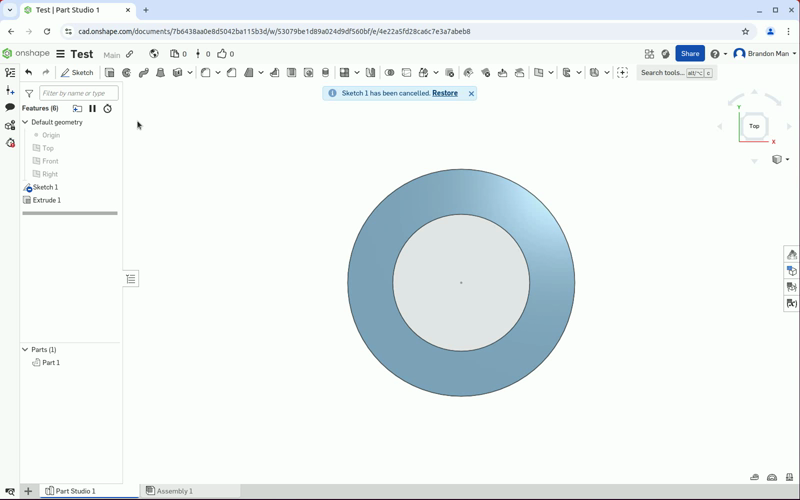
key(shift+h)
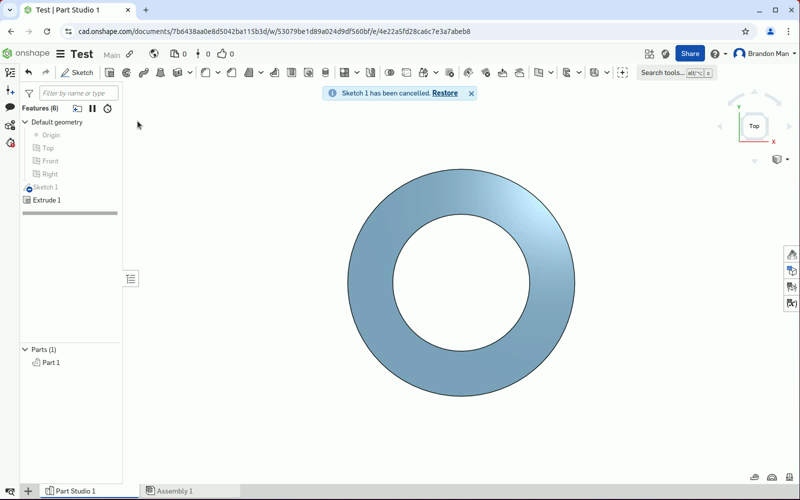
mouse_move(73, 189)
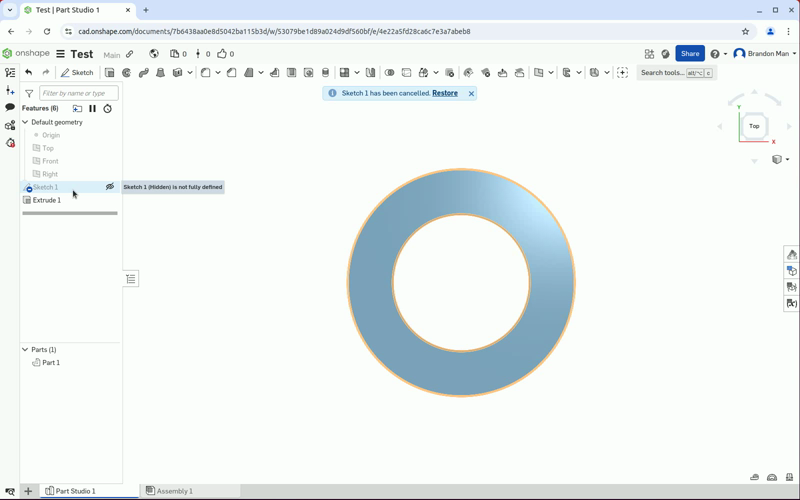
click(73, 189)
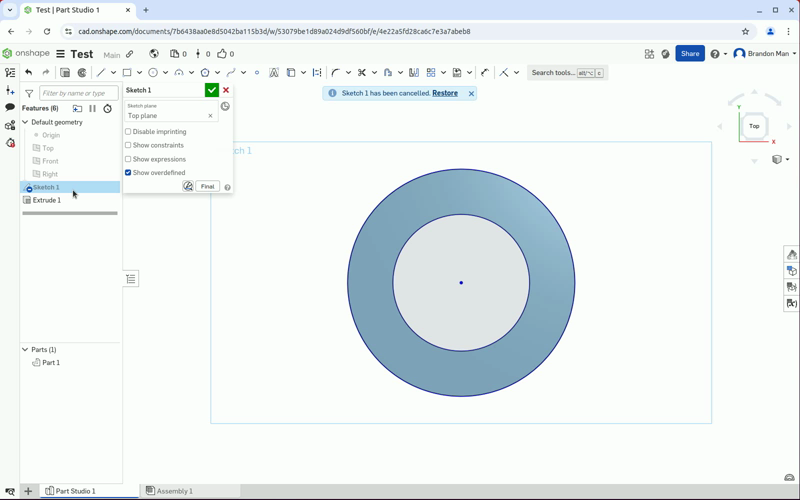
mouse_move(229, 92)
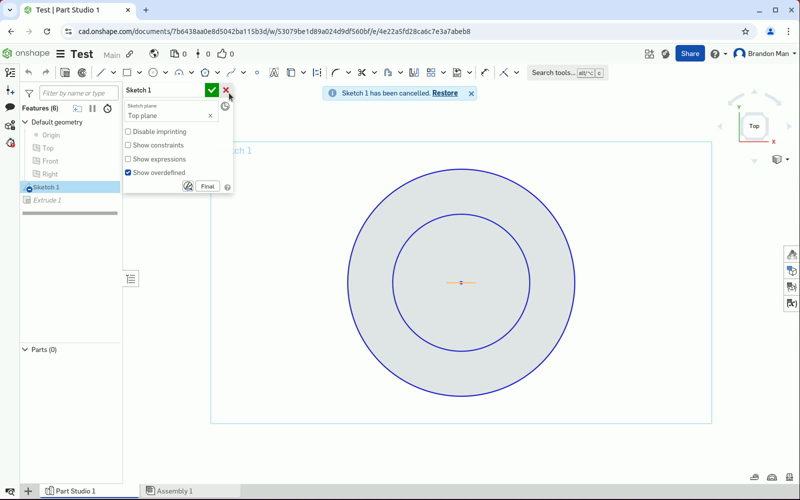
click(229, 92)
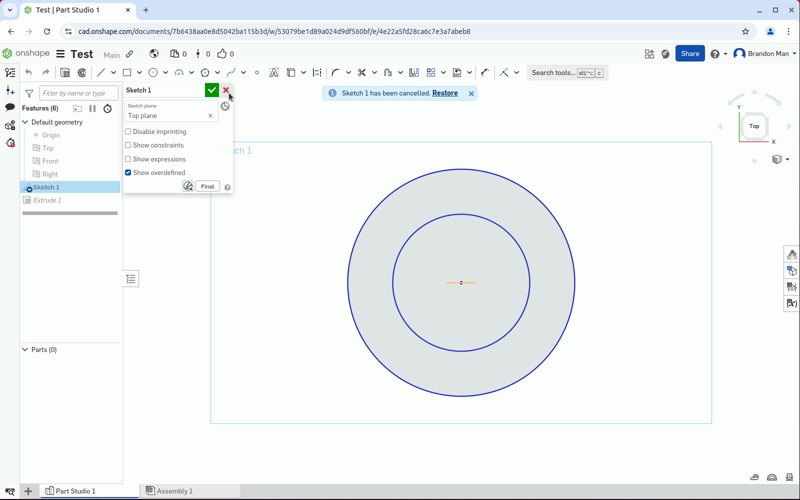
key(shift+s)
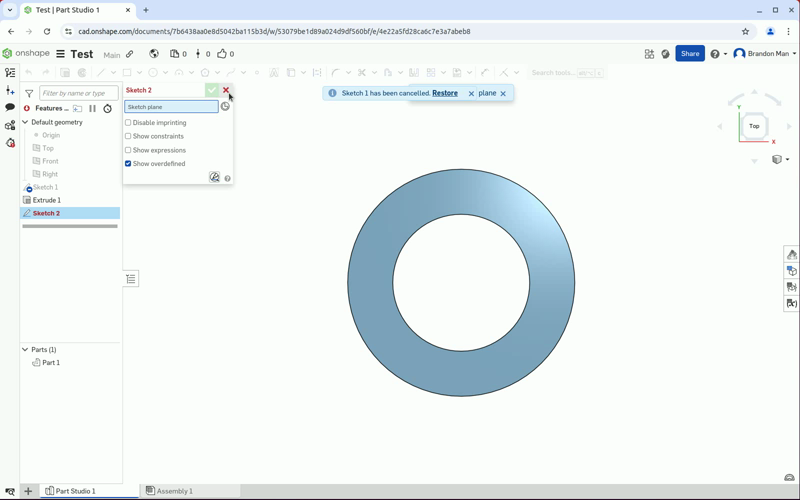
mouse_move(73, 150)
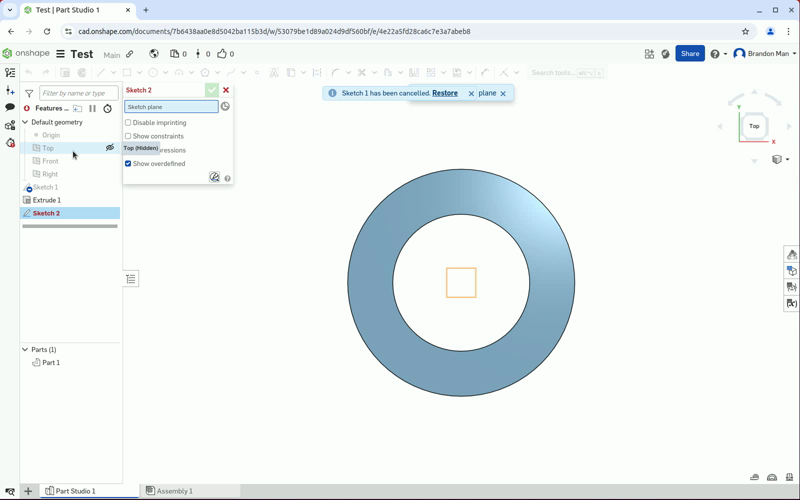
click(73, 150)
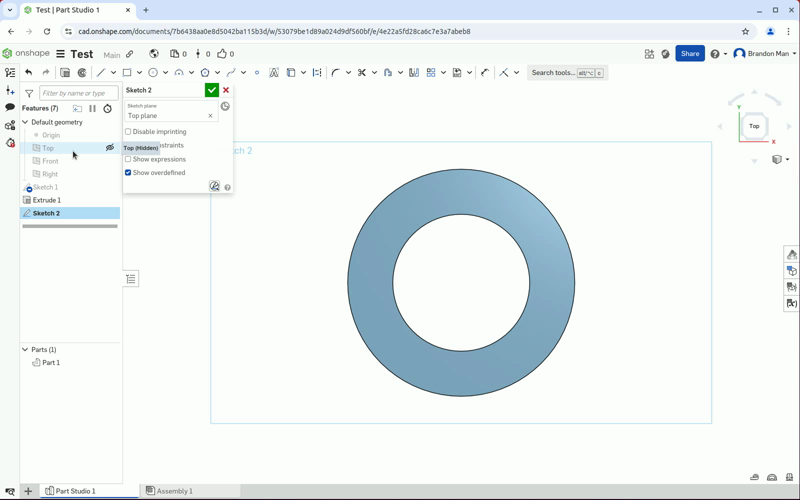
mouse_move(73, 352)
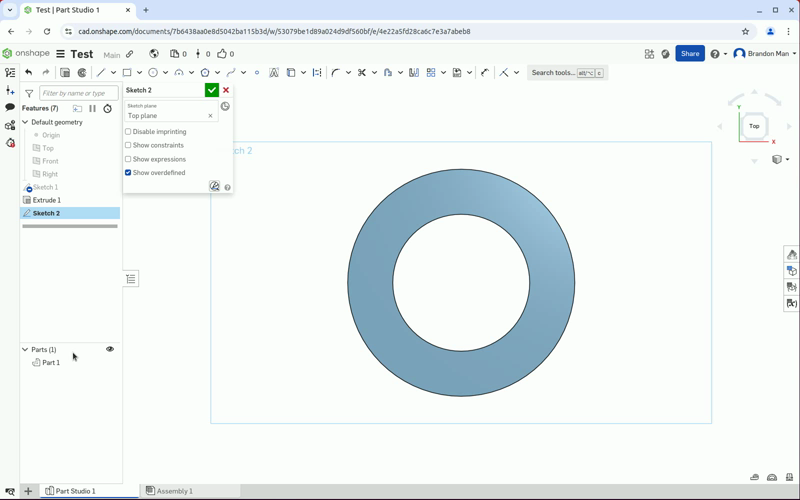
key(y)
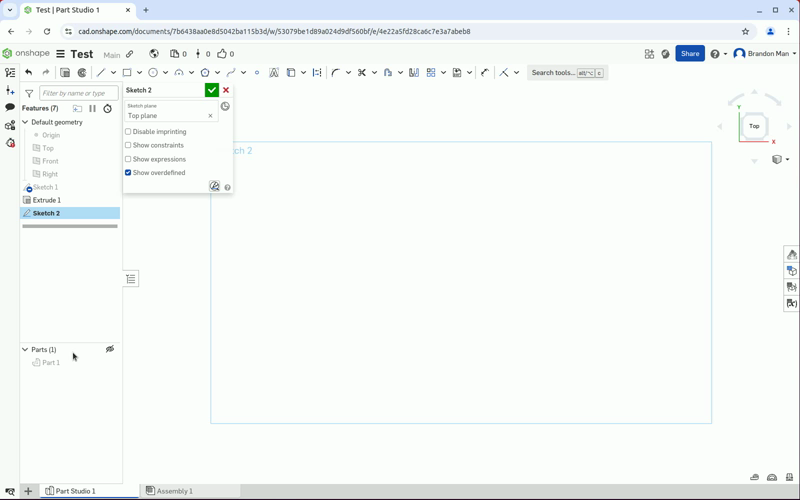
key(c)
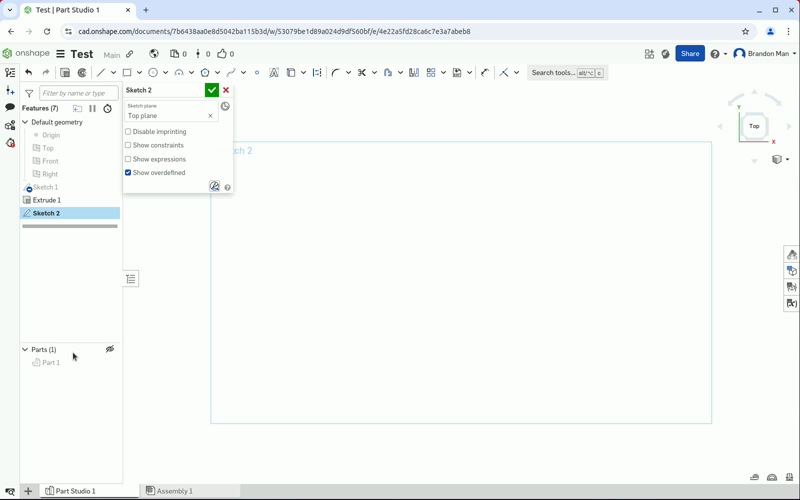
key_down(shift)
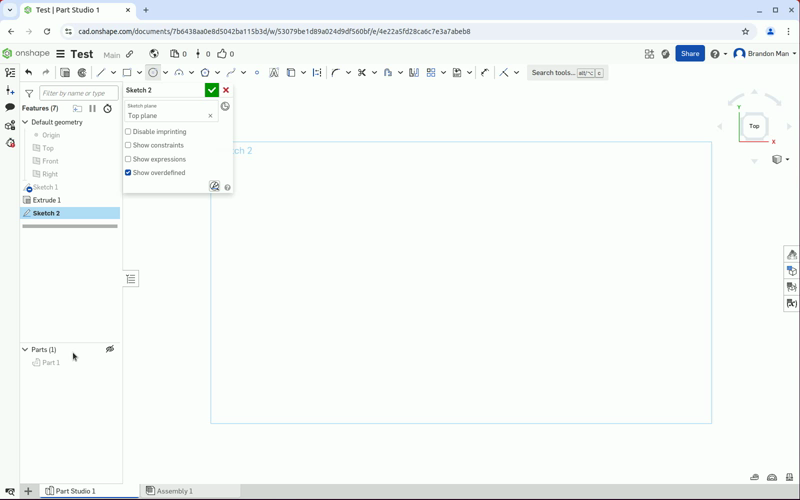
mouse_move(461, 282)
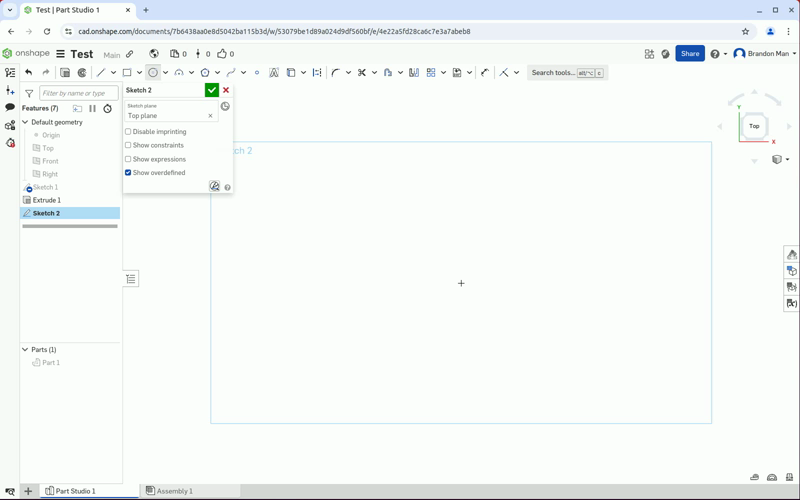
click(461, 282)
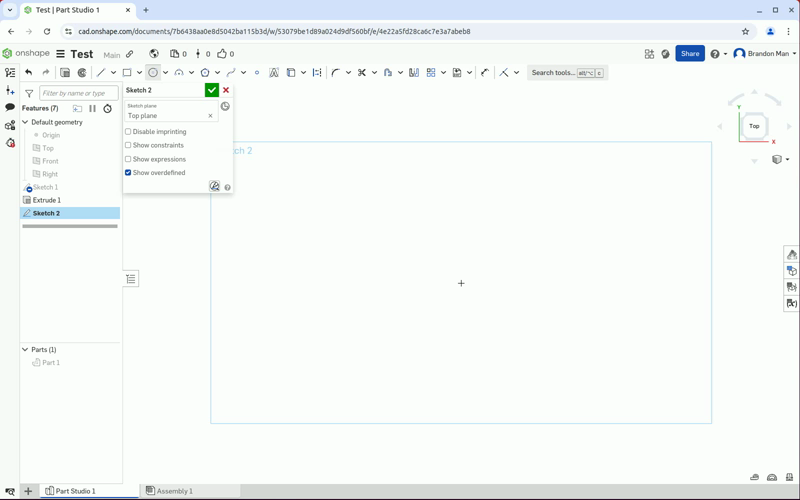
key_up(shift)
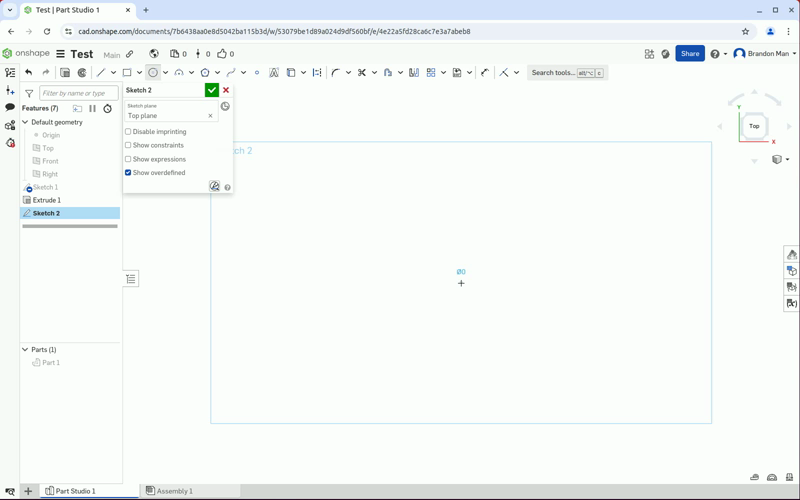
mouse_move(522, 282)
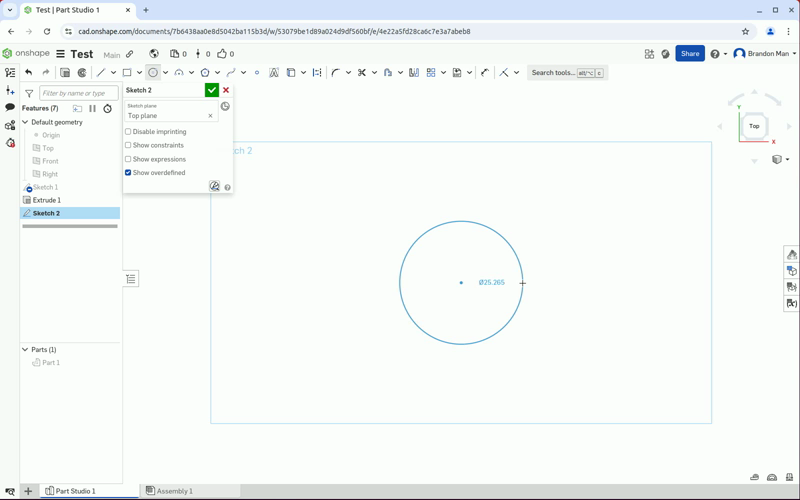
click(522, 282)
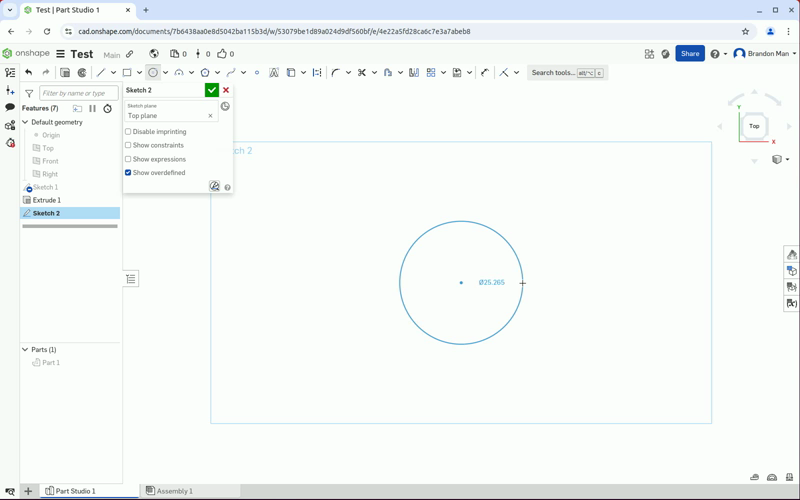
key(esc)
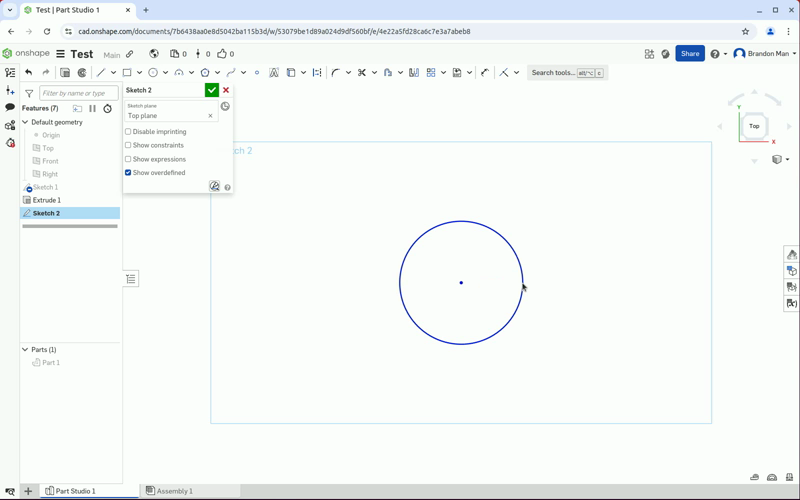
key(c)
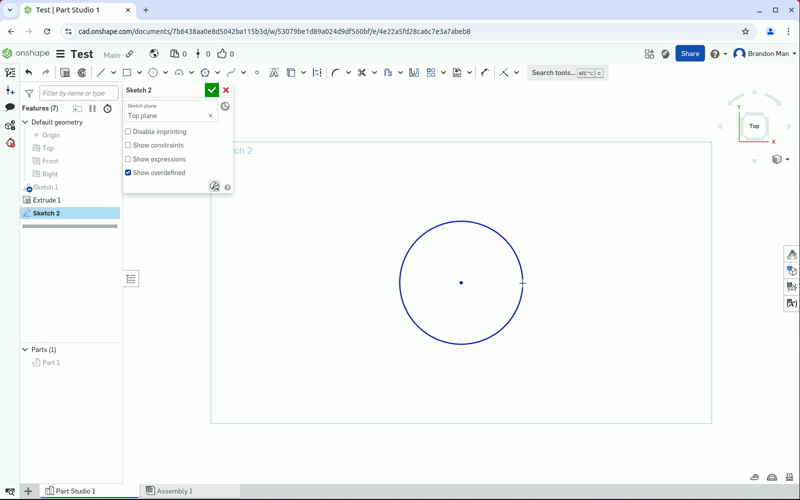
key_down(shift)
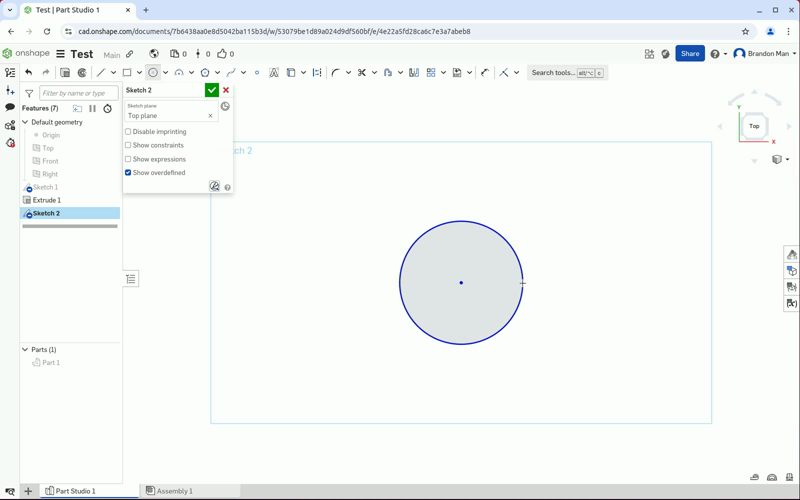
mouse_move(461, 282)
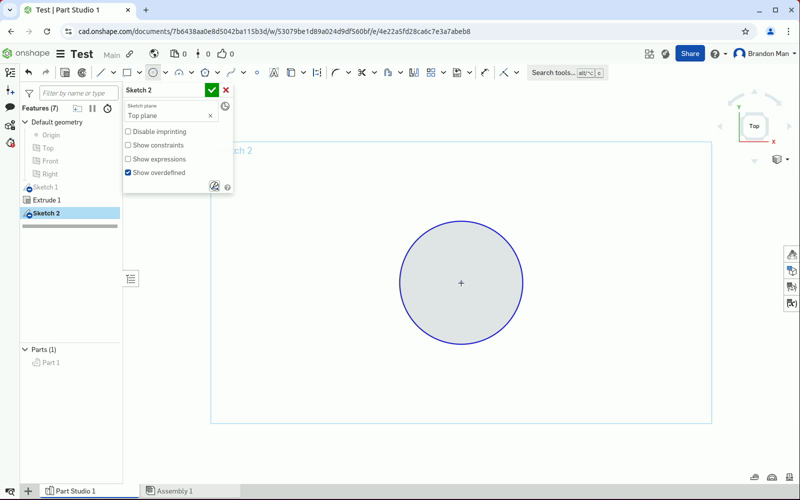
click(461, 282)
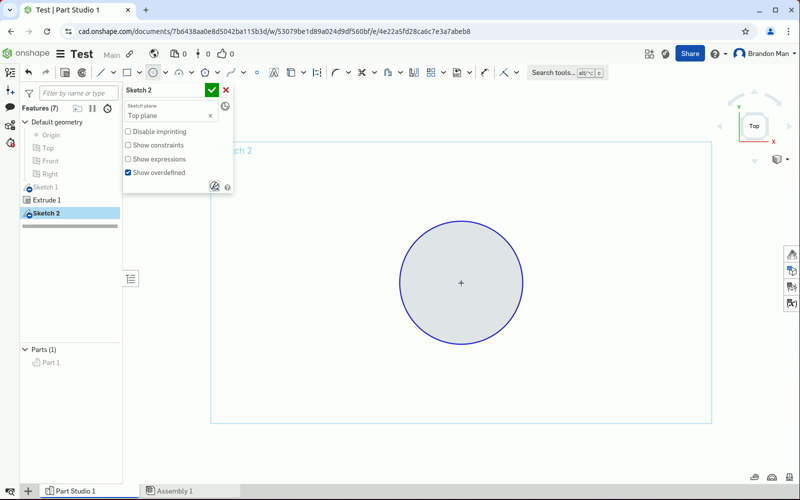
key_up(shift)
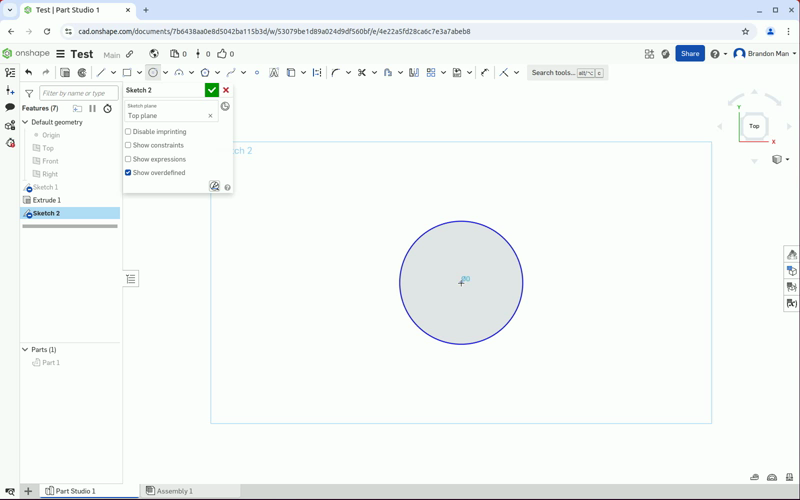
mouse_move(467, 282)
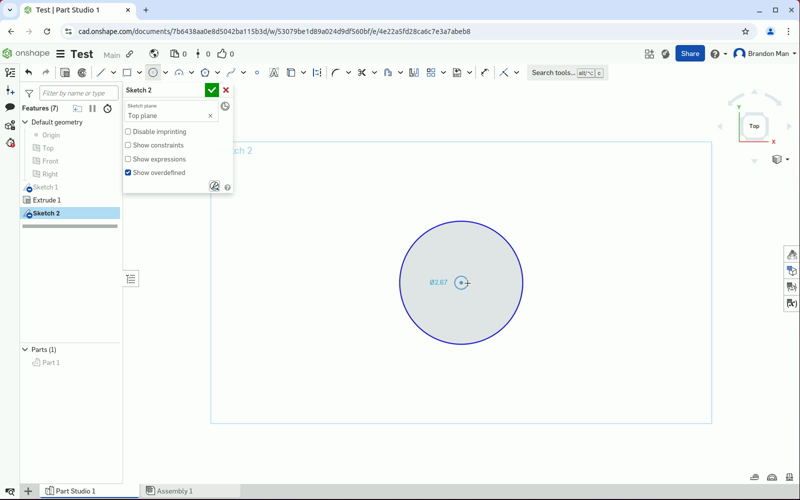
click(467, 282)
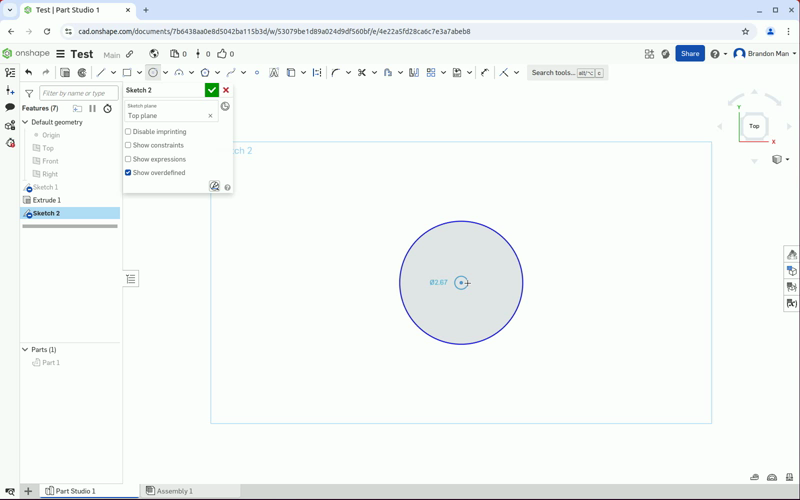
key(esc)
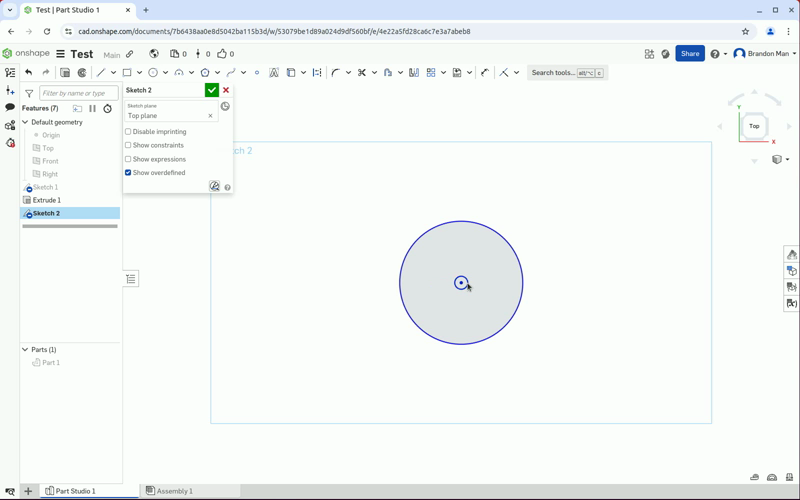
mouse_move(510, 280)
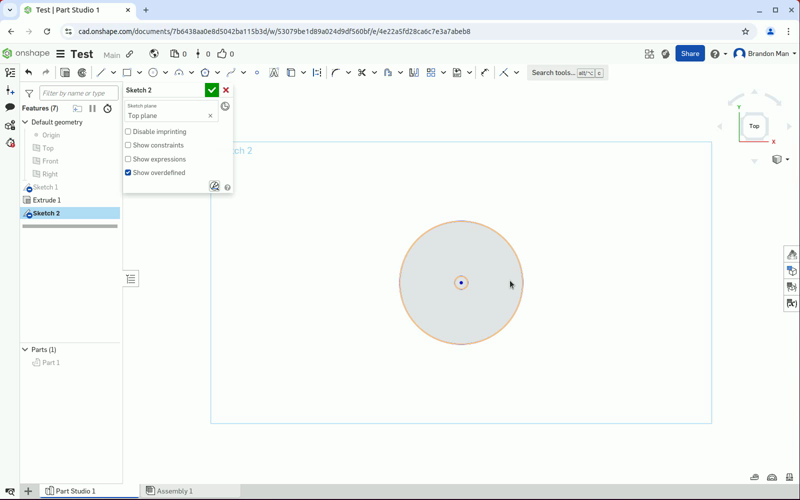
click(510, 280)
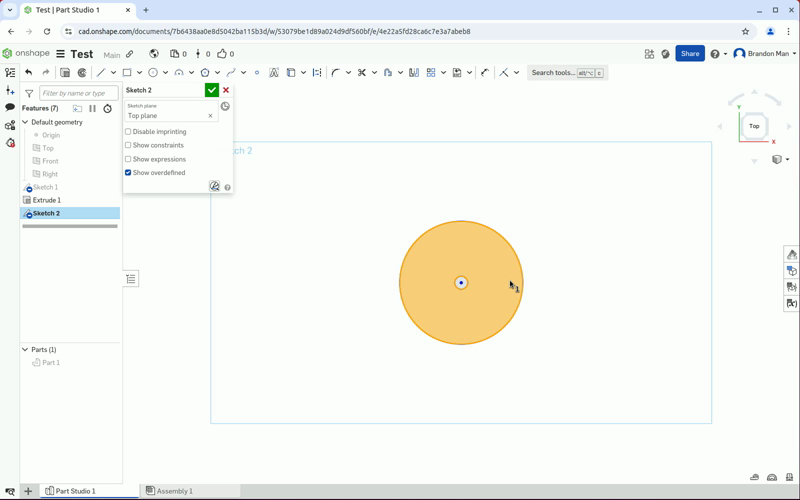
mouse_move(73, 352)
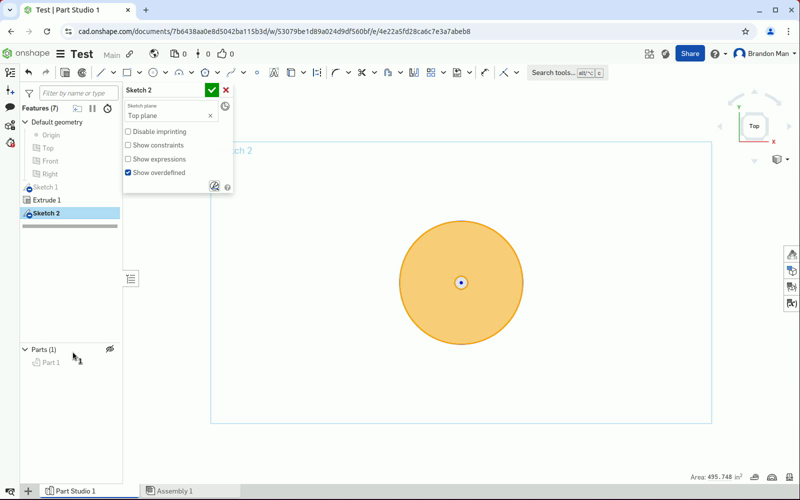
key(shift+y)
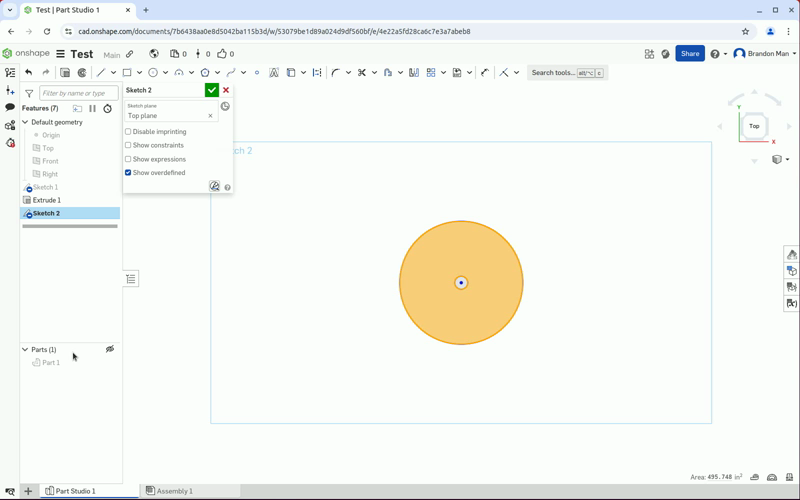
key(shift+e)
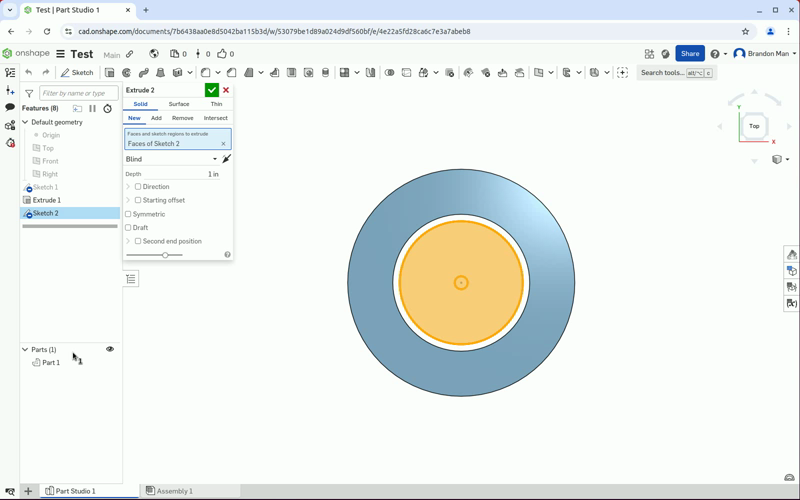
mouse_move(143, 106)
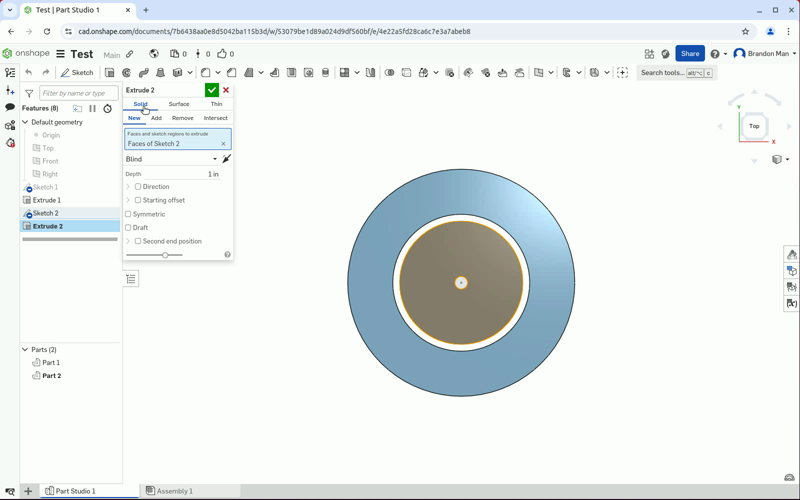
click(143, 106)
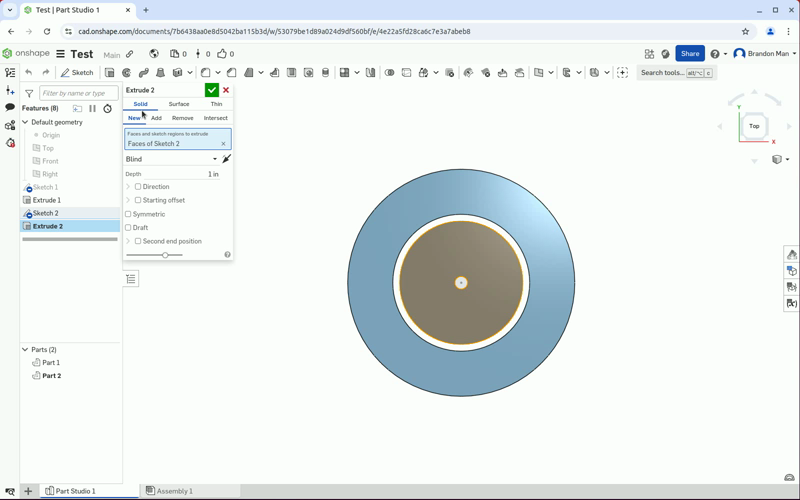
mouse_move(137, 120)
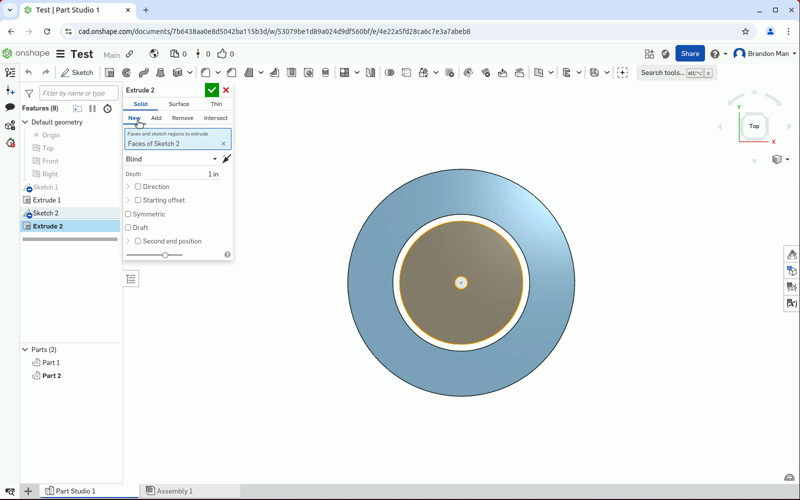
click(137, 120)
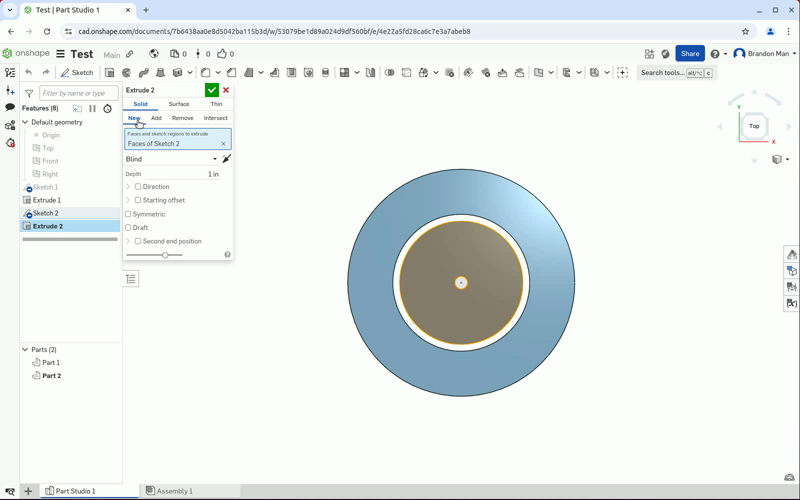
key(tab, 4)
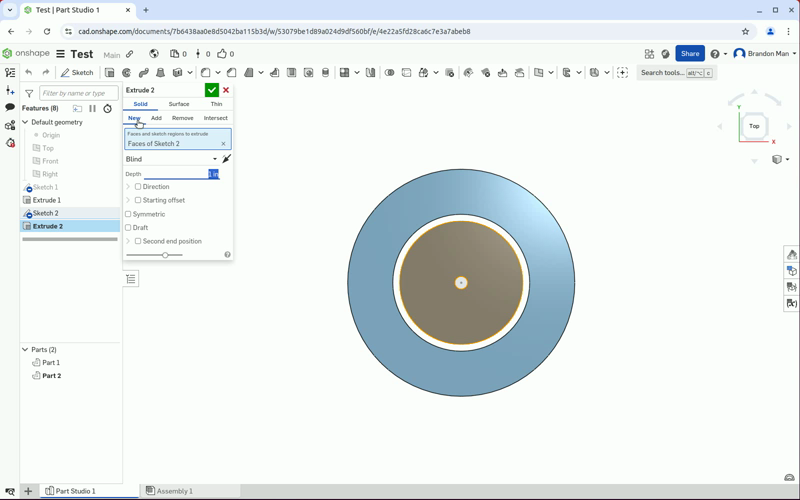
text(1.685)
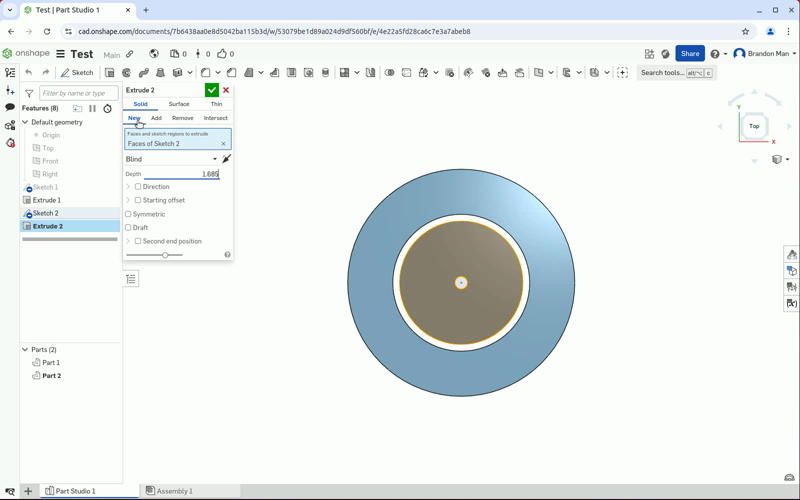
key(enter)
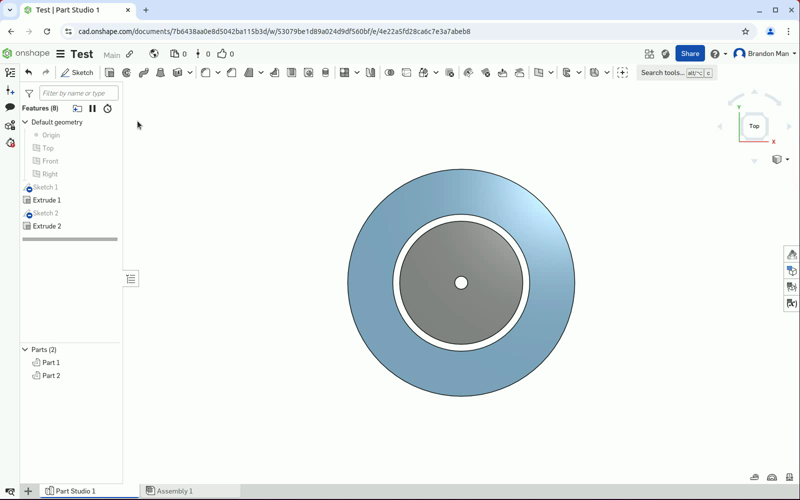
key(shift+h)
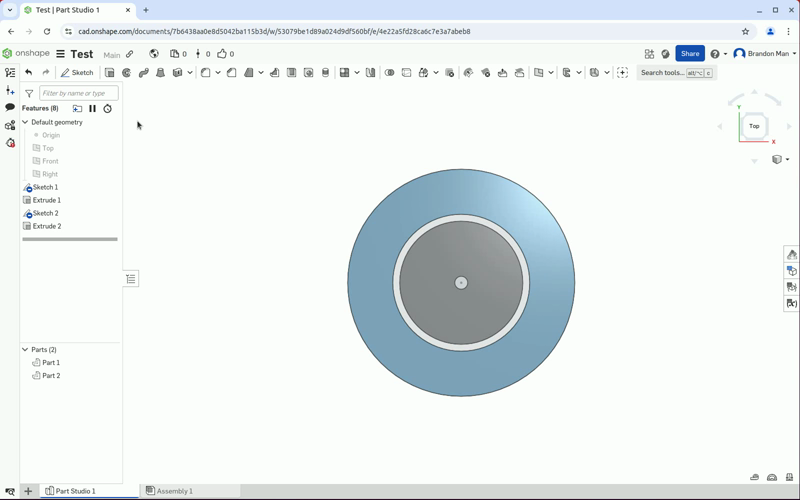
key(shift+h)
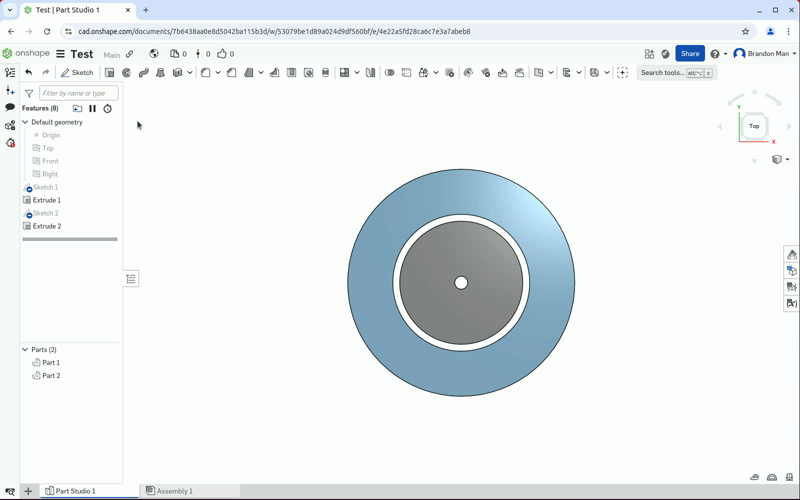
mouse_move(73, 189)
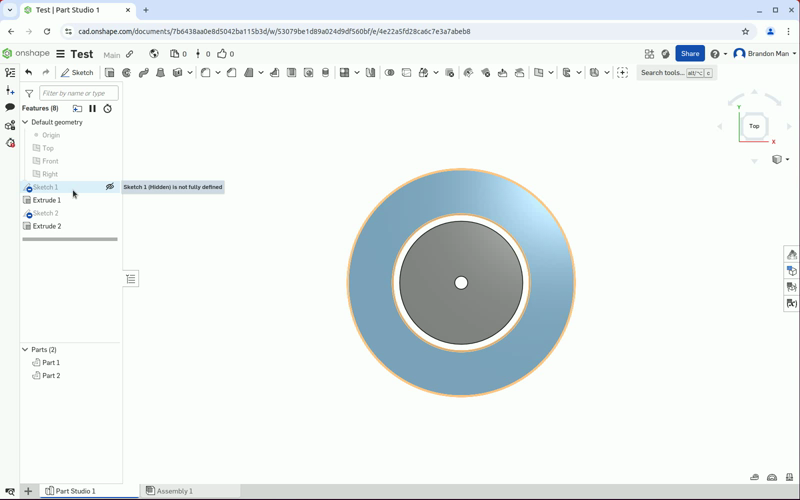
click(73, 189)
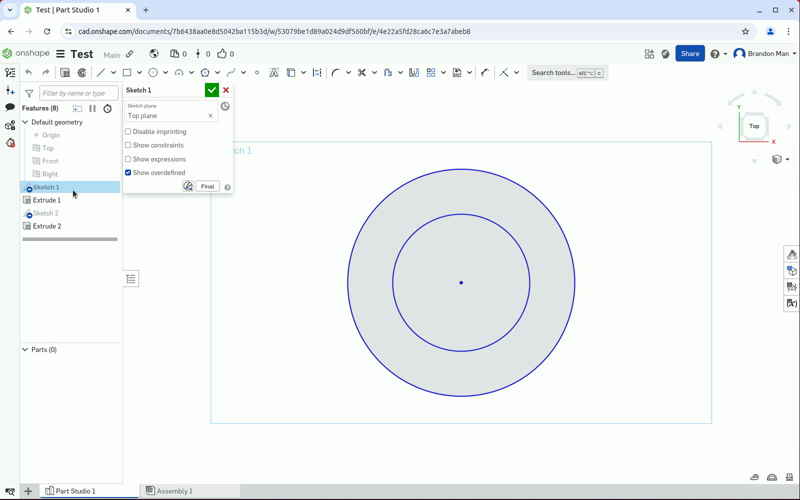
mouse_move(229, 92)
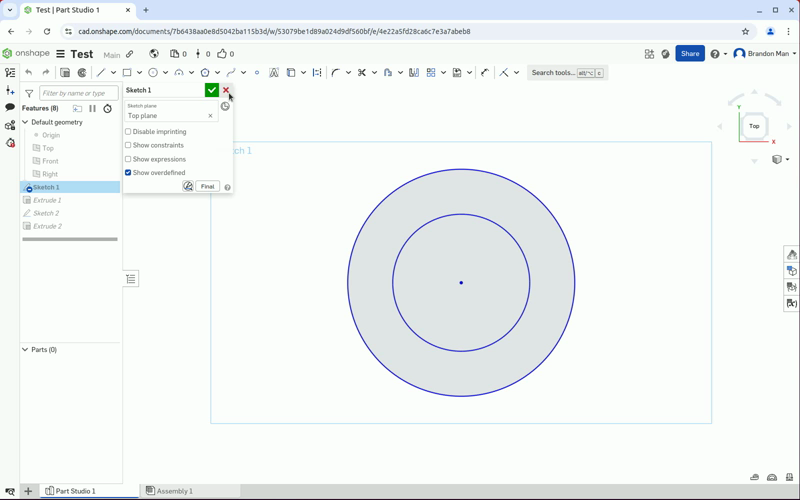
click(229, 92)
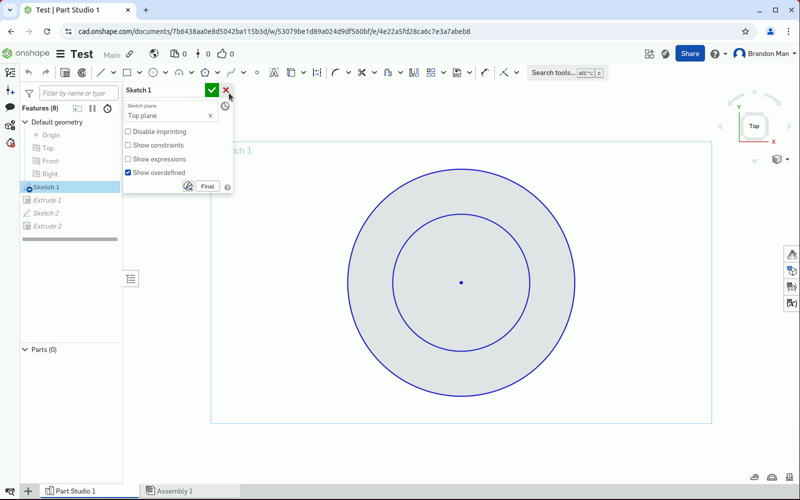
key(shift+s)
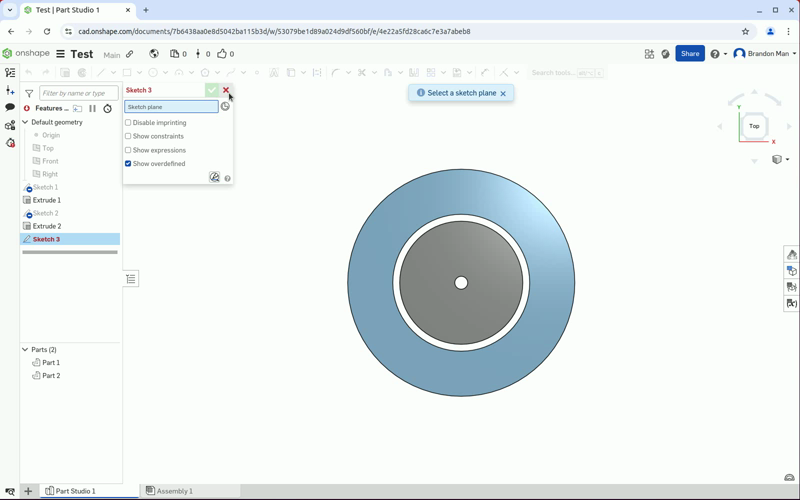
mouse_move(73, 150)
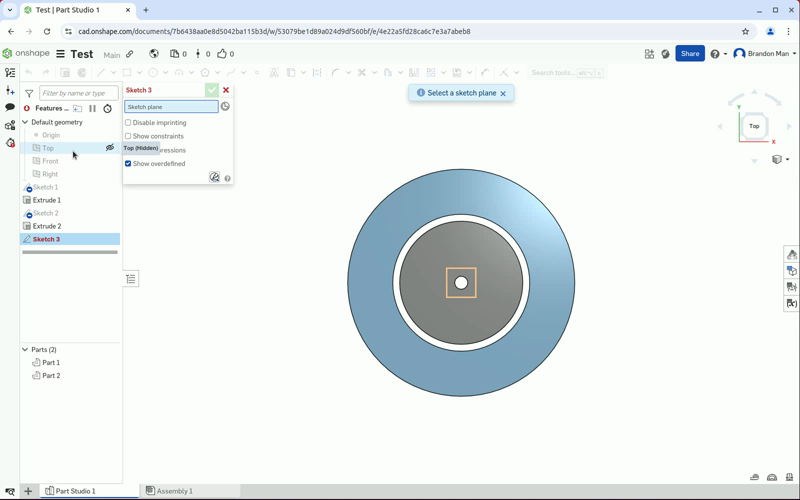
click(73, 150)
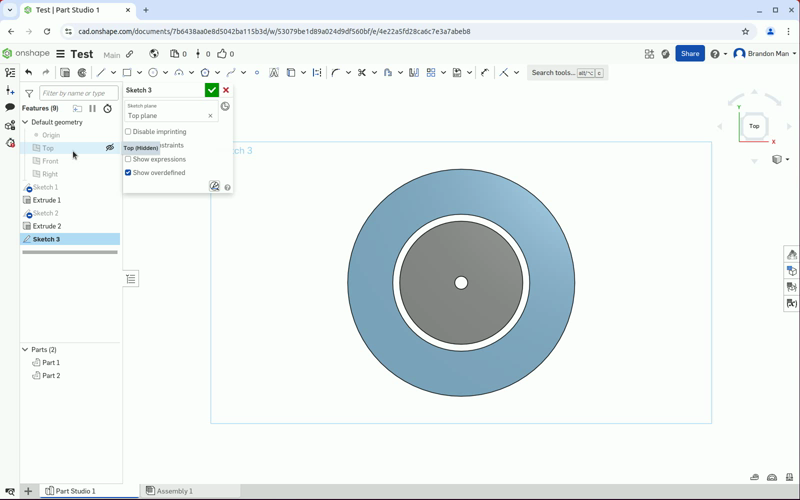
mouse_move(73, 352)
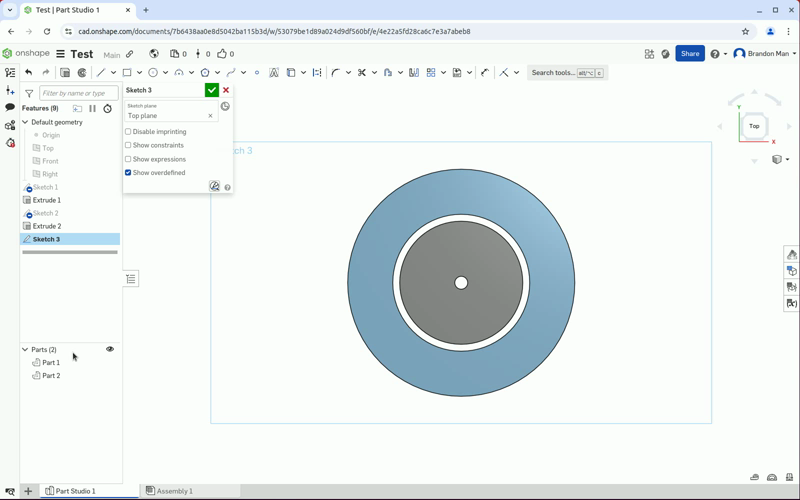
key(y)
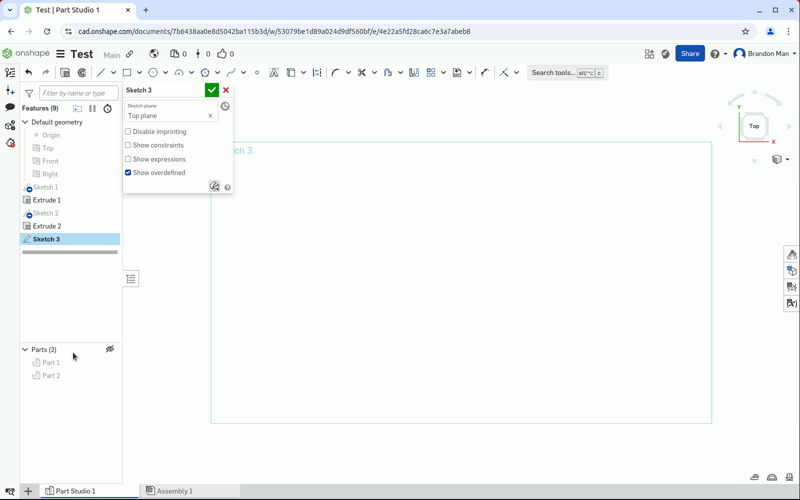
key(c)
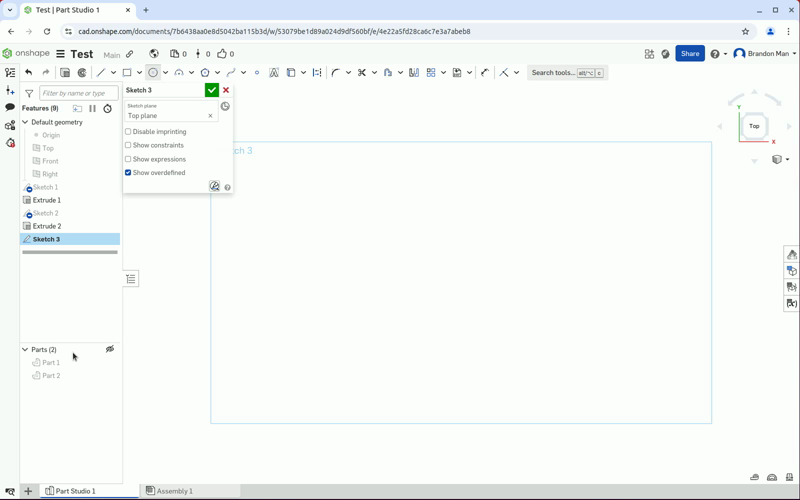
key_down(shift)
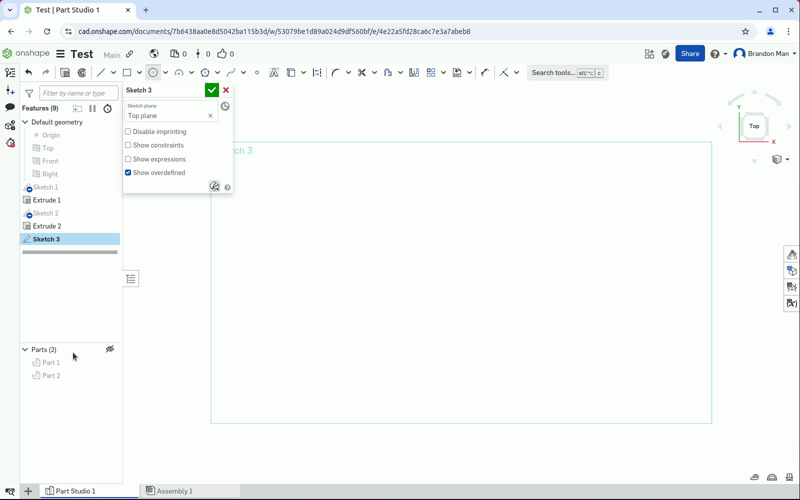
mouse_move(461, 282)
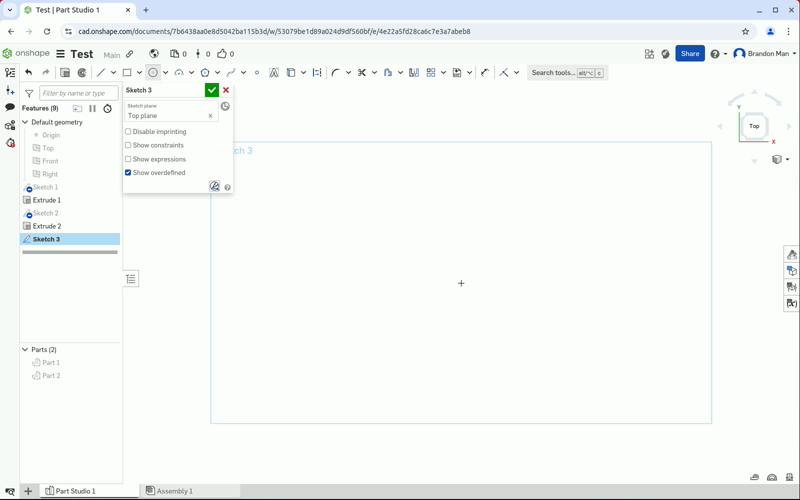
click(461, 282)
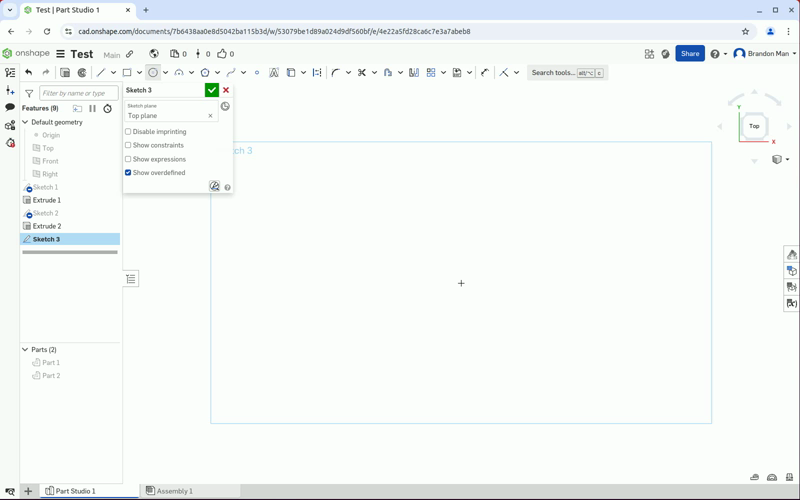
key_up(shift)
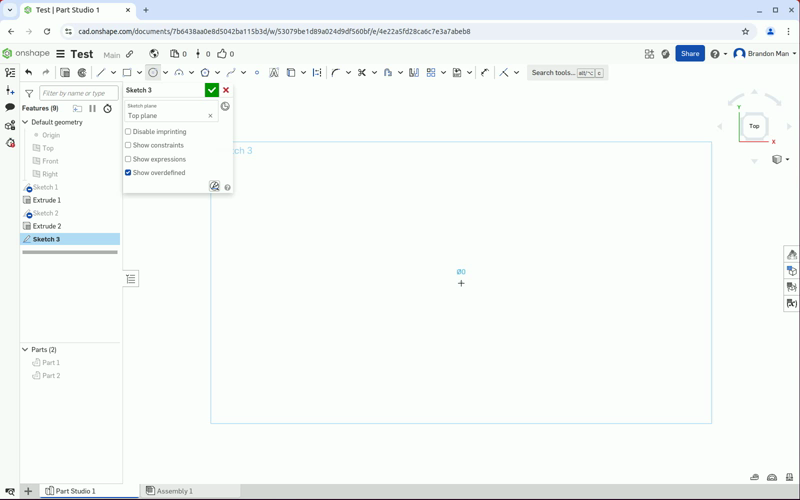
mouse_move(531, 282)
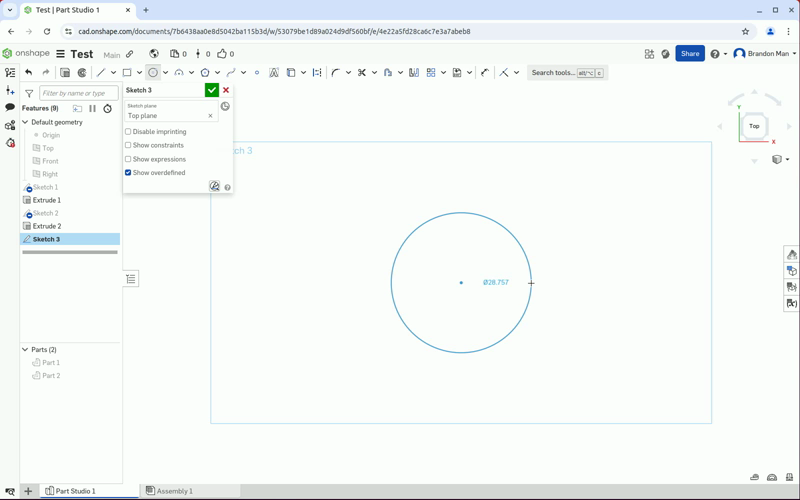
click(531, 282)
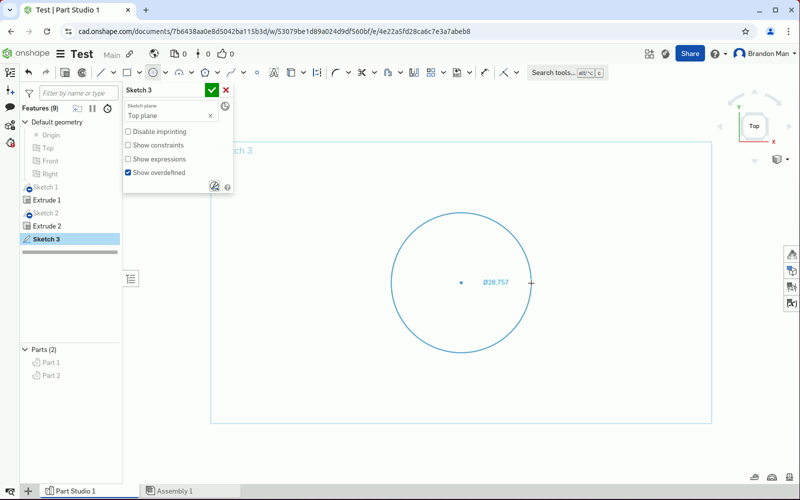
key(esc)
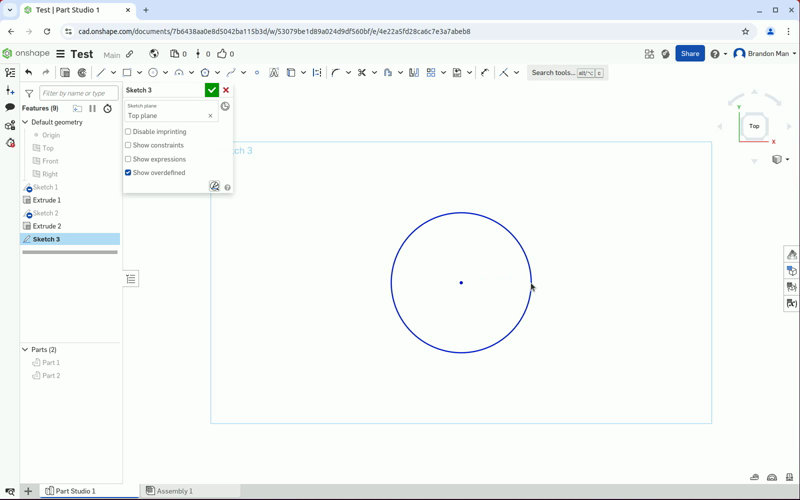
key(c)
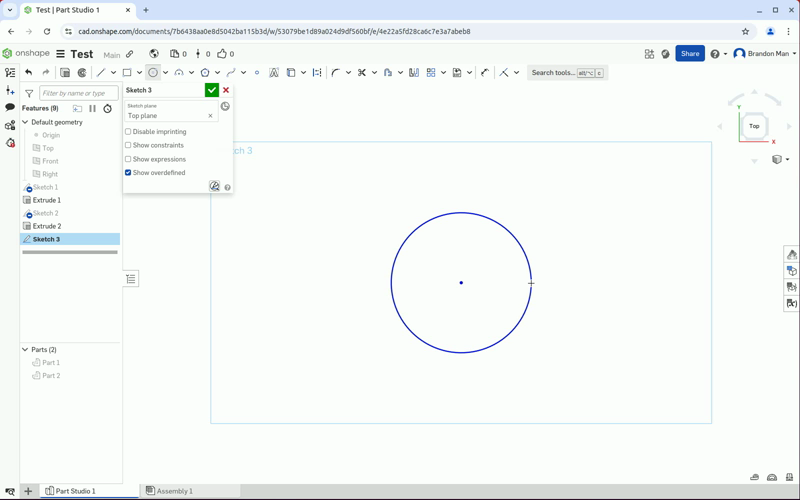
key_down(shift)
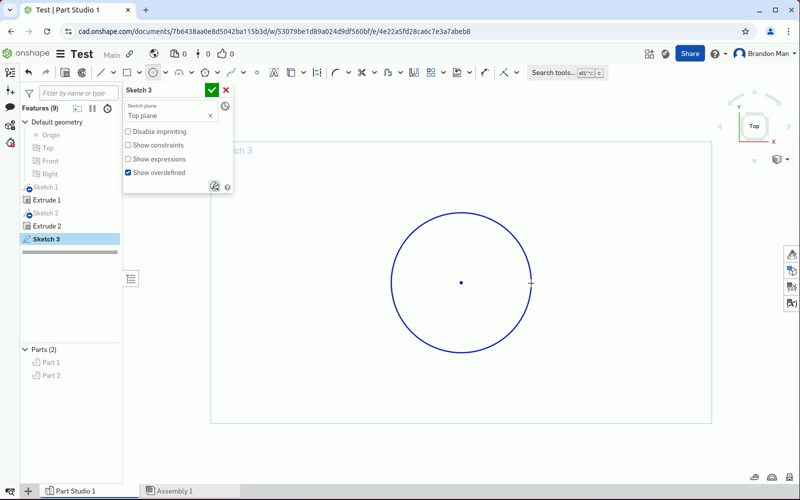
mouse_move(461, 282)
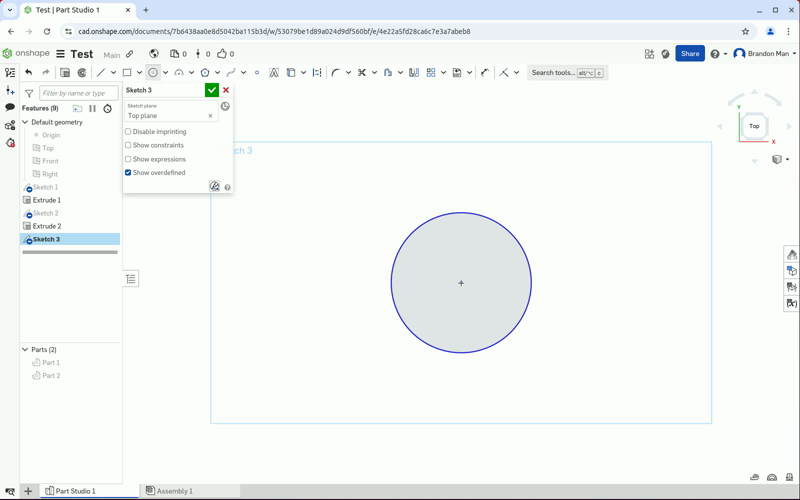
click(461, 282)
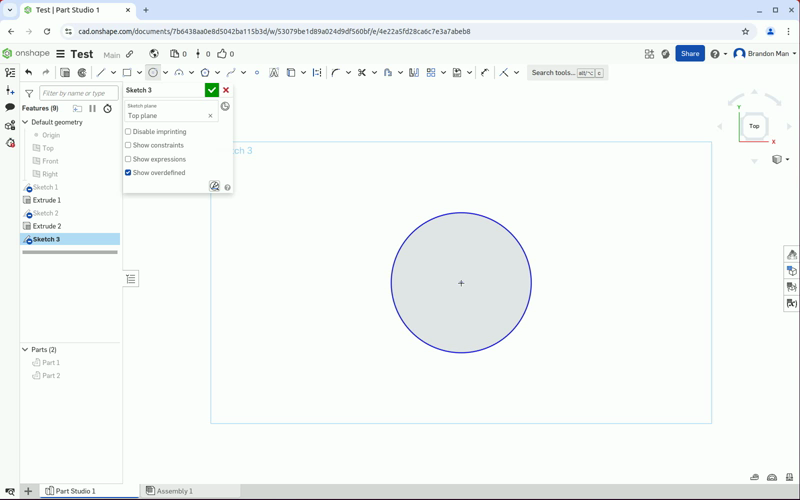
key_up(shift)
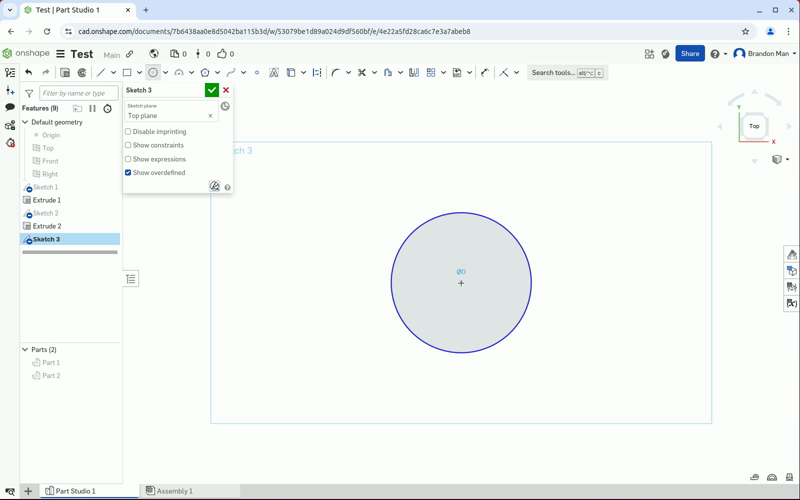
mouse_move(523, 282)
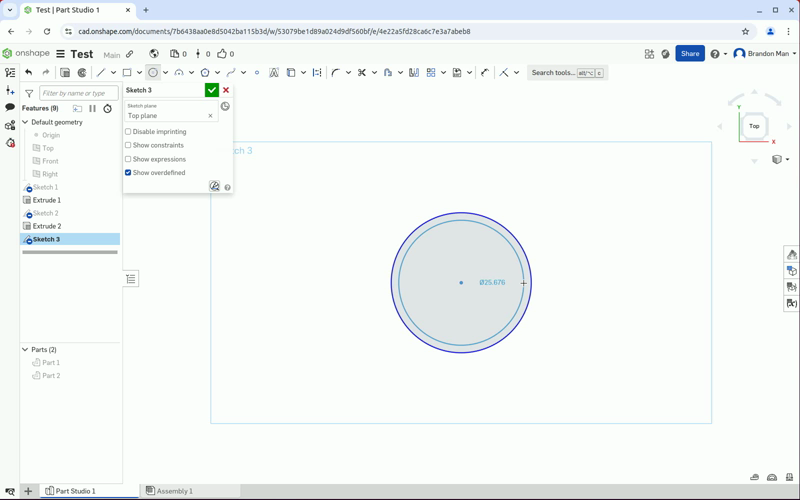
click(523, 282)
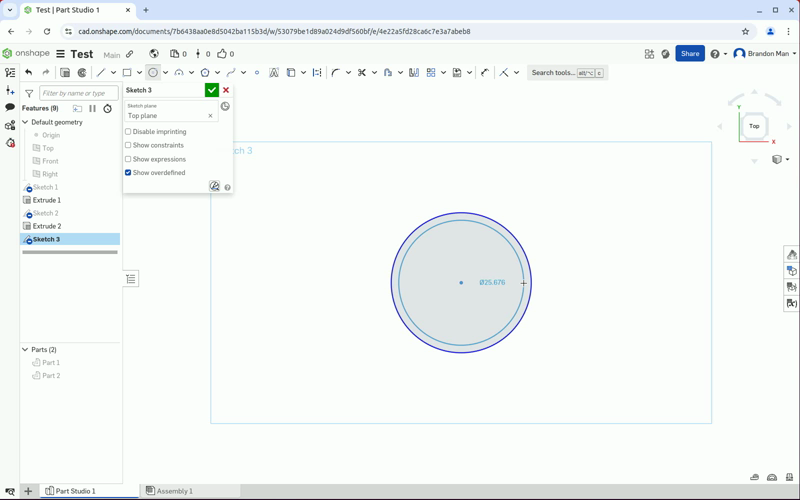
key(esc)
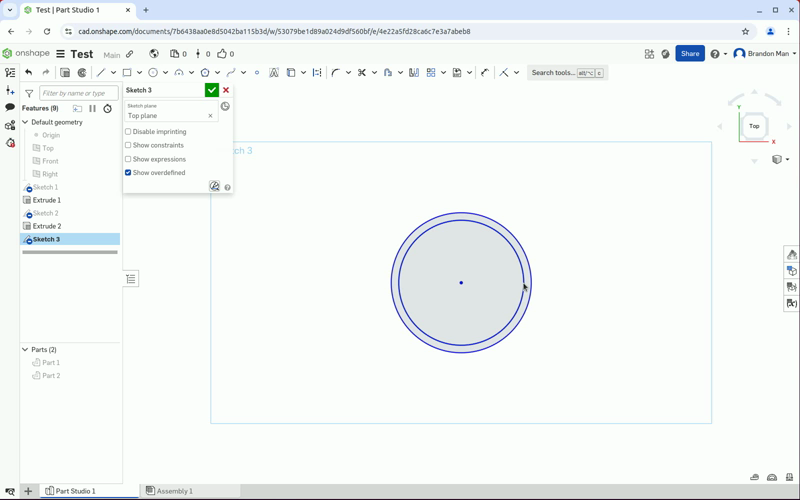
mouse_move(526, 288)
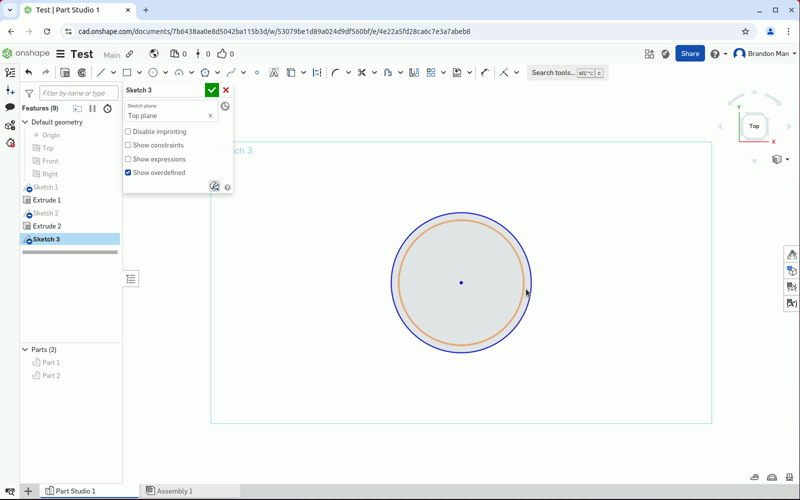
click(526, 288)
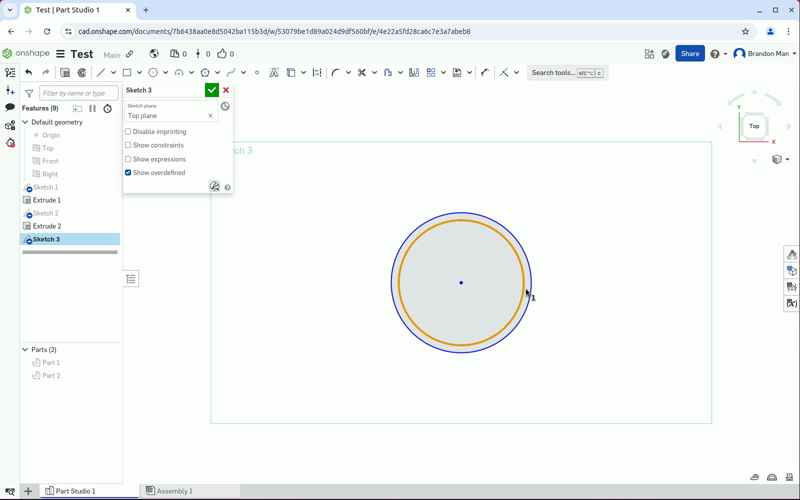
mouse_move(73, 352)
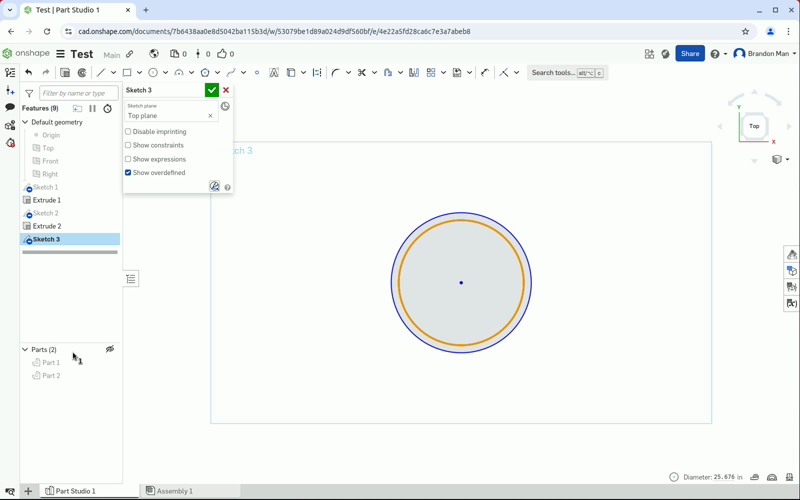
key(shift+y)
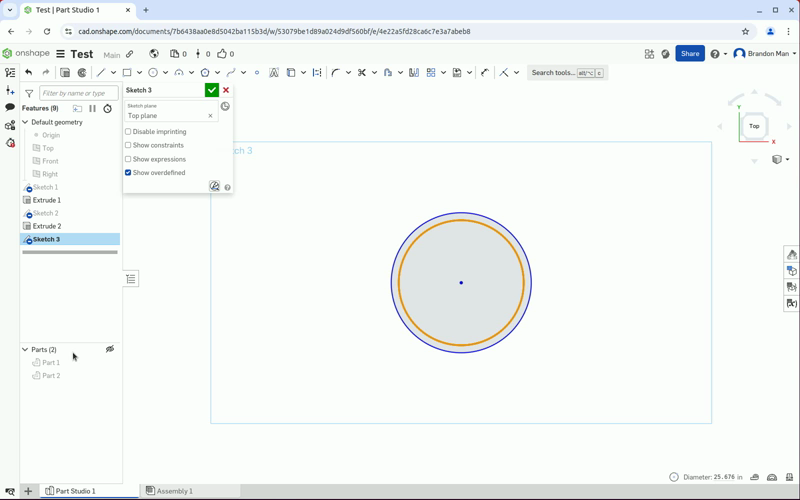
key(shift+e)
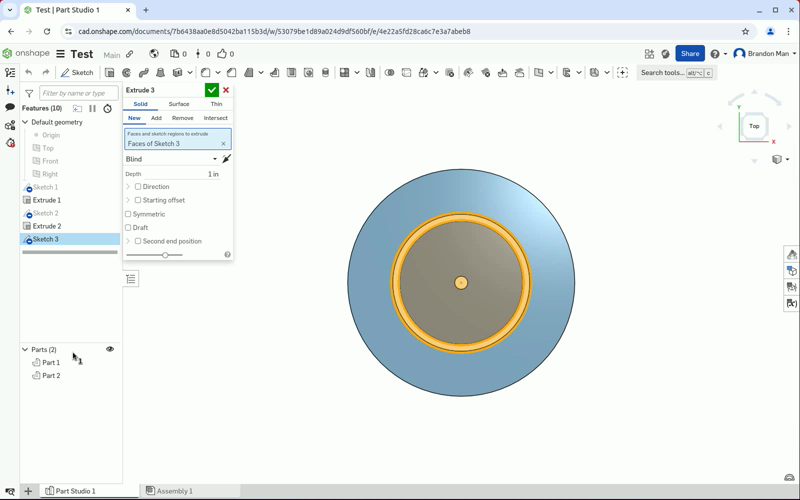
mouse_move(143, 106)
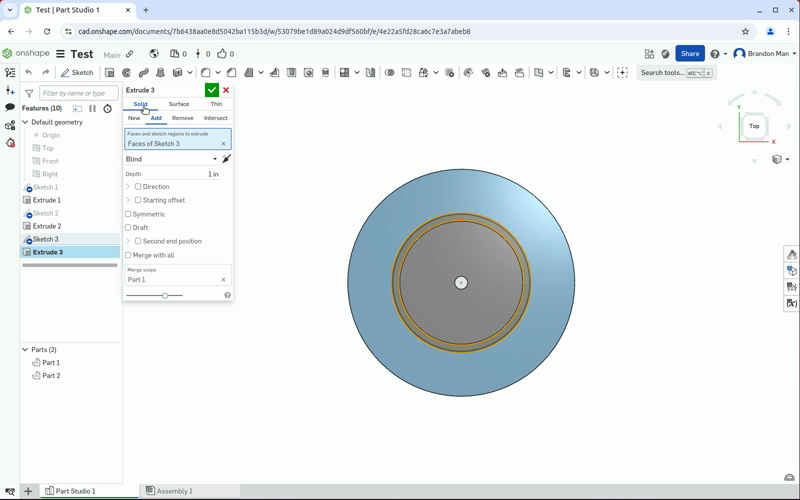
click(143, 106)
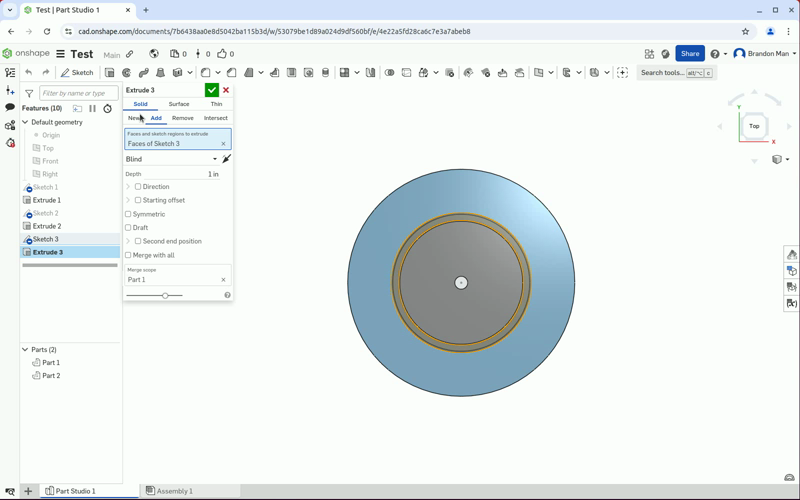
mouse_move(137, 120)
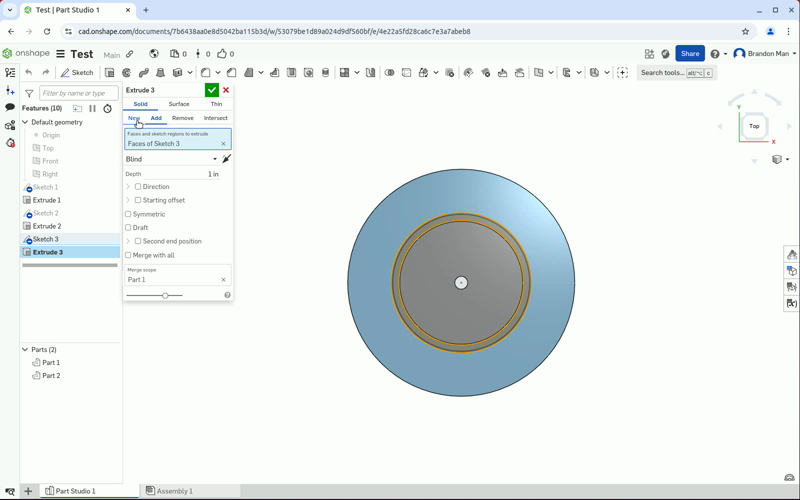
click(137, 120)
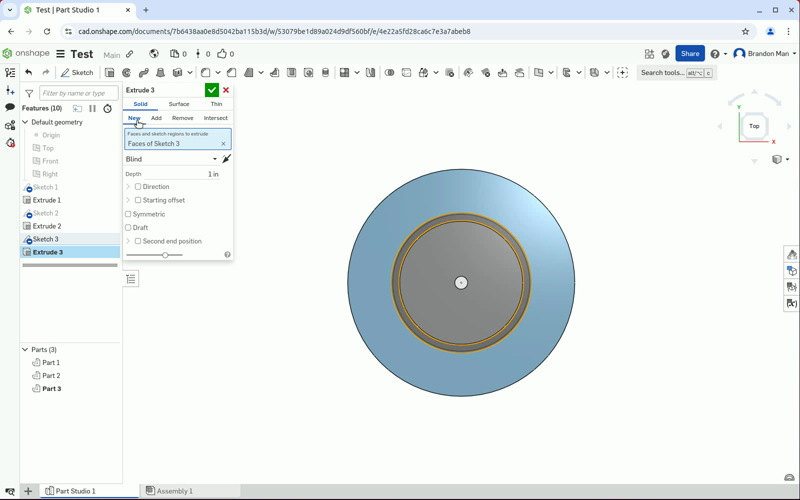
key(tab, 4)
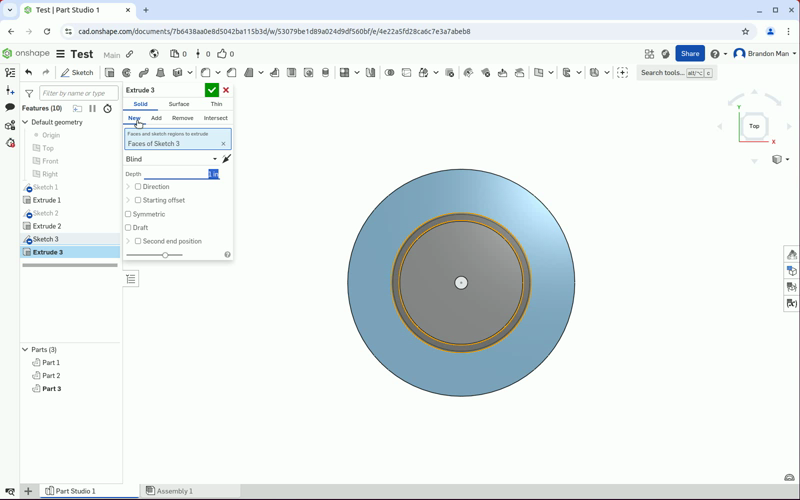
text(1.685)
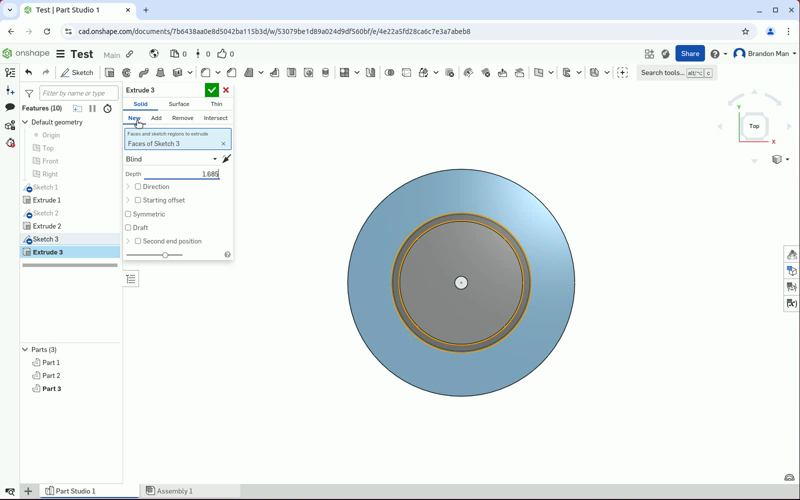
key(enter)
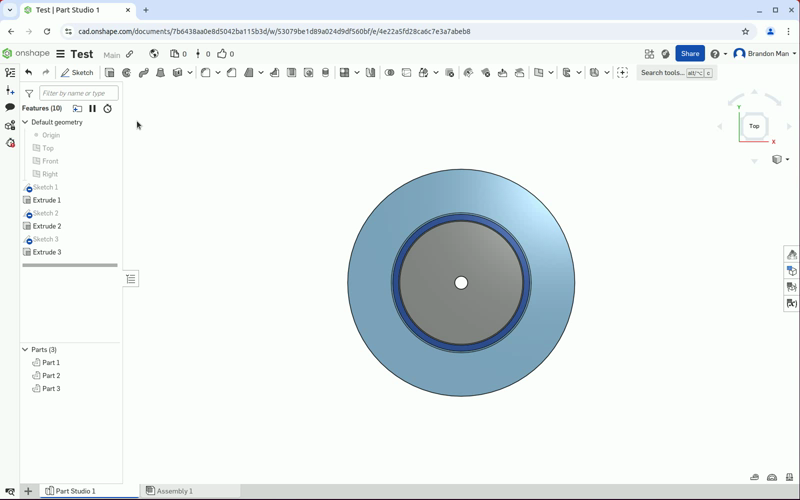
key(shift+h)
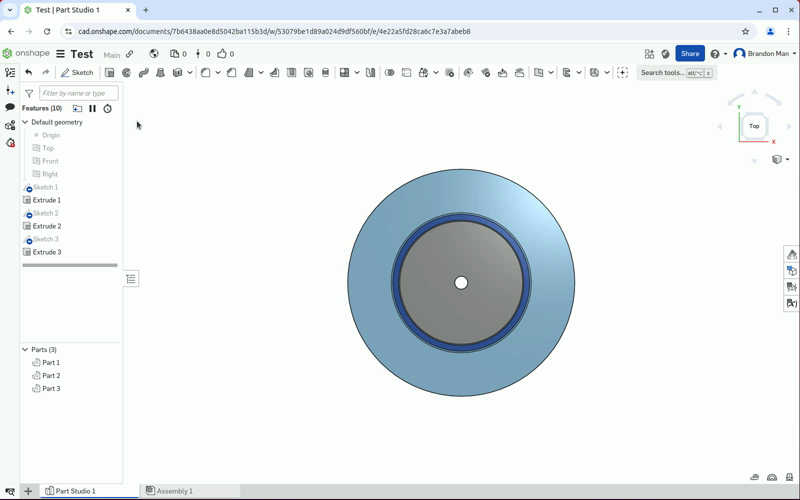
key(shift+h)
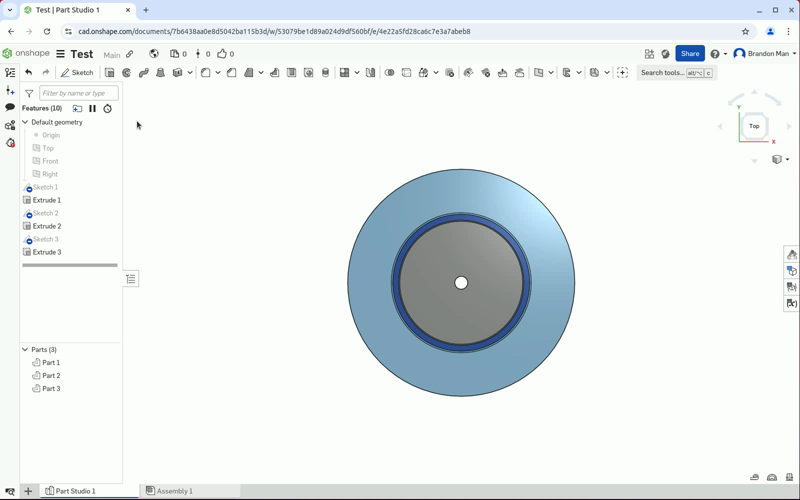
mouse_move(73, 189)
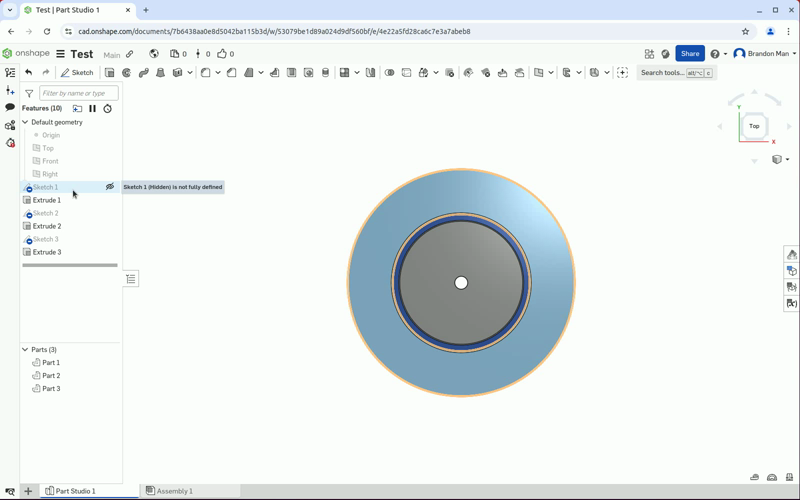
click(73, 189)
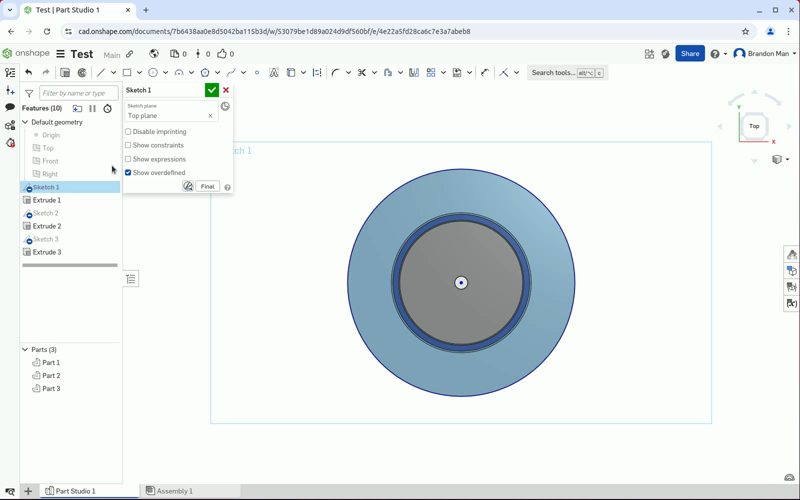
mouse_move(229, 92)
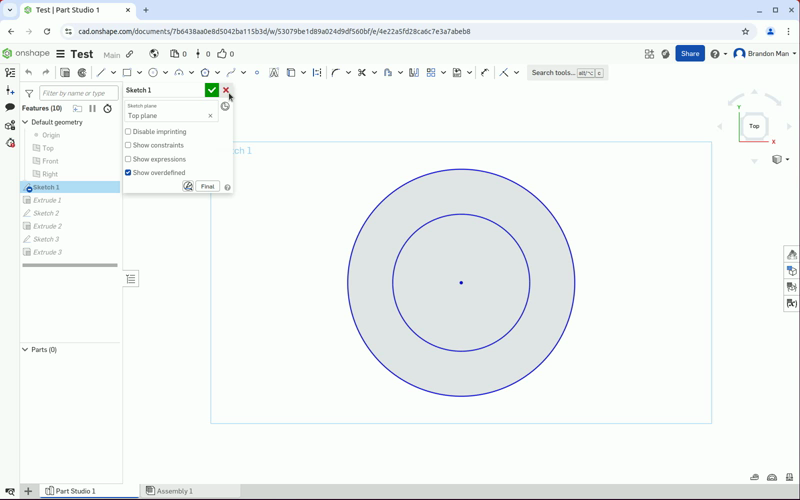
click(229, 92)
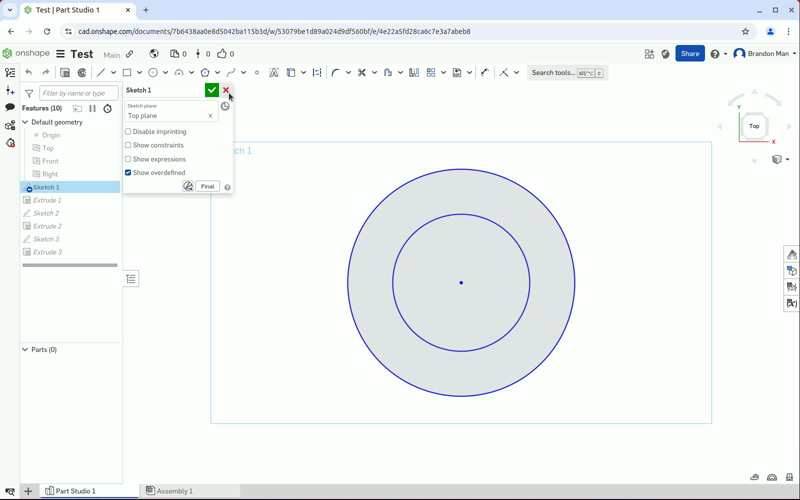
key(shift+s)
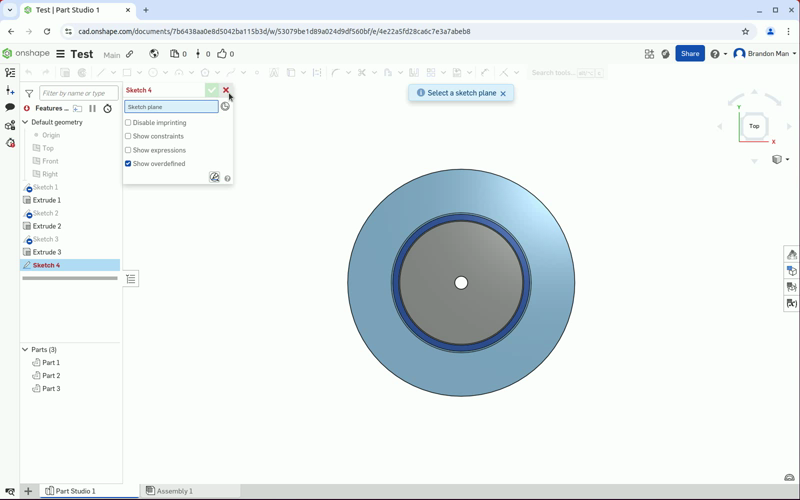
mouse_move(73, 150)
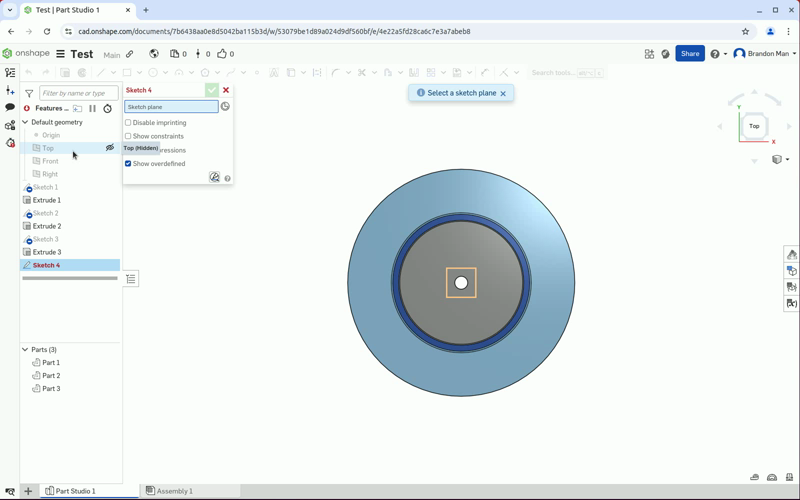
click(73, 150)
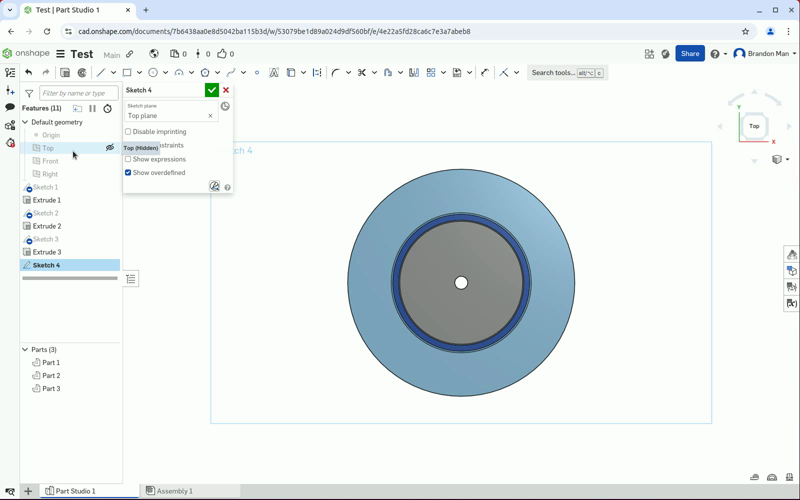
mouse_move(73, 352)
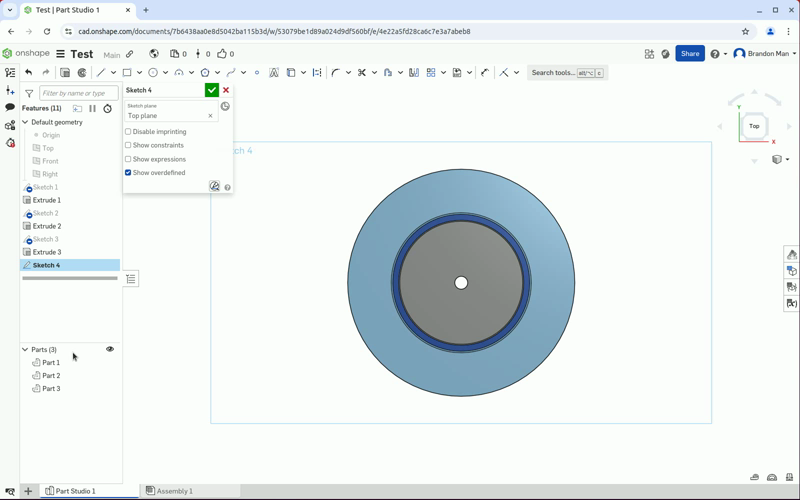
key(y)
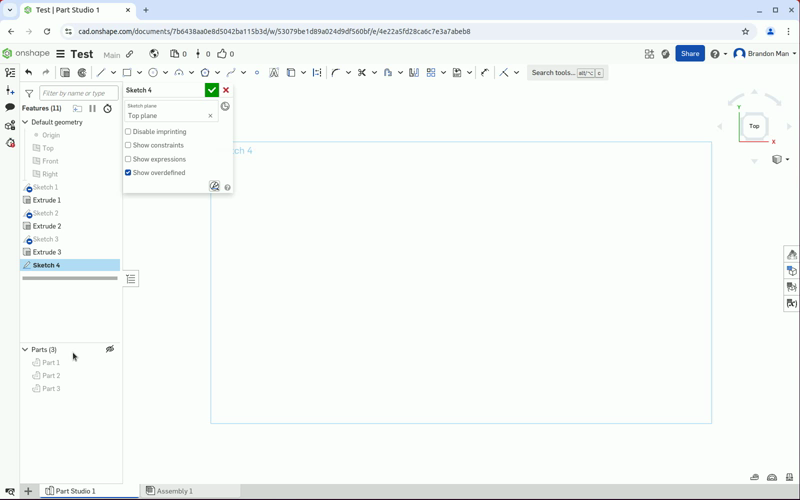
key(c)
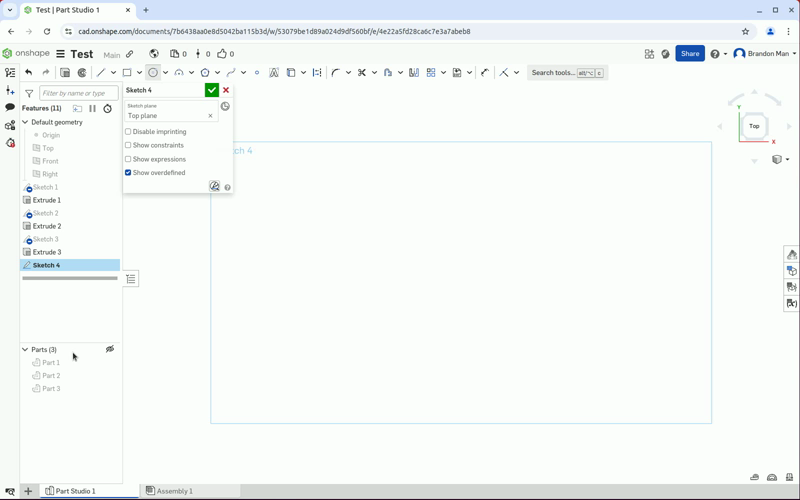
key_down(shift)
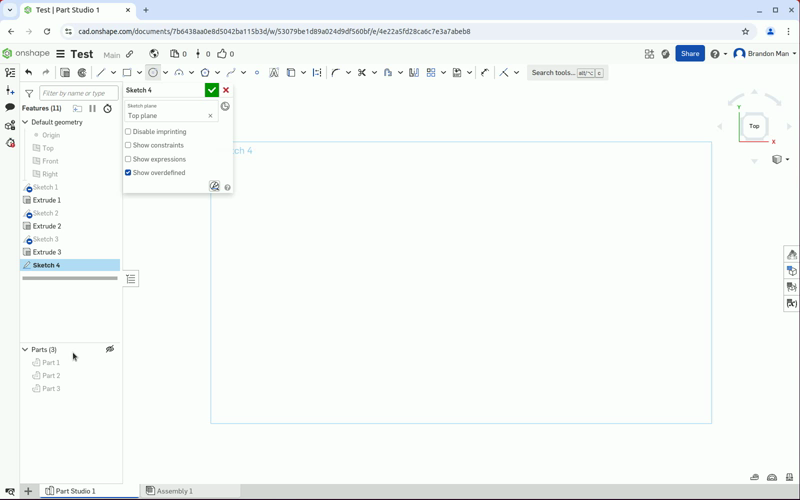
mouse_move(461, 282)
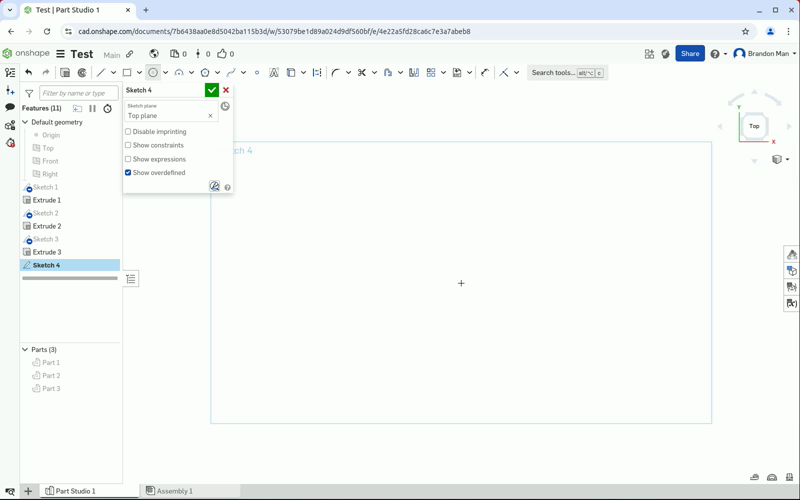
click(461, 282)
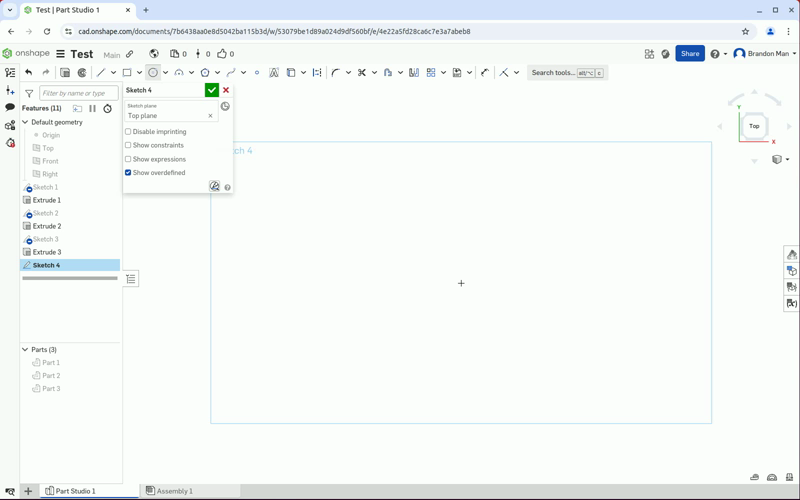
key_up(shift)
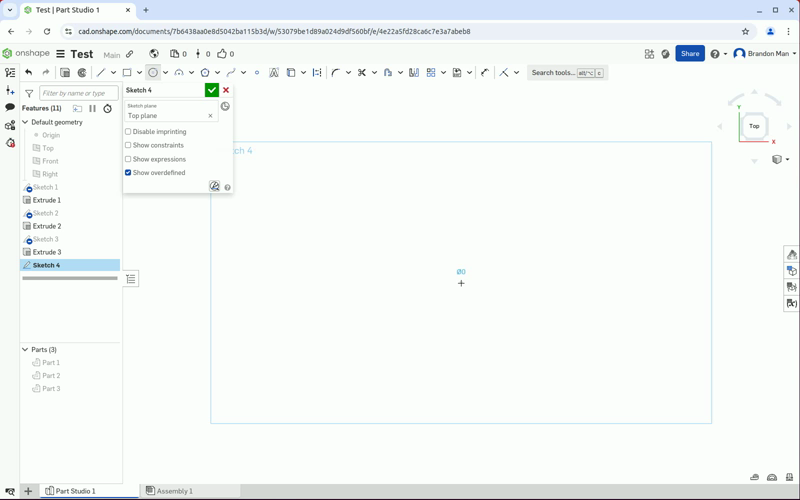
mouse_move(531, 282)
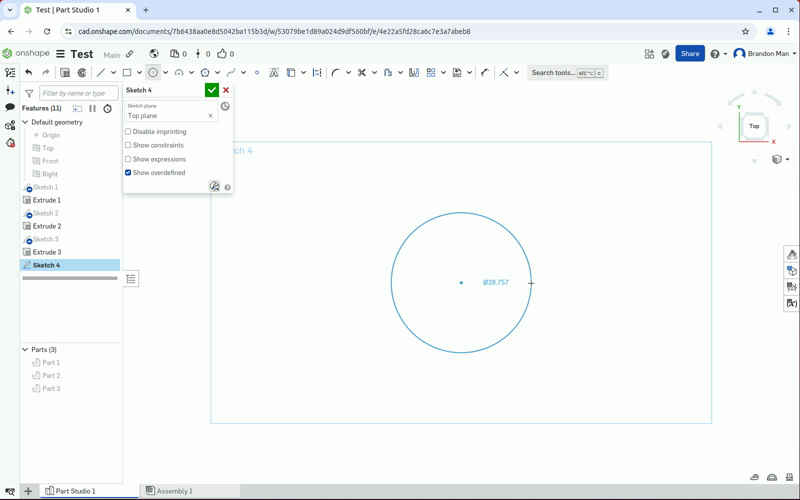
click(531, 282)
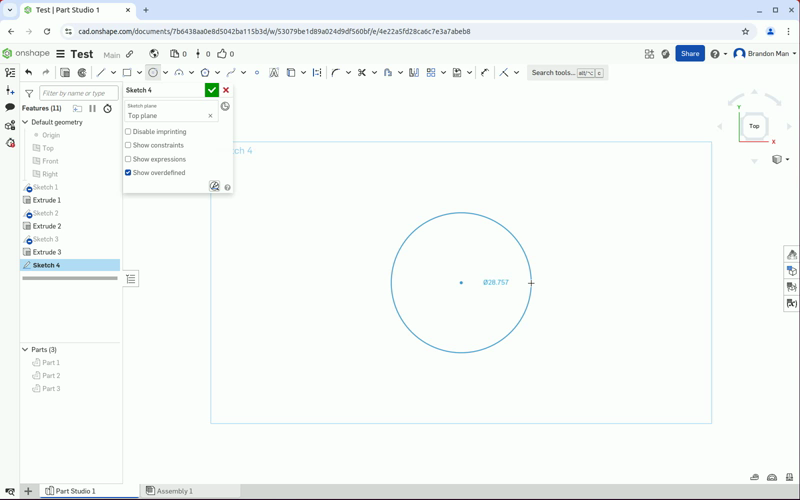
key(esc)
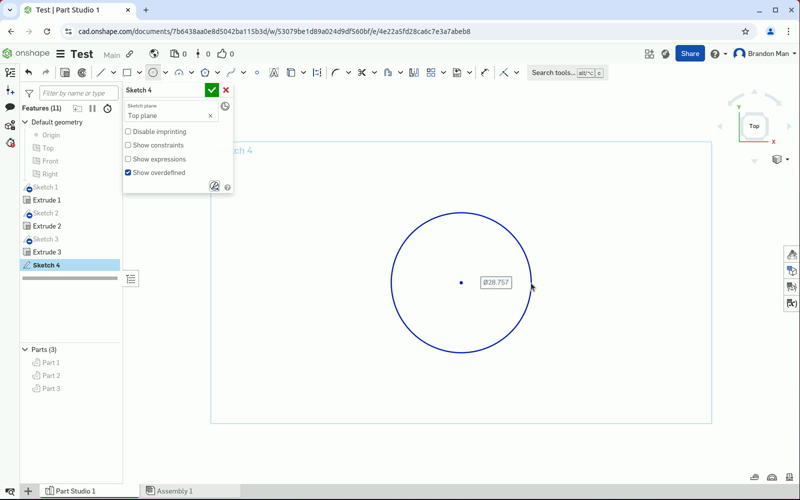
key(c)
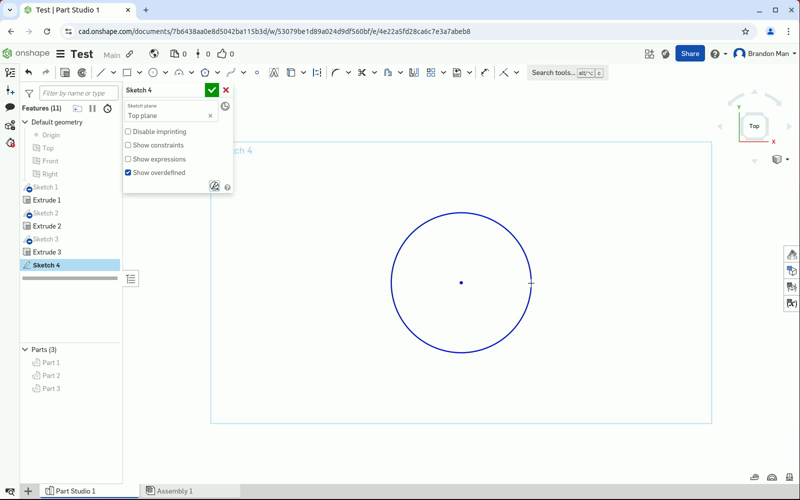
key_down(shift)
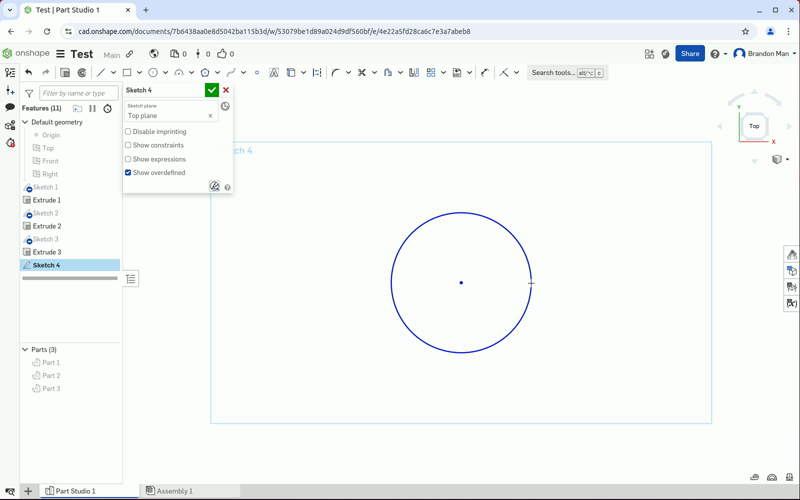
mouse_move(461, 282)
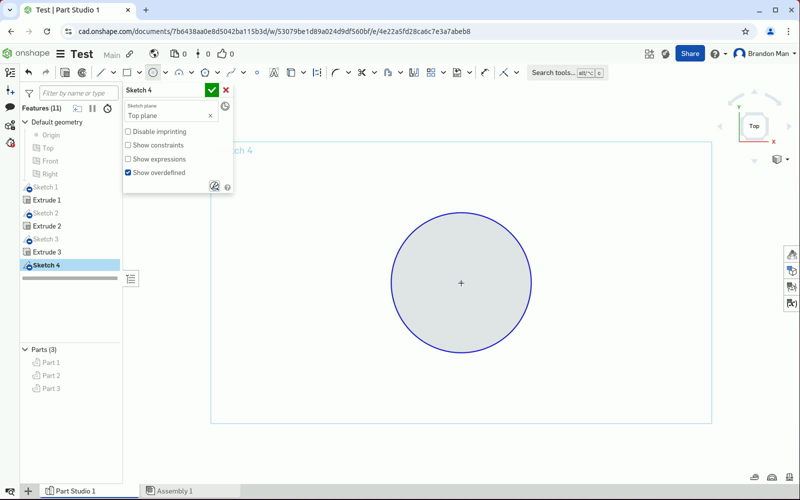
click(461, 282)
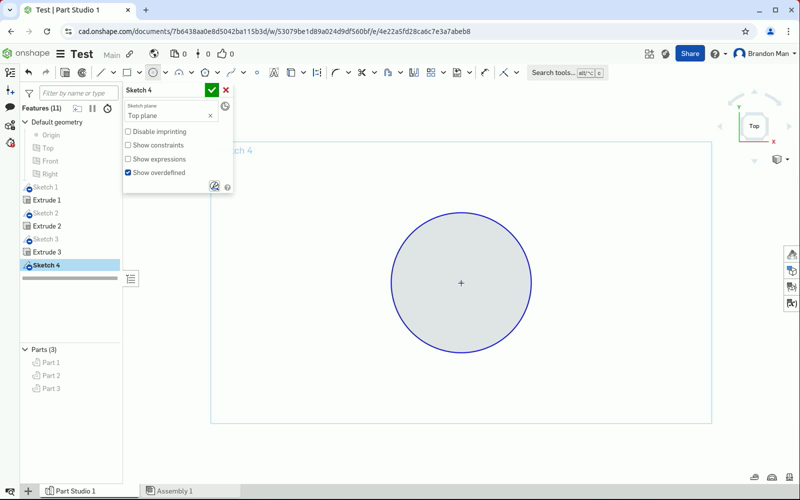
key_up(shift)
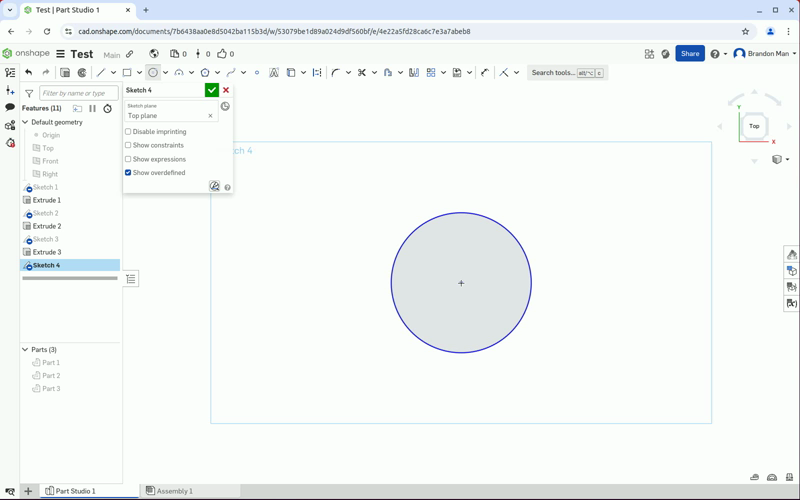
mouse_move(523, 282)
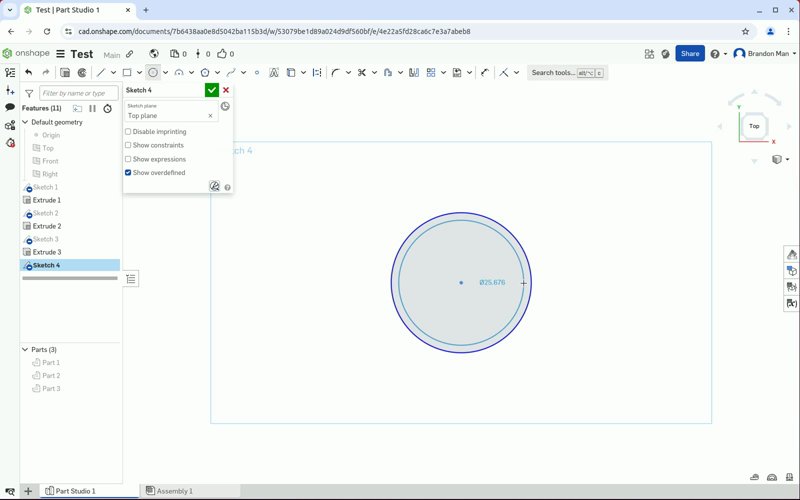
click(523, 282)
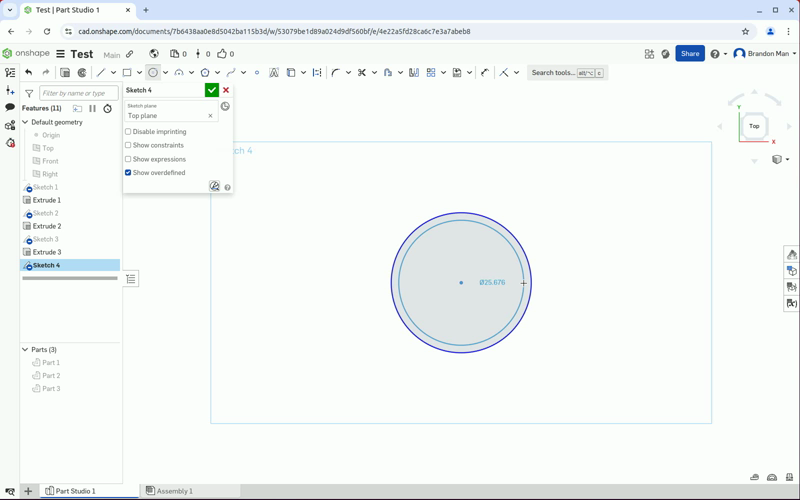
key(esc)
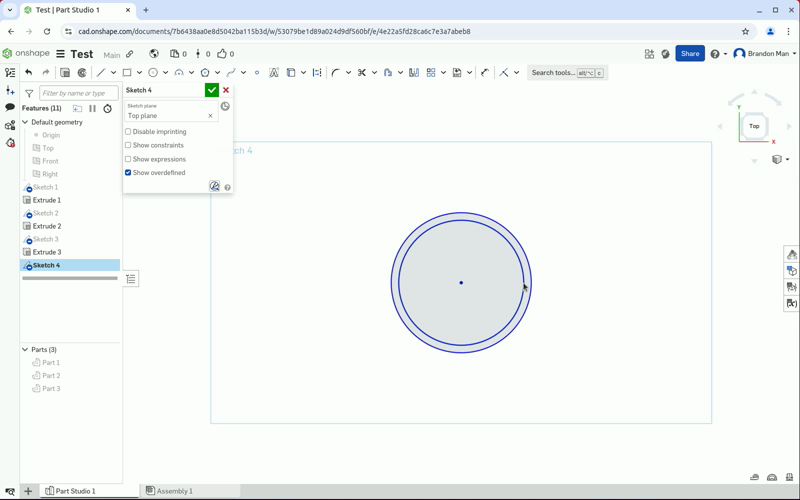
mouse_move(498, 336)
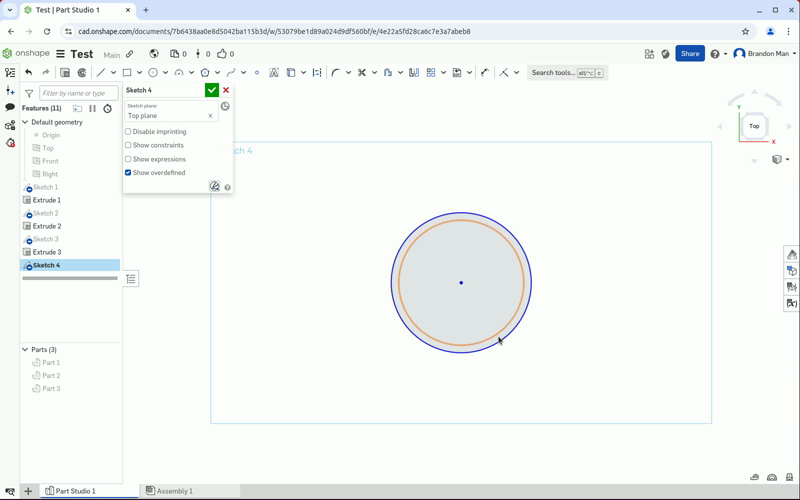
click(498, 336)
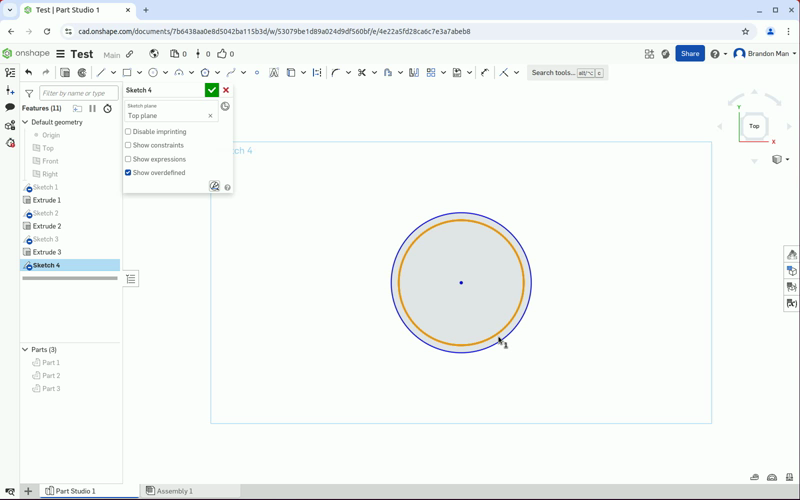
mouse_move(73, 352)
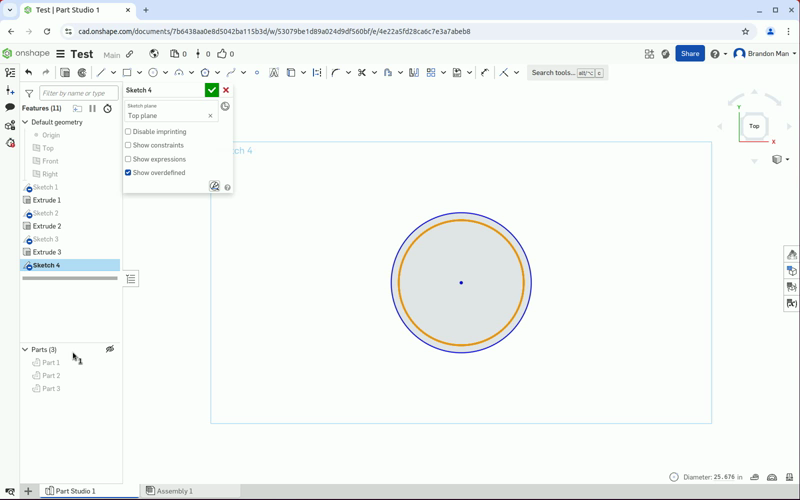
key(shift+y)
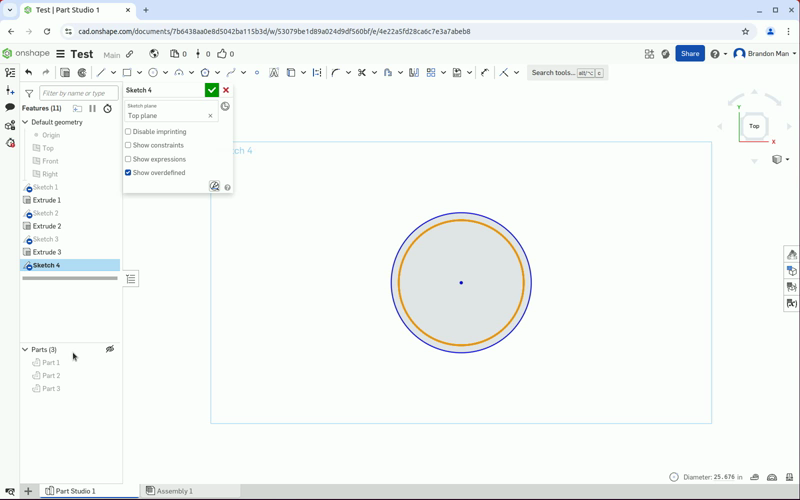
key(shift+e)
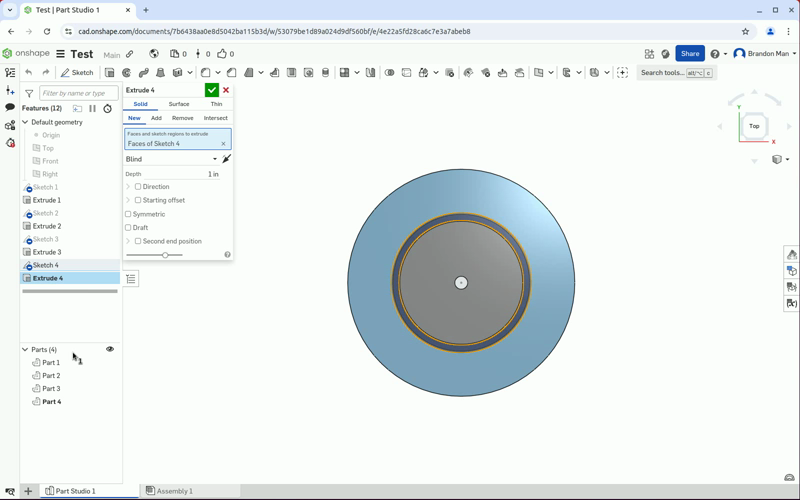
mouse_move(143, 106)
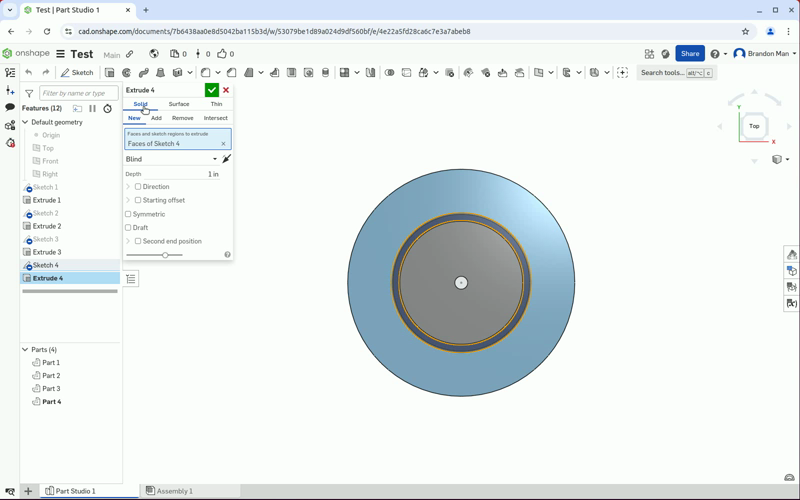
click(143, 106)
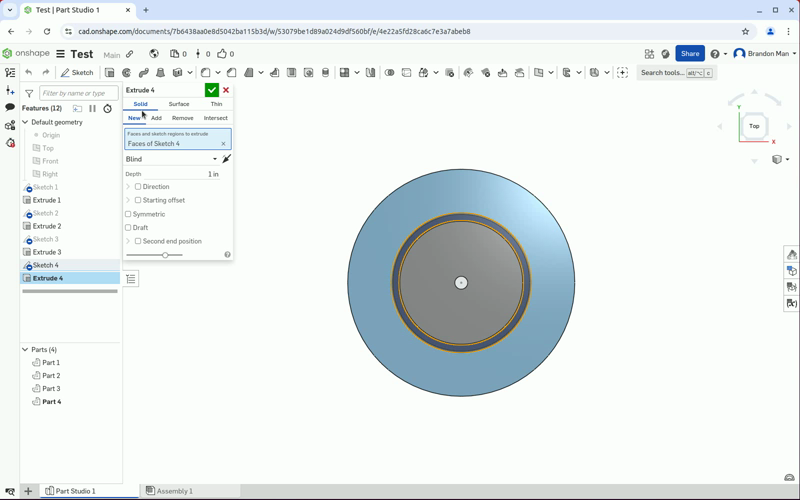
mouse_move(137, 120)
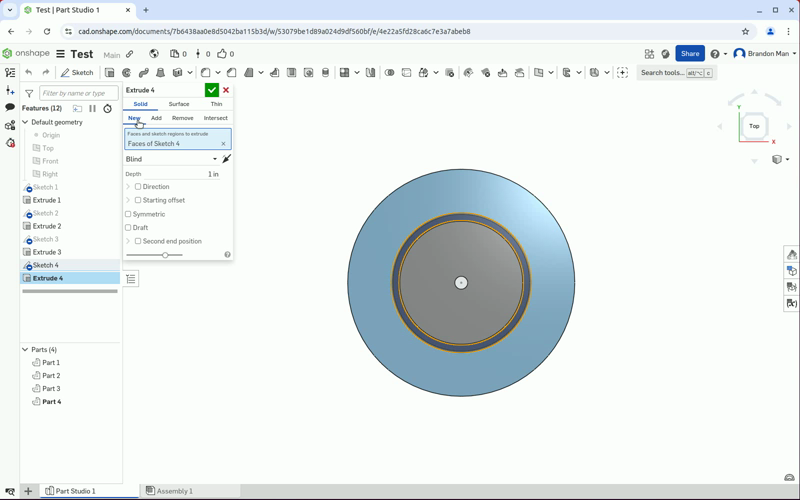
click(137, 120)
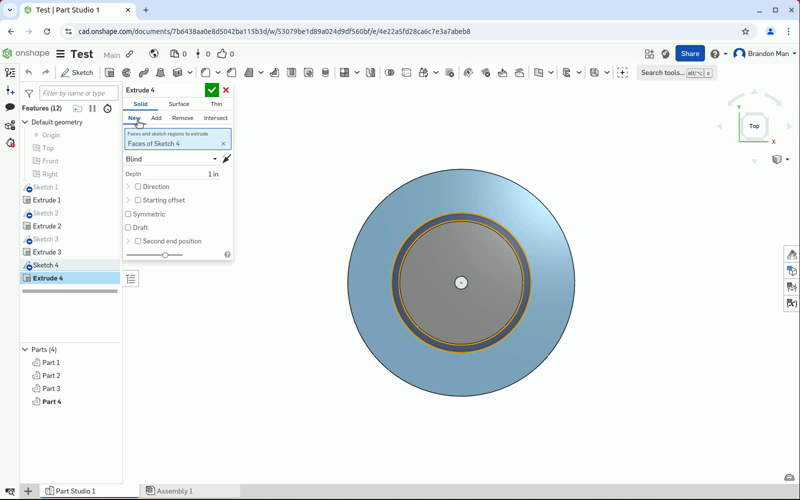
key(tab, 4)
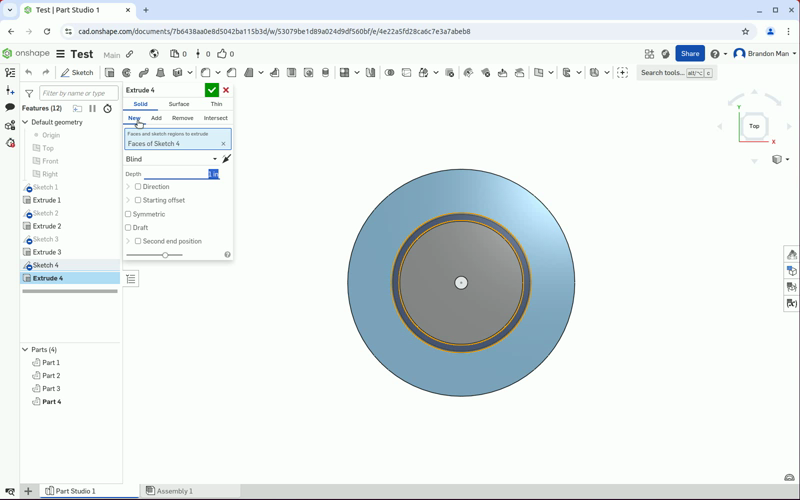
text(17.331)
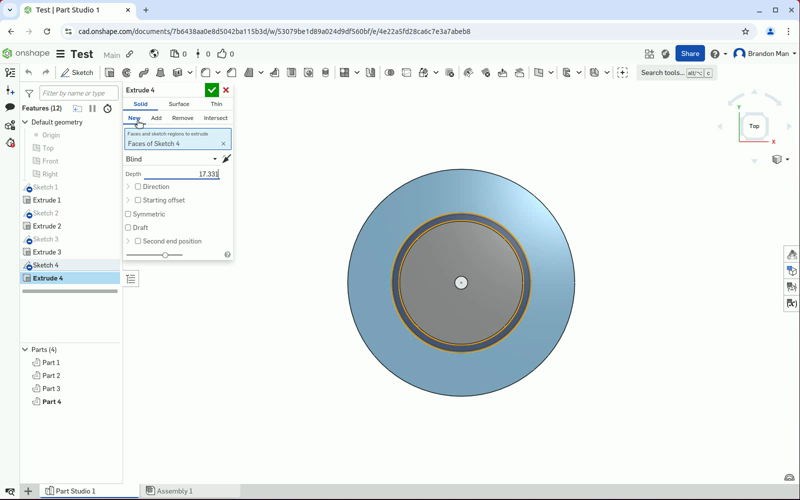
key(enter)
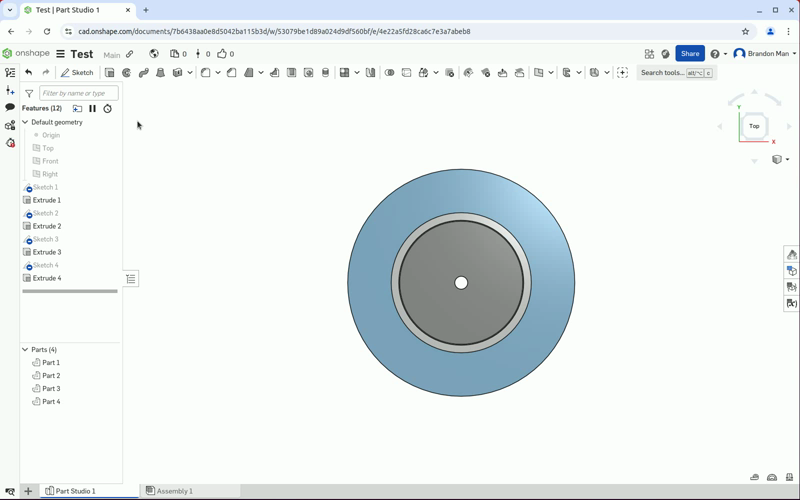
key(shift+h)
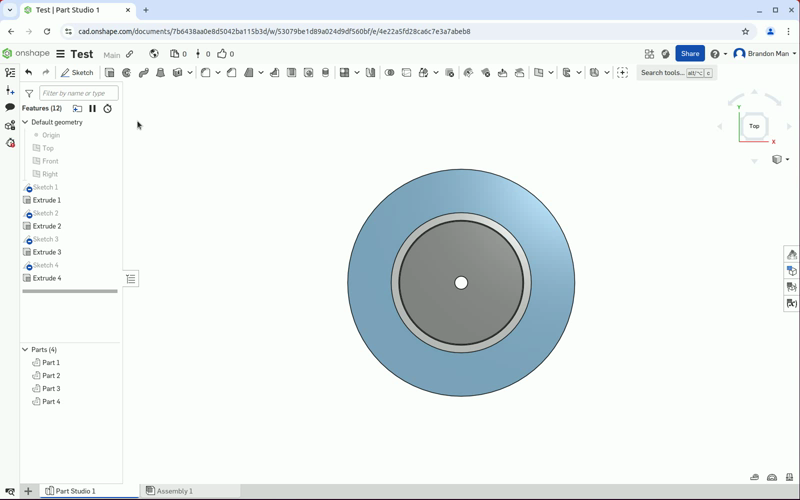
key(shift+h)
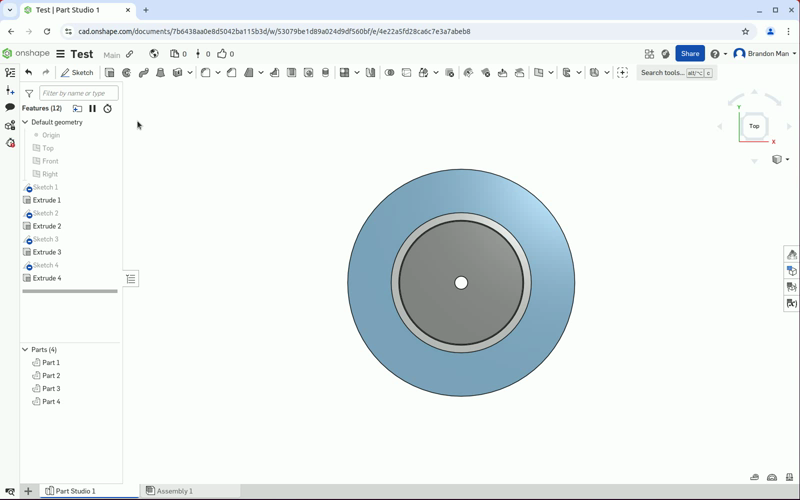
mouse_move(73, 189)
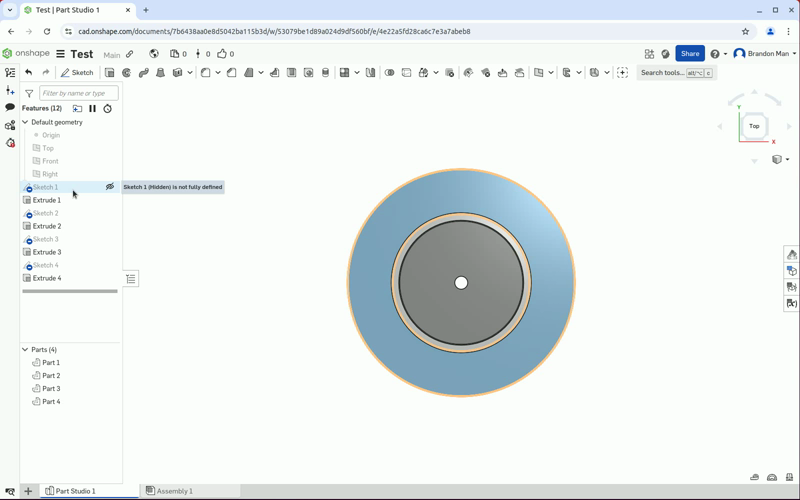
click(73, 189)
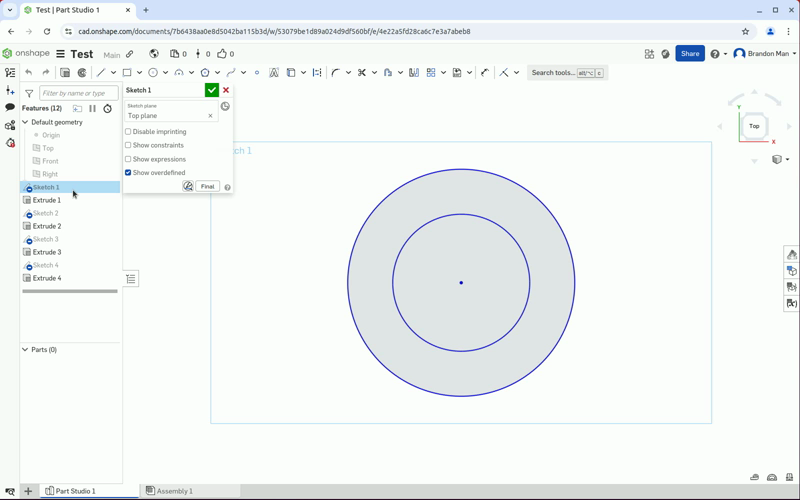
mouse_move(229, 92)
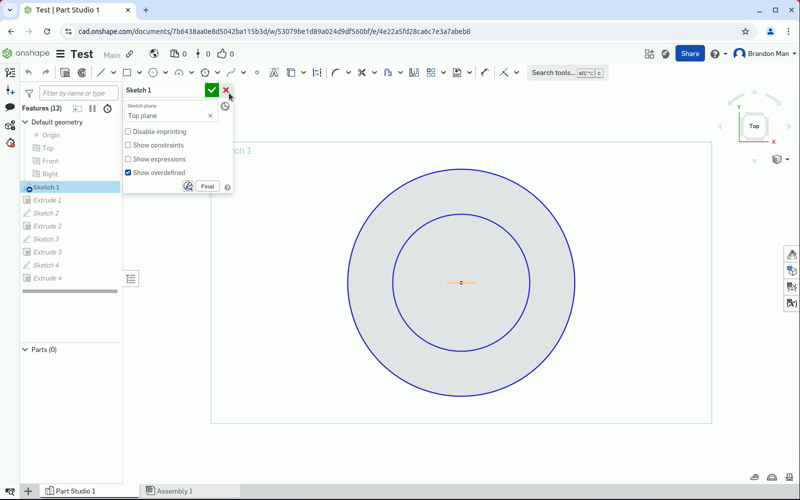
click(229, 92)
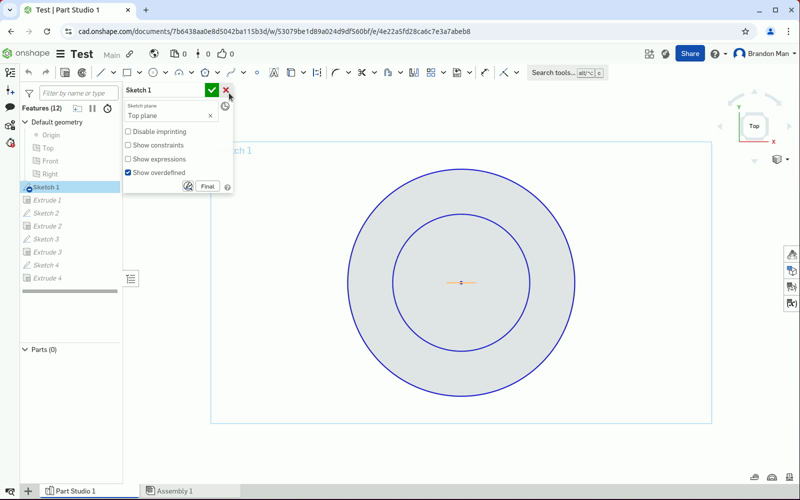
key(shift+s)
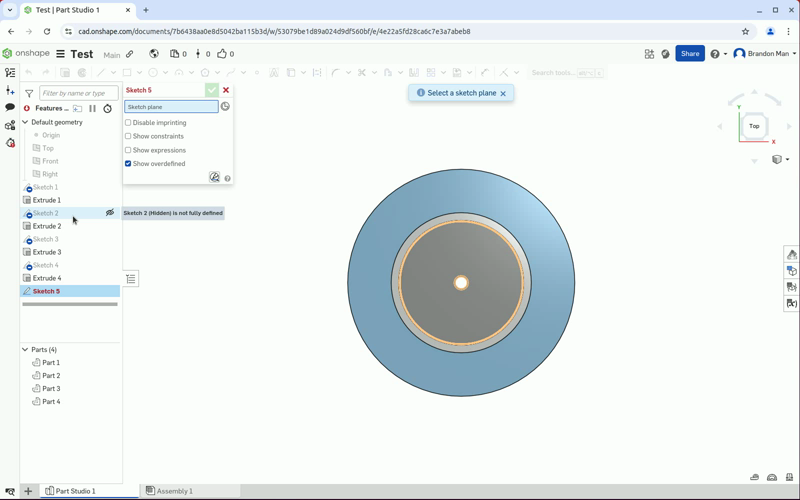
scroll(3)
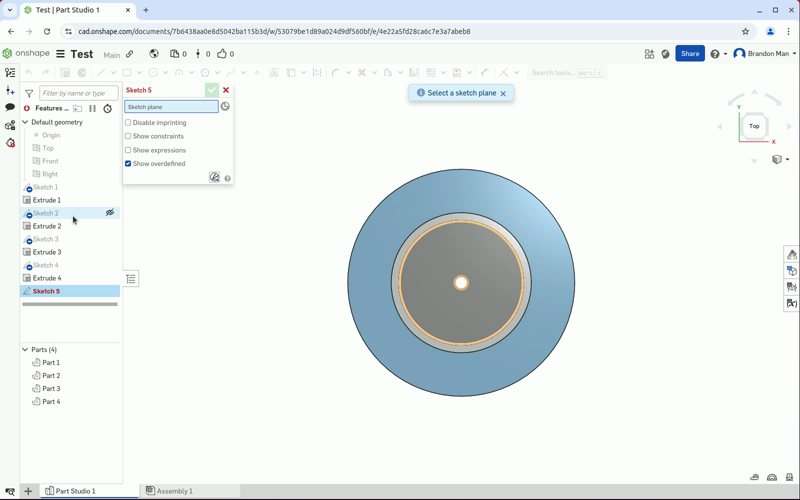
mouse_move(73, 150)
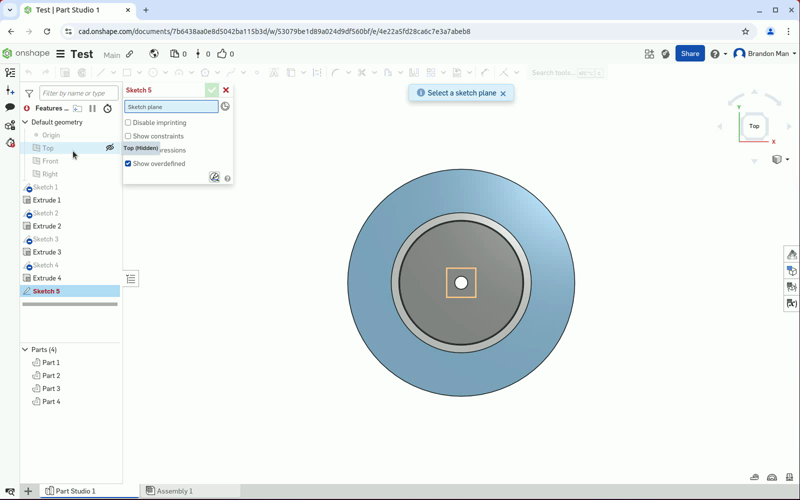
click(73, 150)
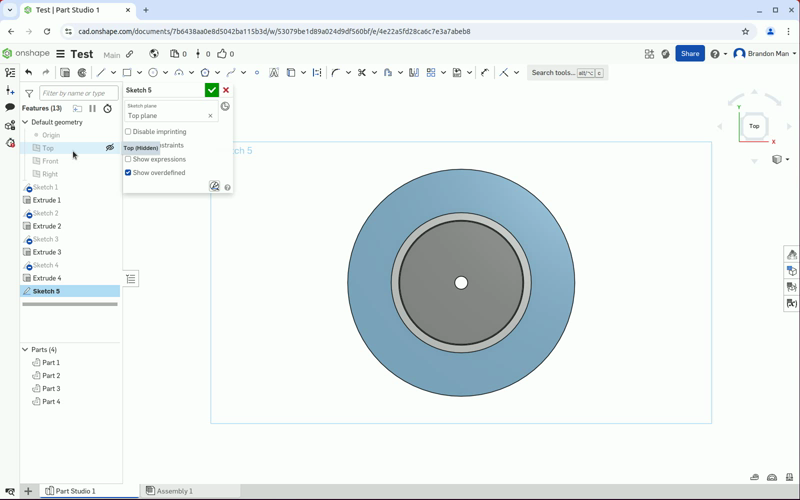
mouse_move(73, 352)
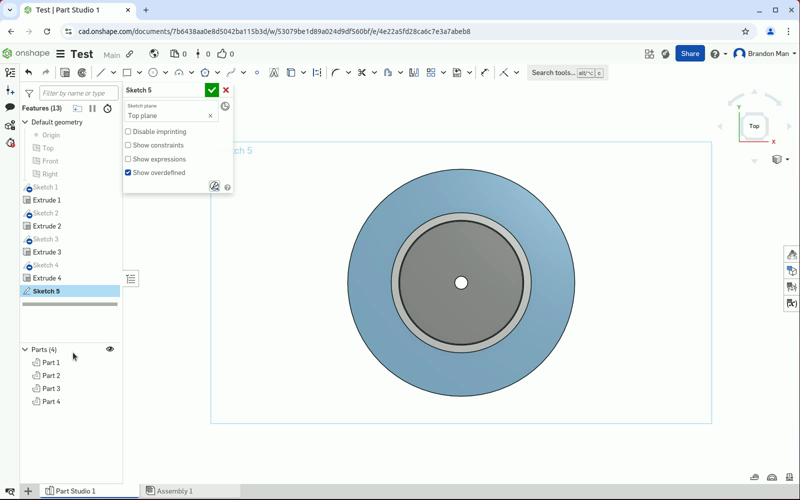
key(y)
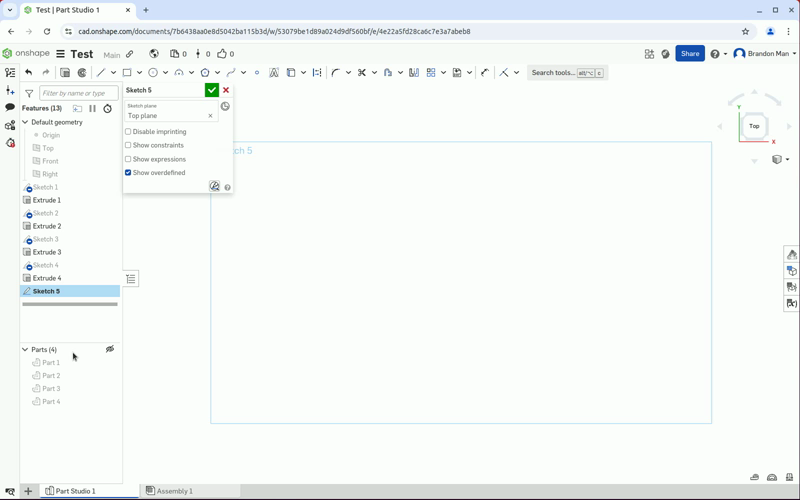
key(c)
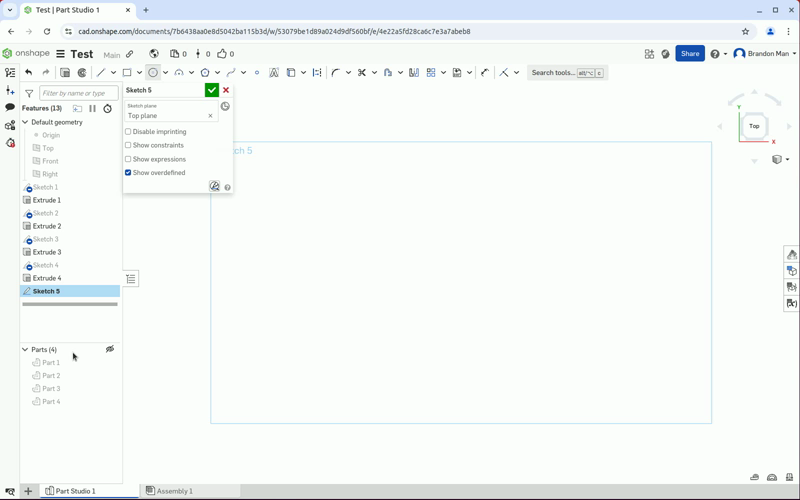
key_down(shift)
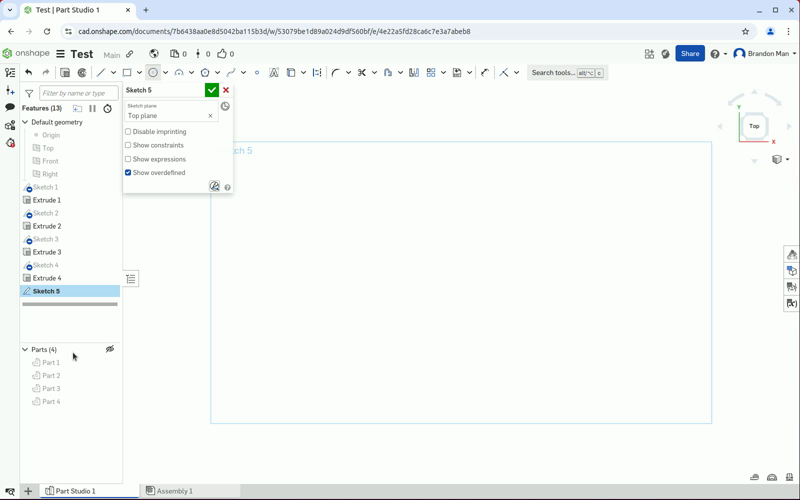
mouse_move(461, 282)
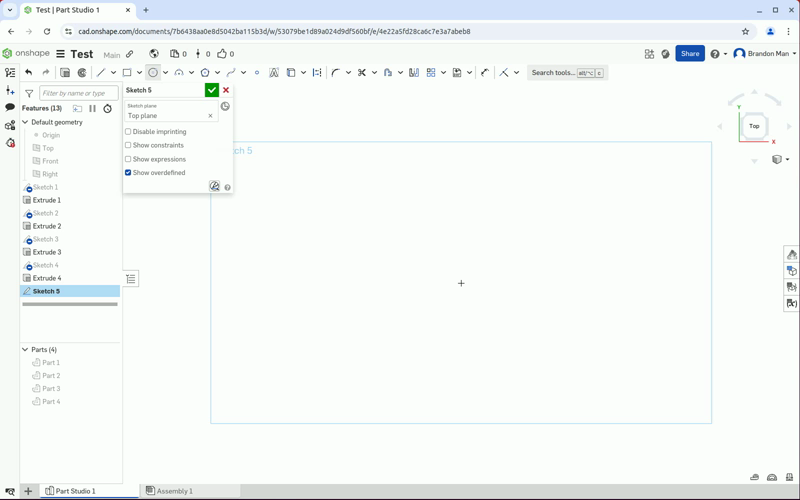
click(461, 282)
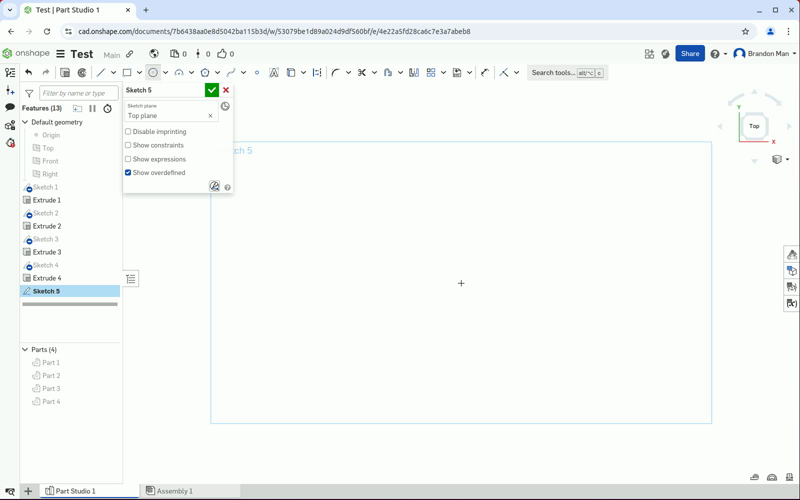
key_up(shift)
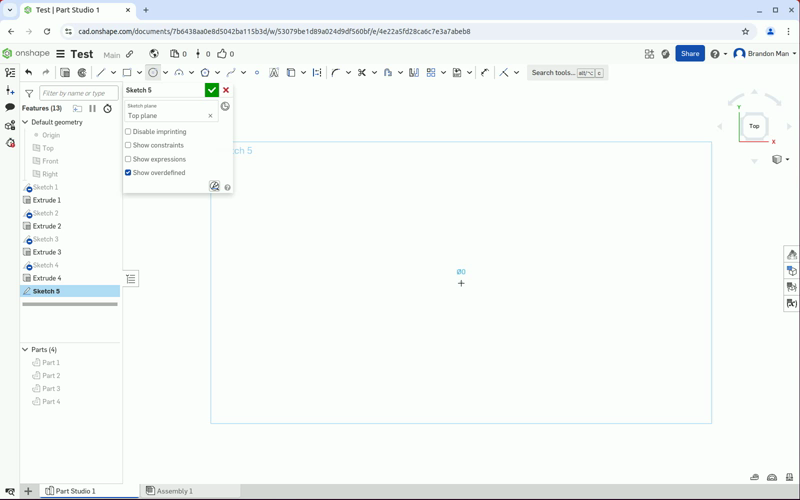
mouse_move(574, 282)
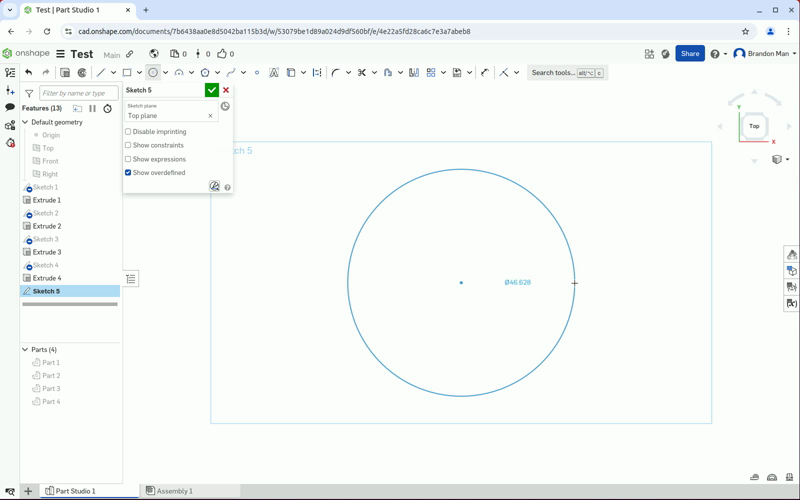
click(574, 282)
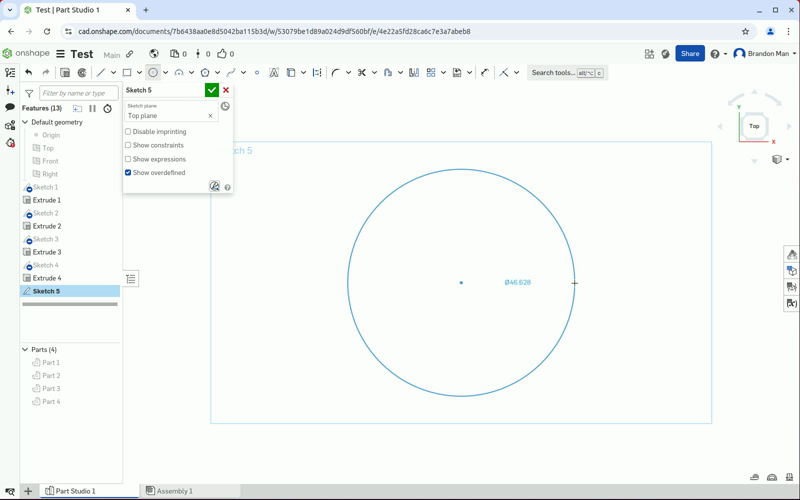
key(esc)
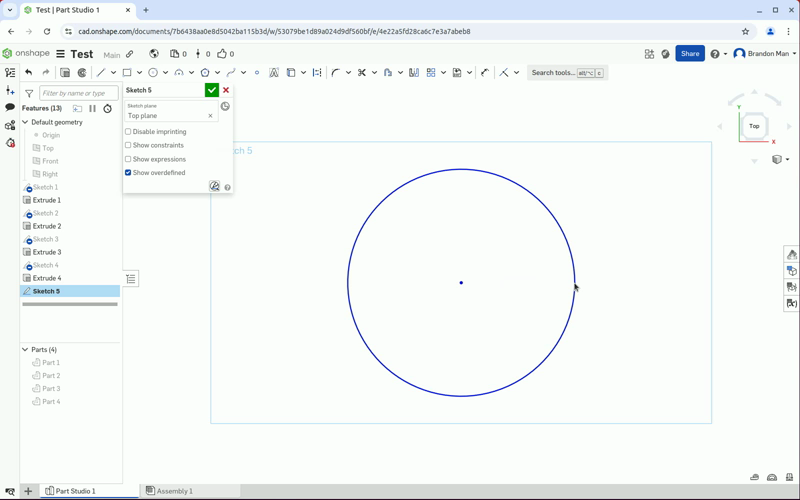
key(c)
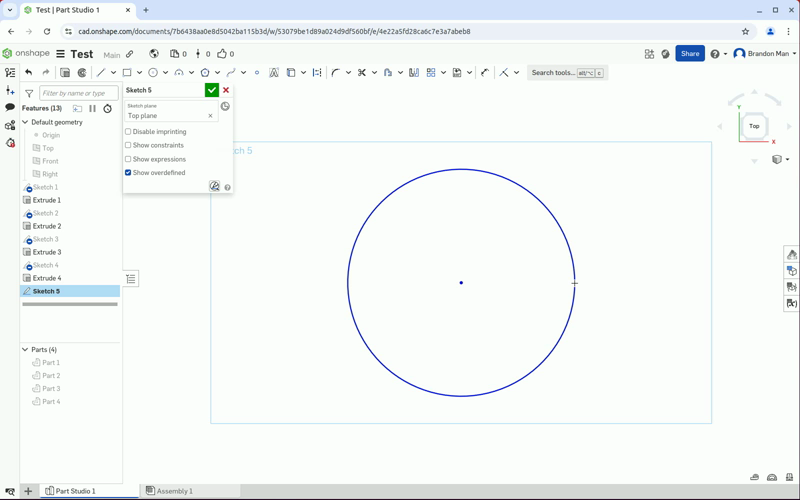
key_down(shift)
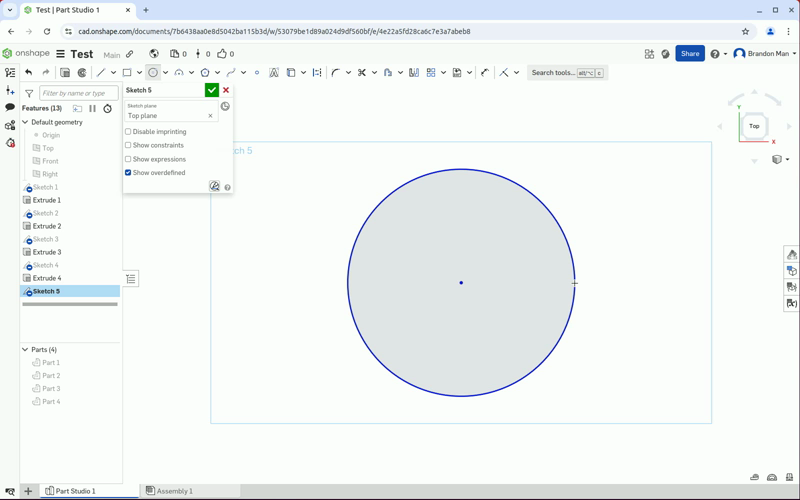
mouse_move(461, 282)
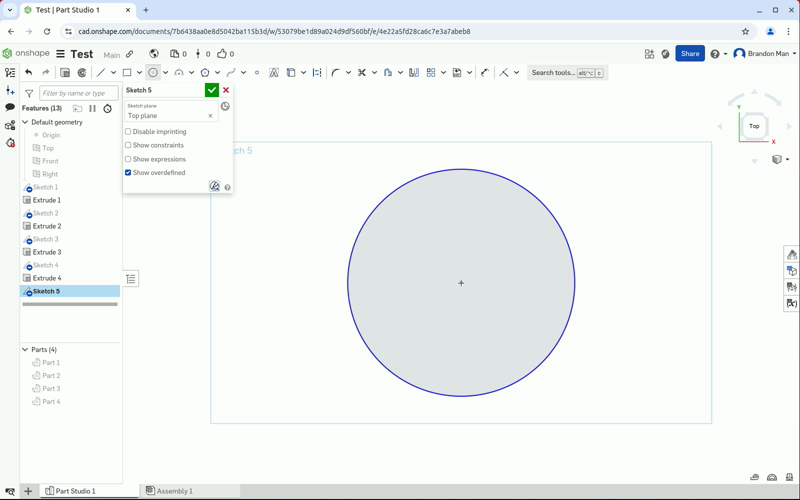
click(461, 282)
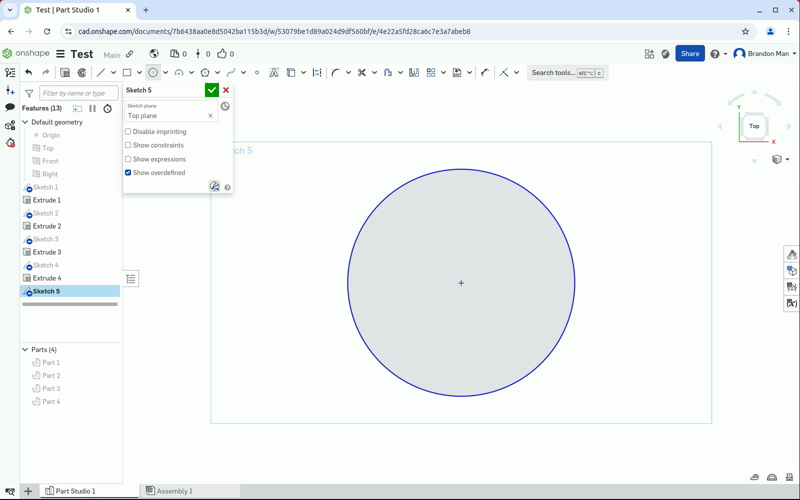
key_up(shift)
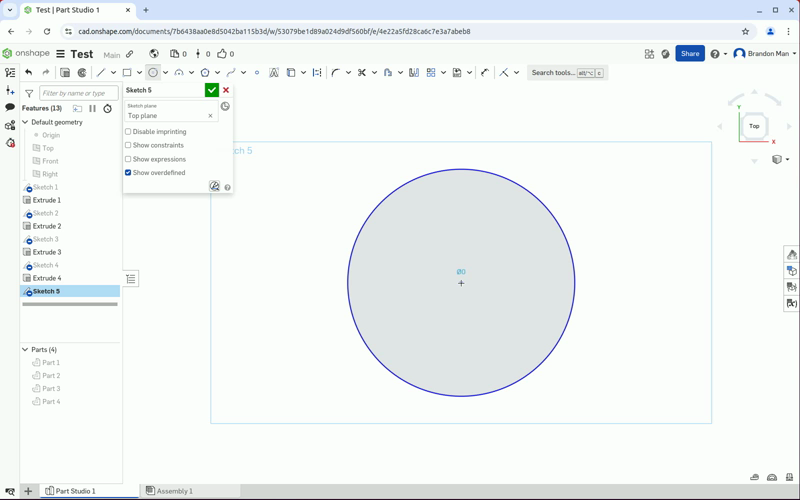
mouse_move(529, 282)
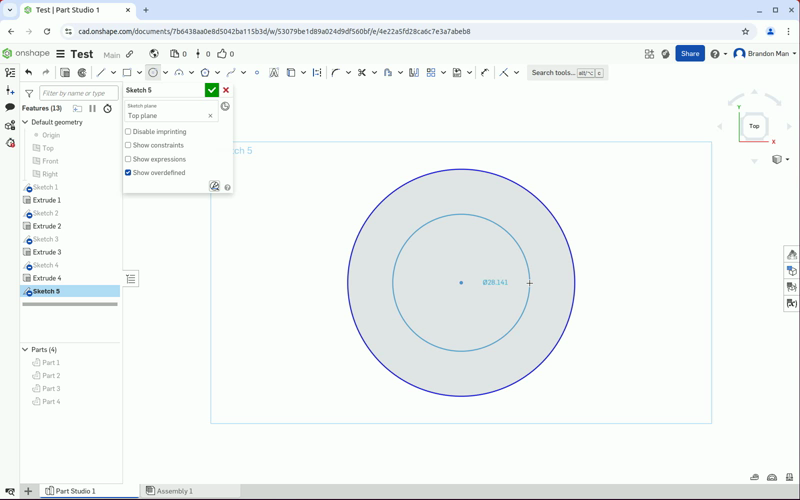
click(529, 282)
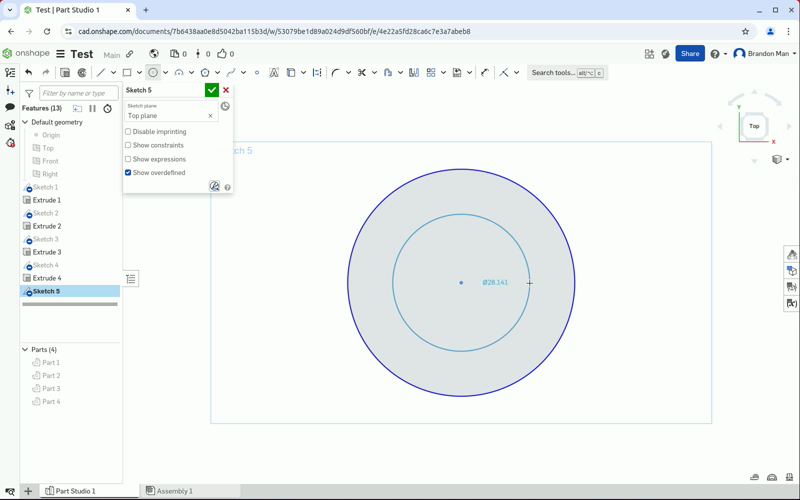
key(esc)
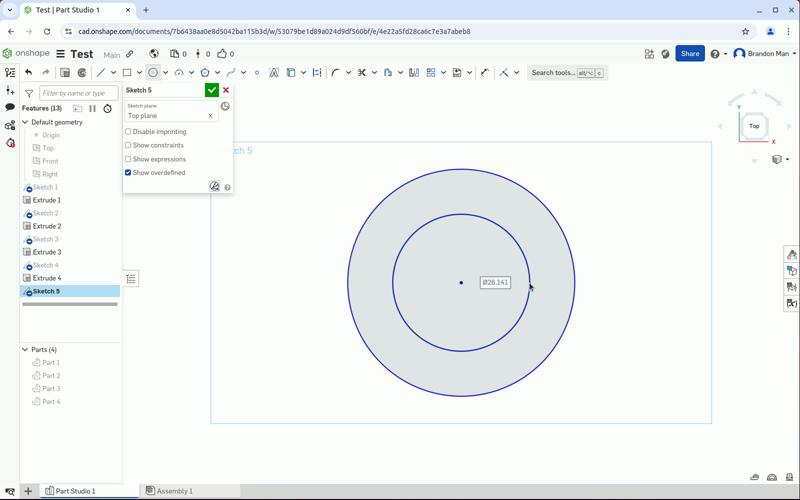
mouse_move(385, 328)
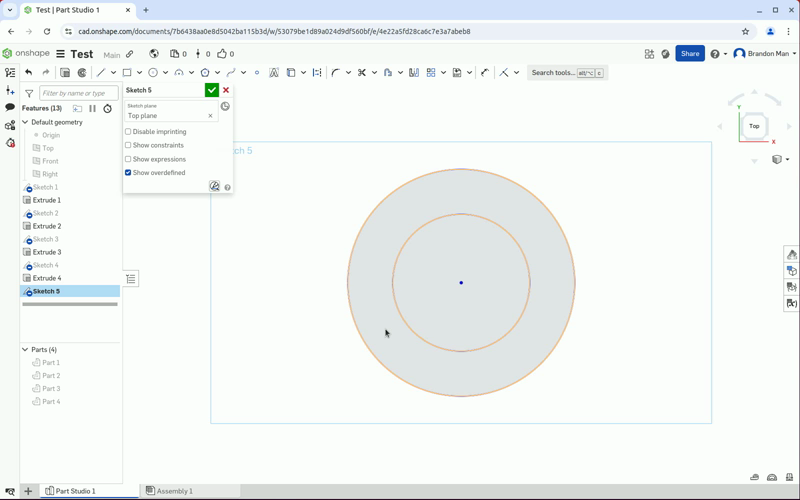
click(385, 328)
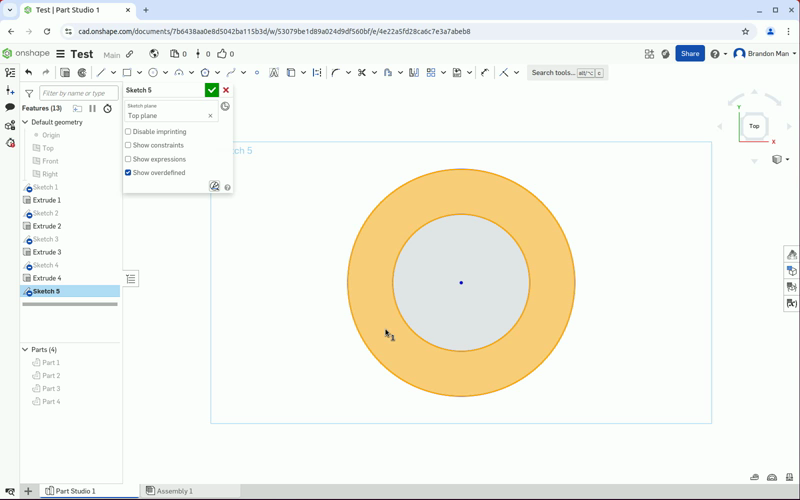
mouse_move(73, 352)
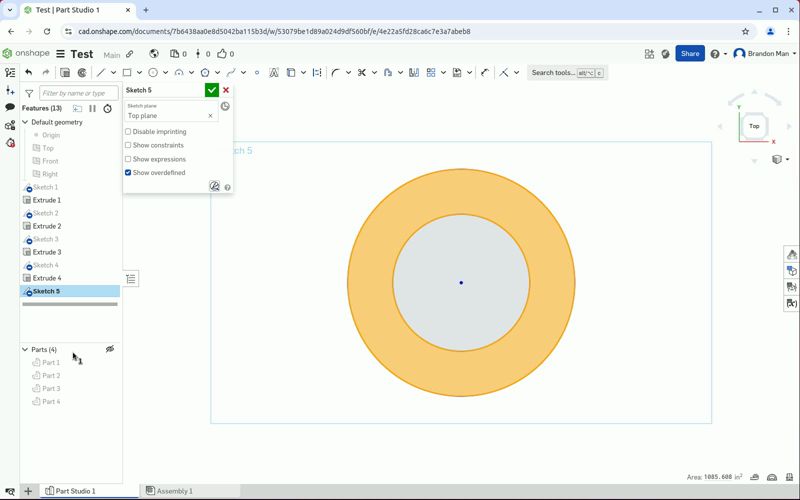
key(shift+y)
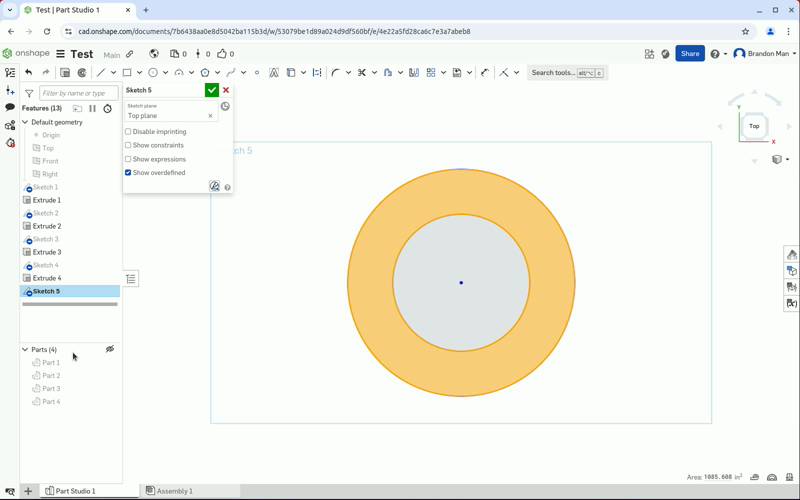
key(shift+e)
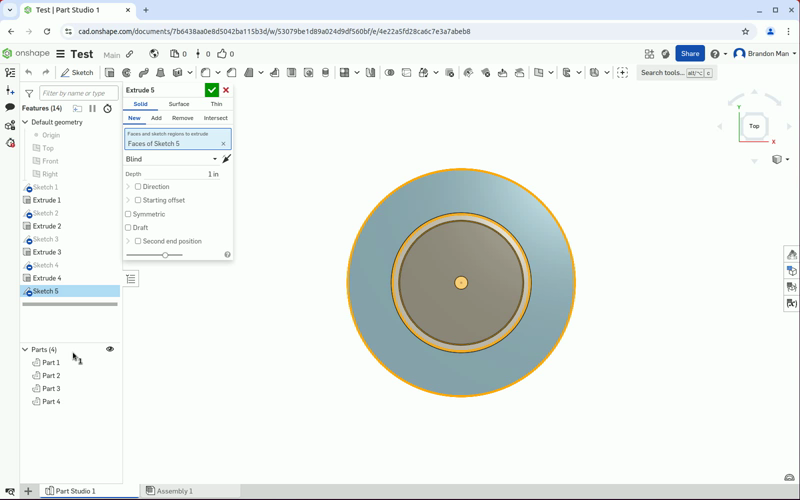
mouse_move(143, 106)
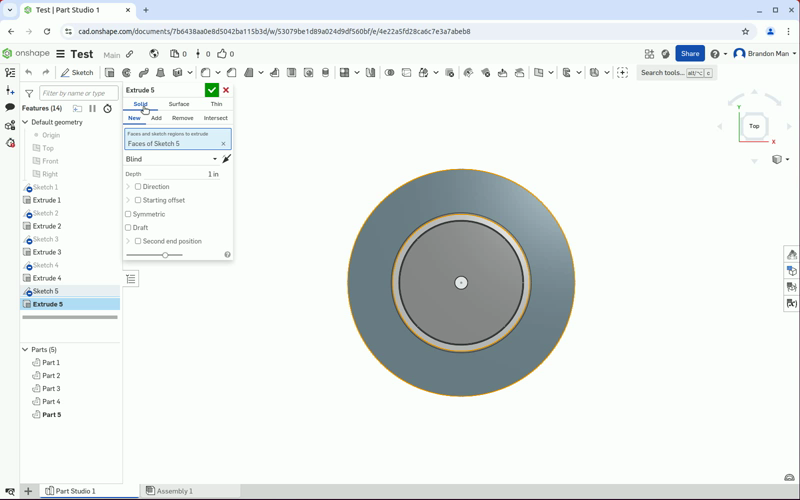
click(143, 106)
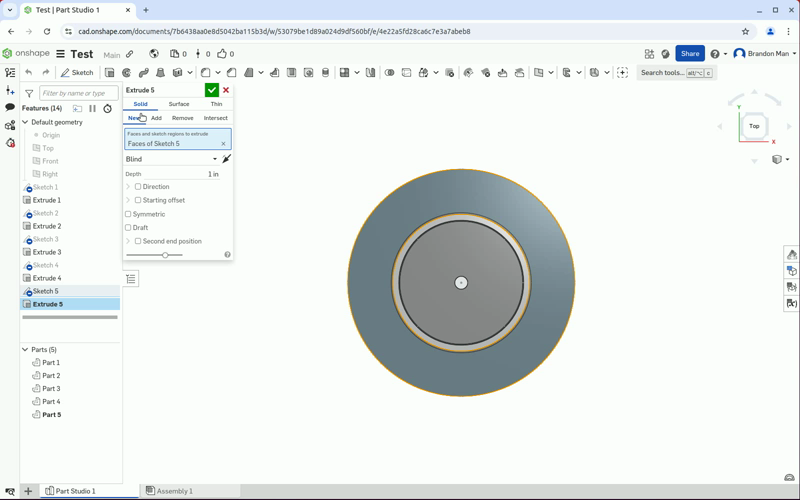
mouse_move(137, 120)
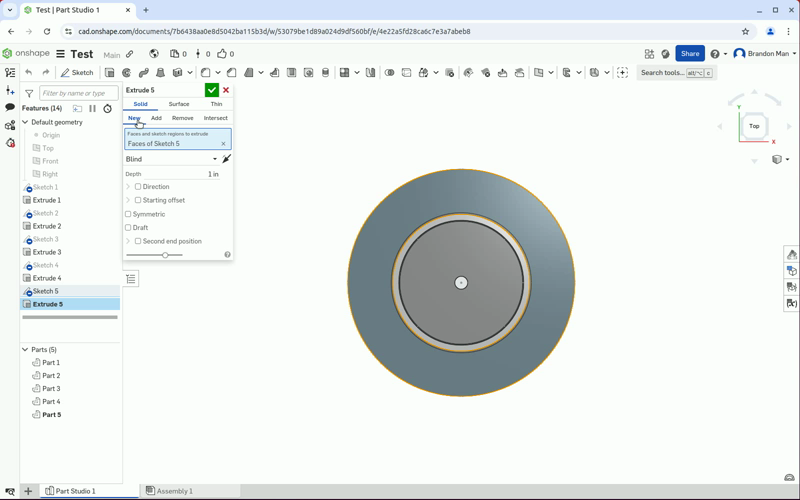
click(137, 120)
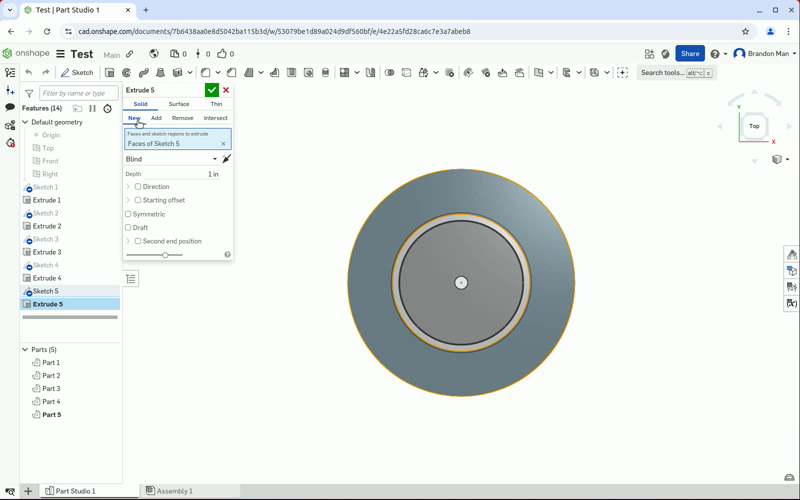
key(tab, 4)
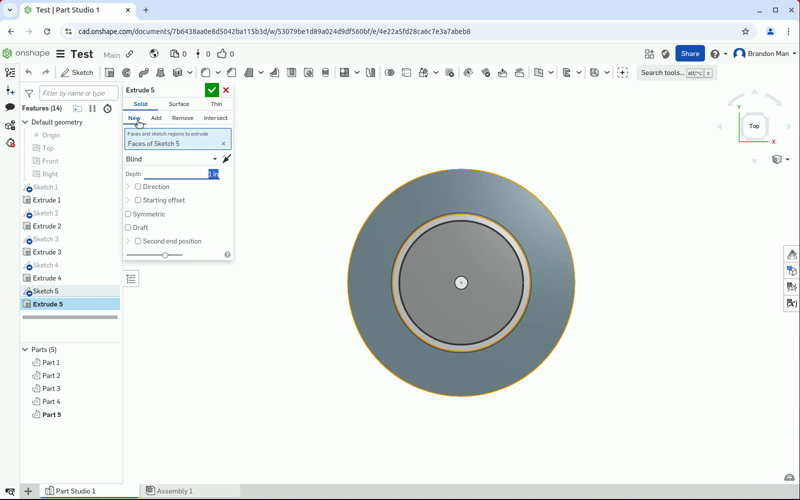
text(1.685)
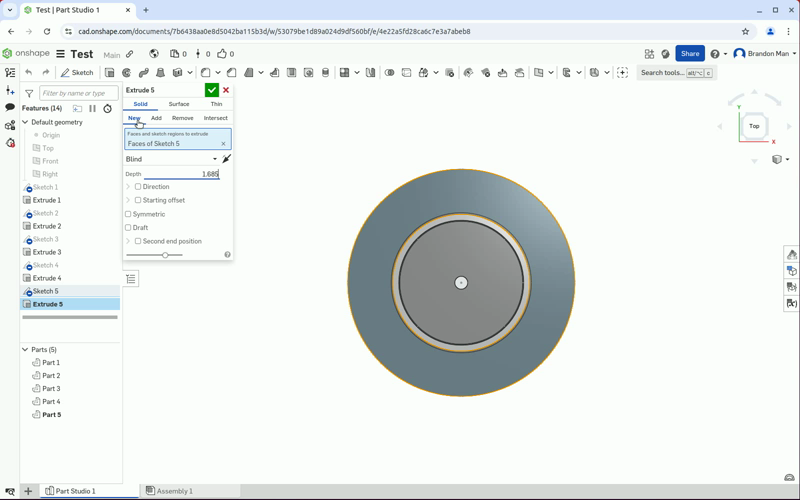
key(enter)
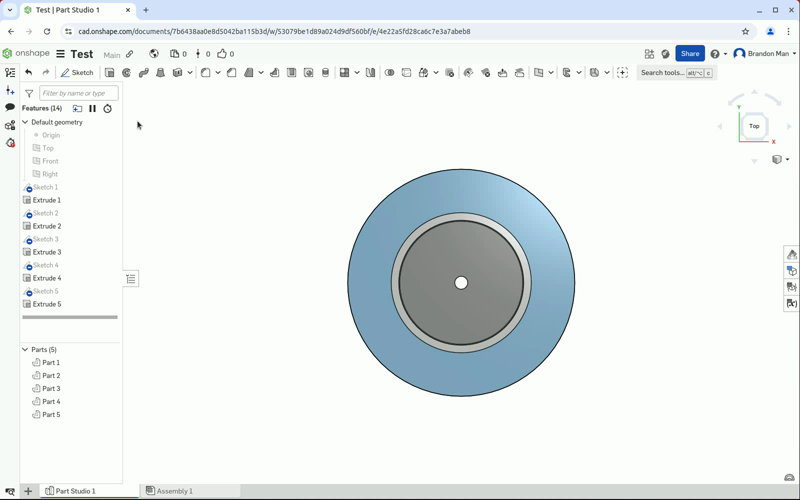
key(shift+h)
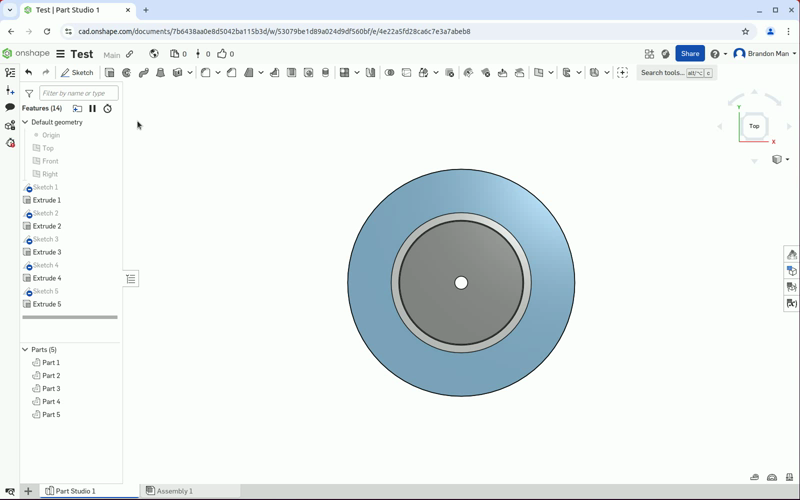
key(shift+h)
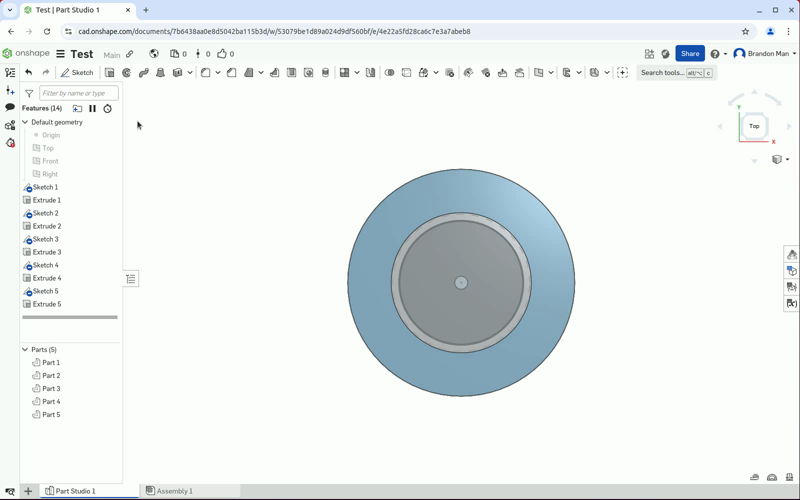
key(shift+7)
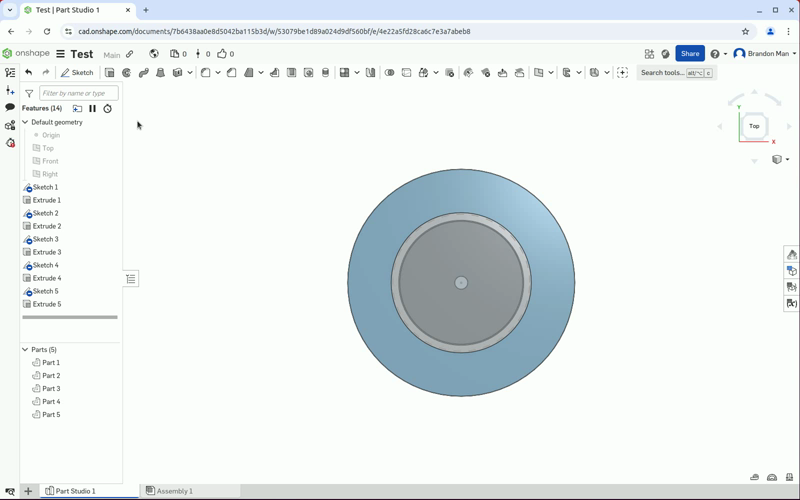
key(up, 3)
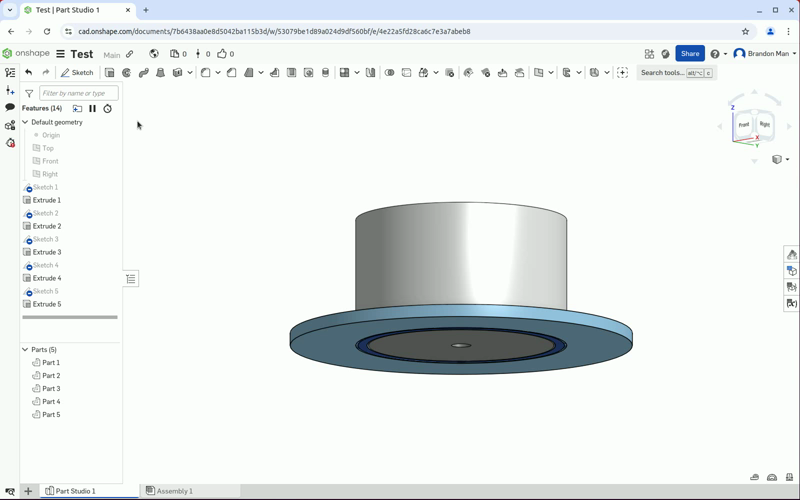
key(left, 3)
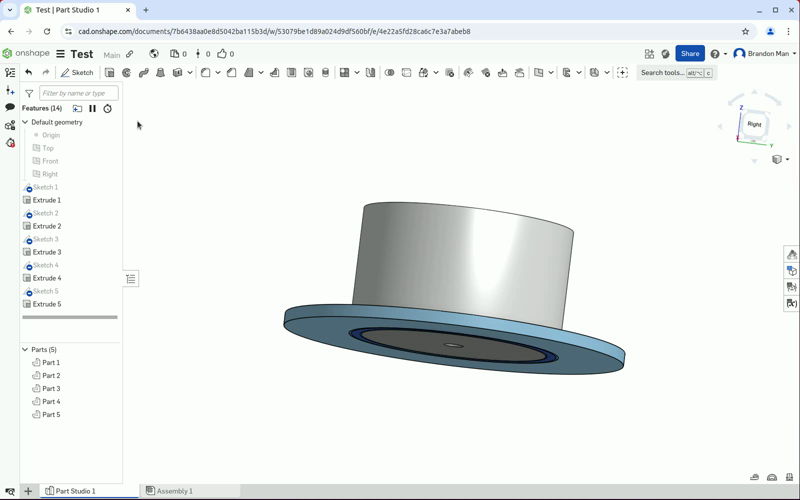
key(right, 3)
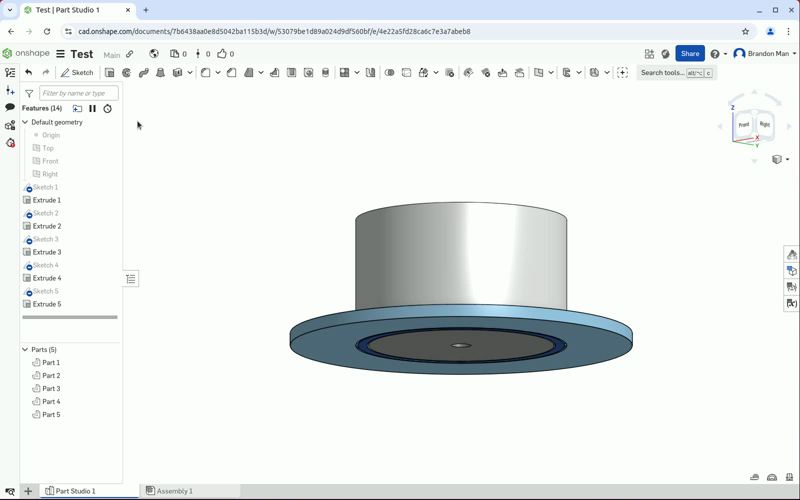
key(down, 3)
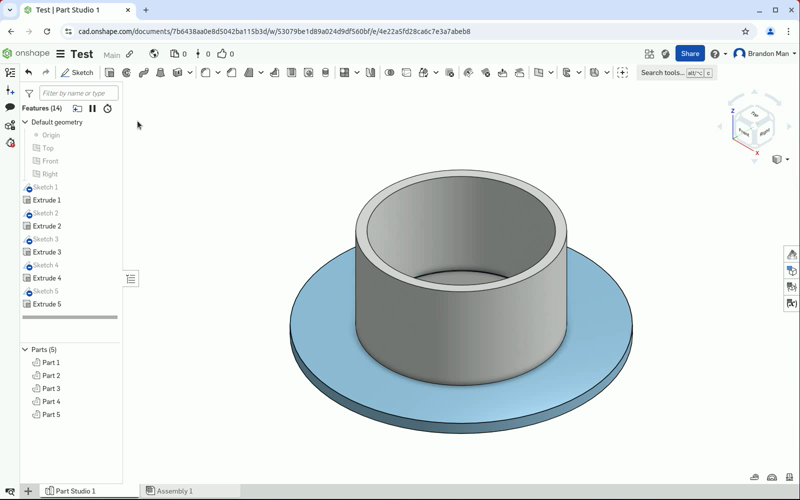
mouse_move(73, 189)
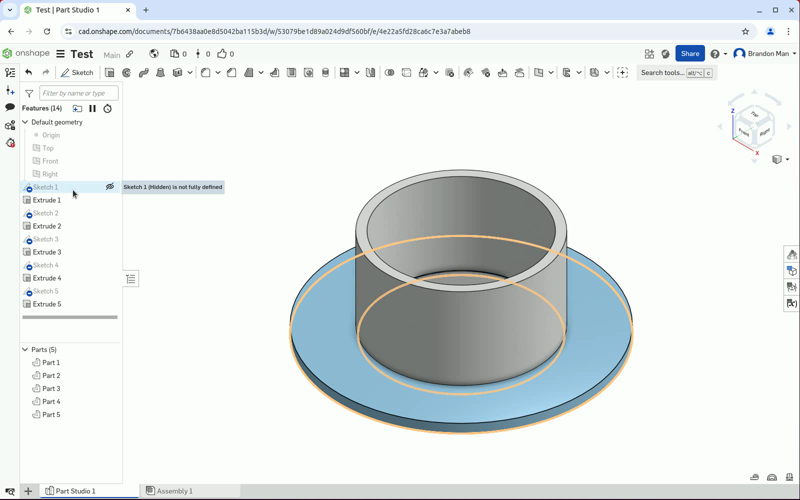
click(73, 189)